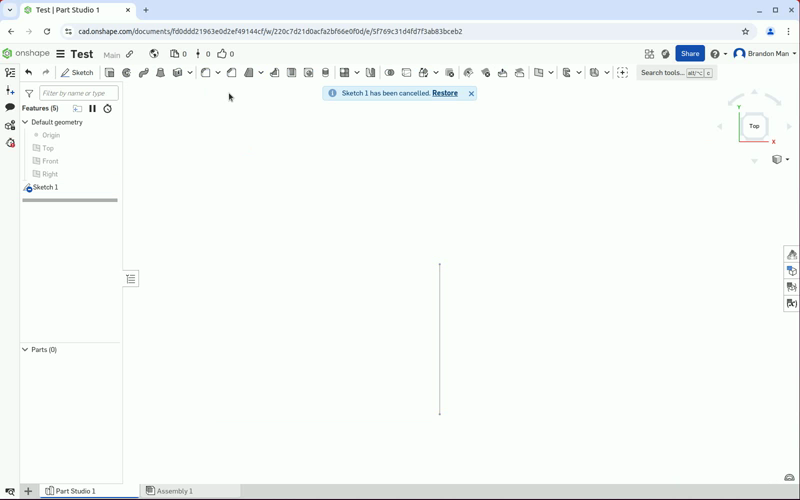
key(shift+h)
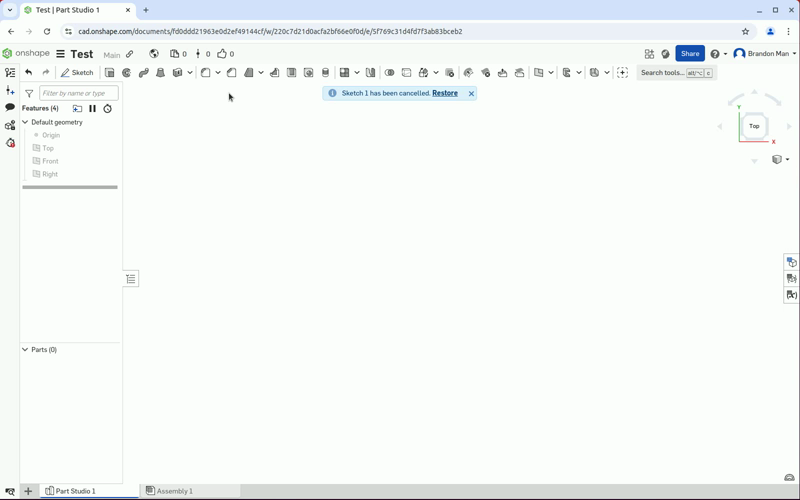
mouse_move(73, 352)
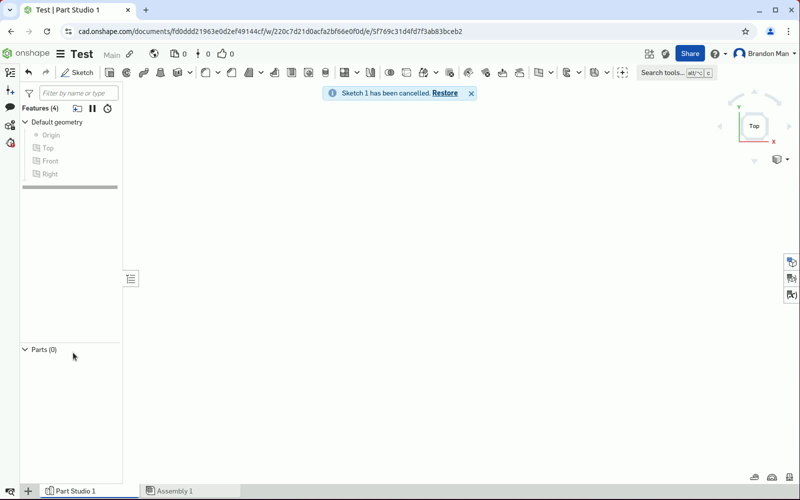
key(y)
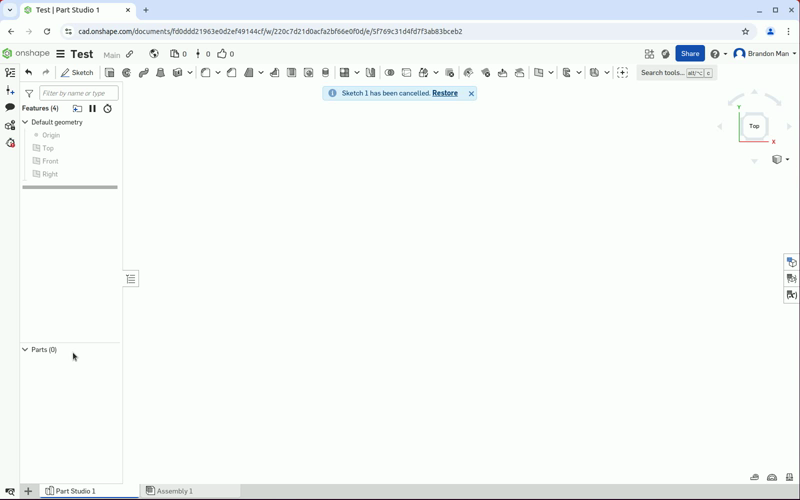
key(shift+p)
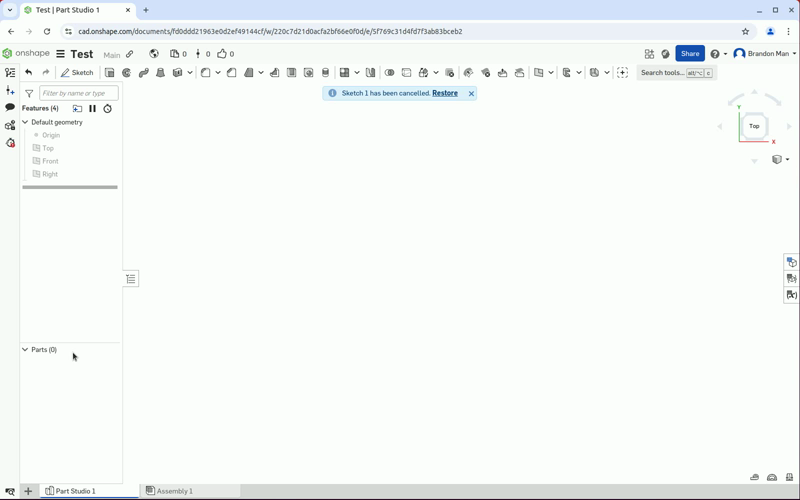
key(space)
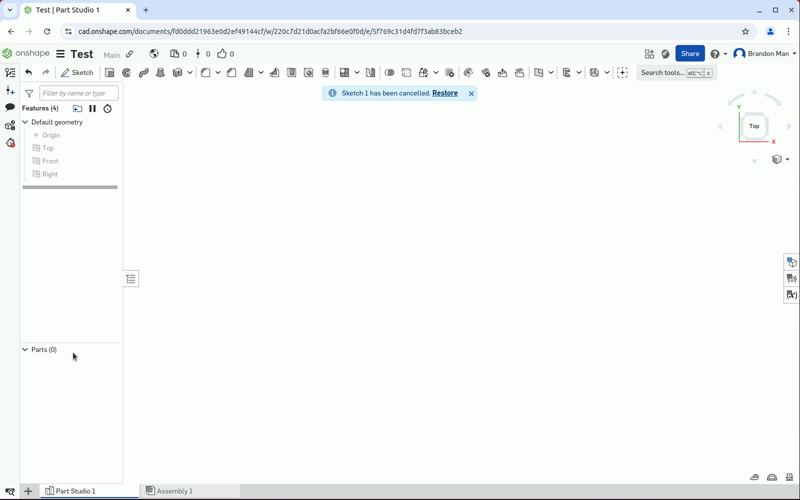
key_down(shift)
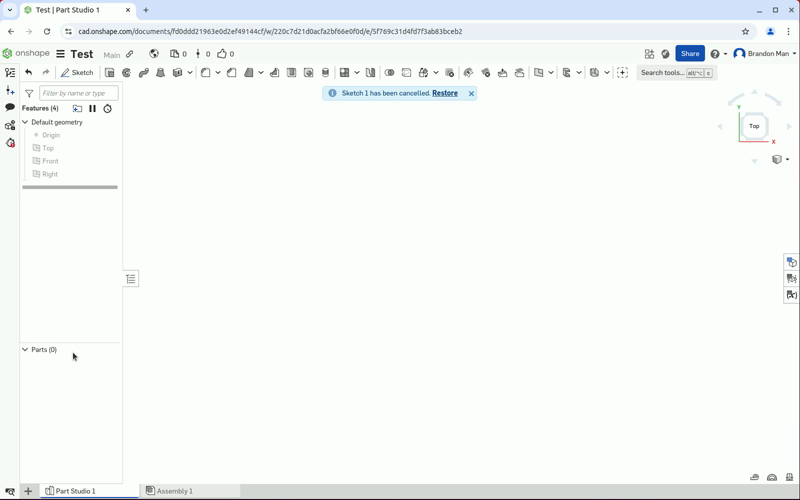
key(up)
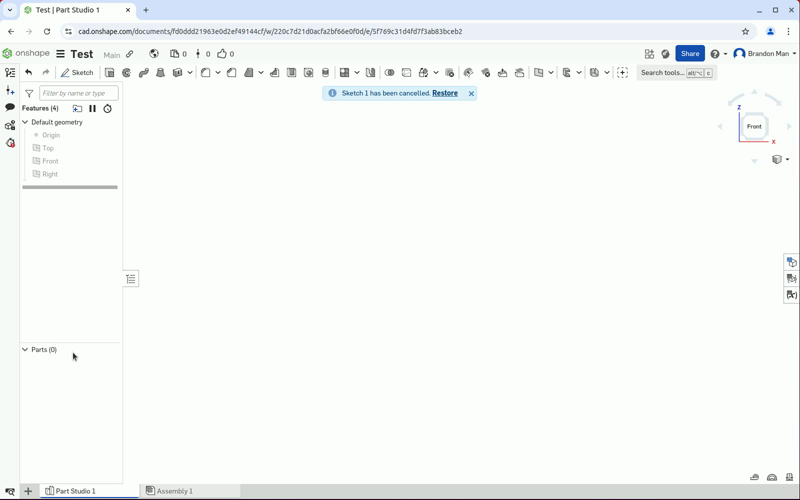
key_up(shift)
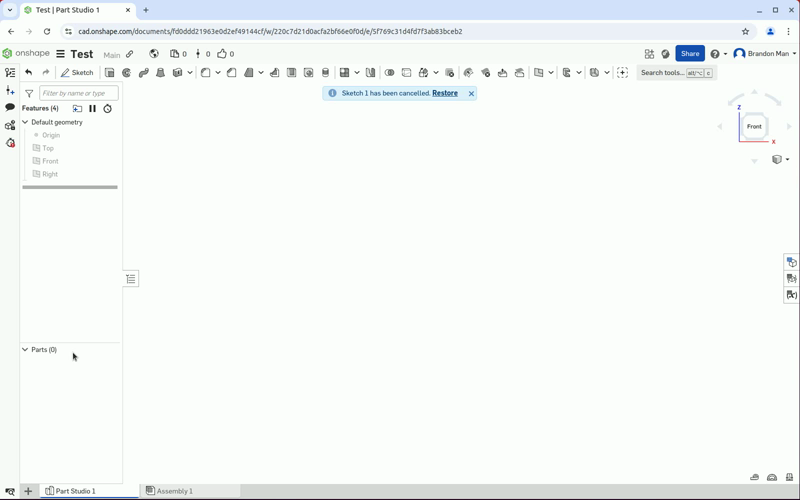
mouse_move(73, 352)
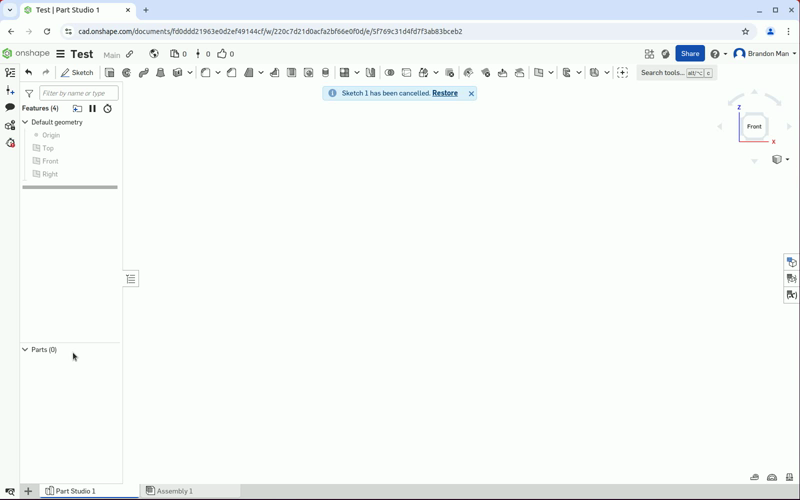
key(shift+y)
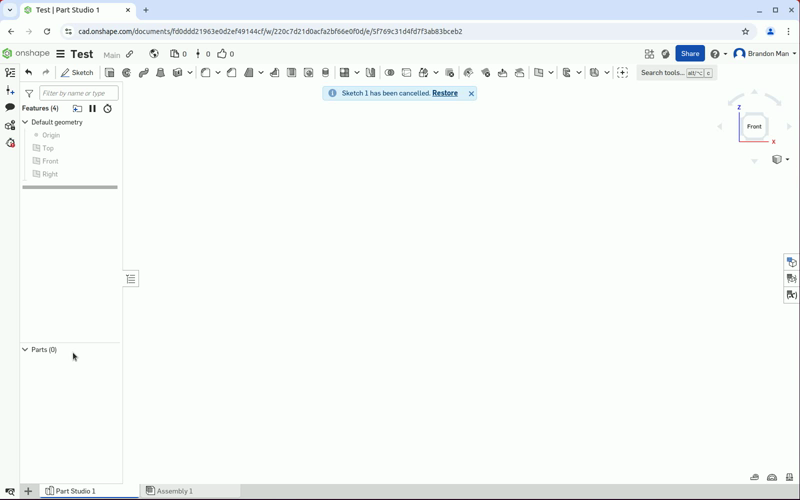
key(shift+s)
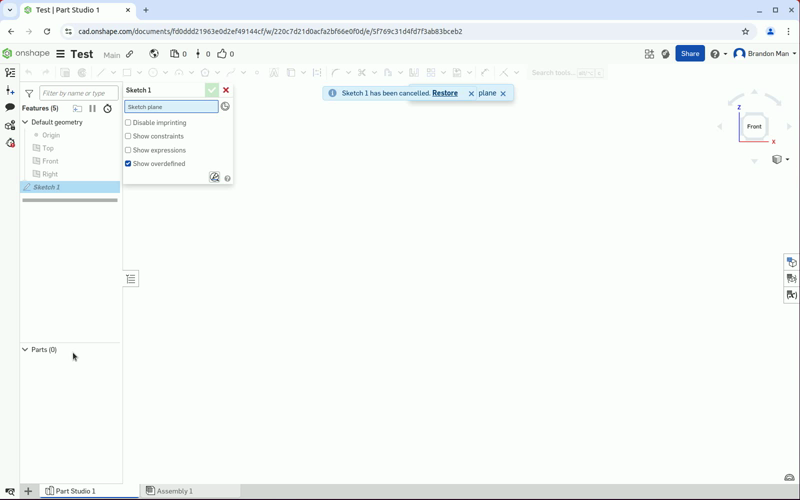
mouse_move(73, 163)
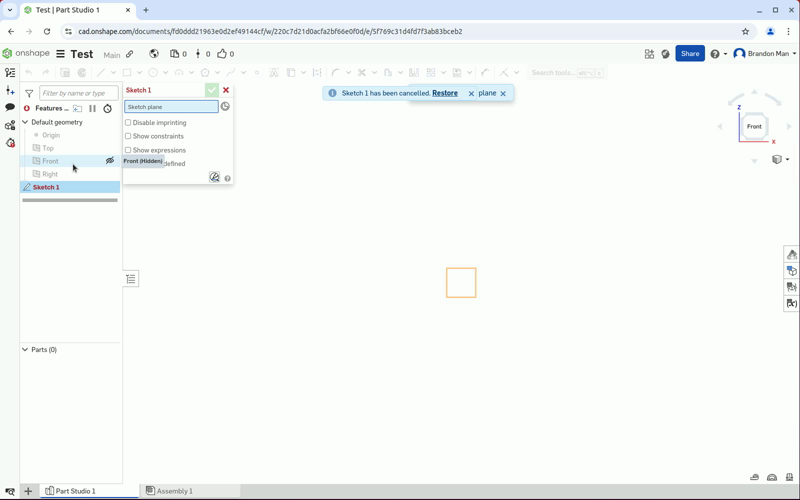
click(73, 163)
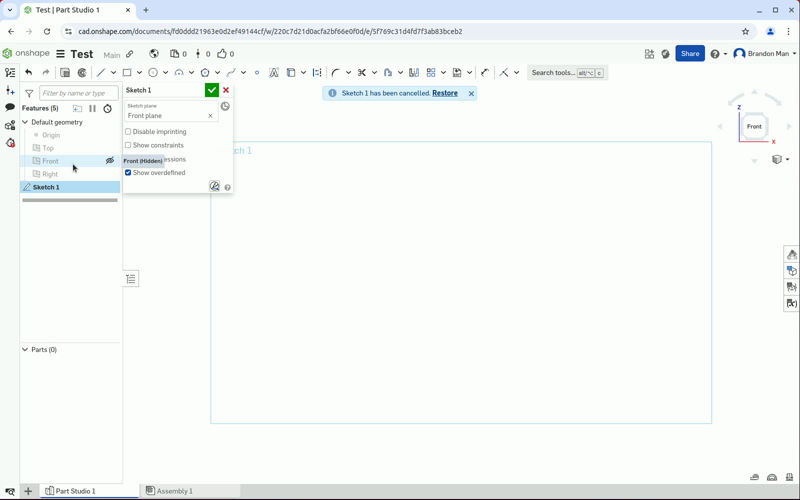
mouse_move(73, 352)
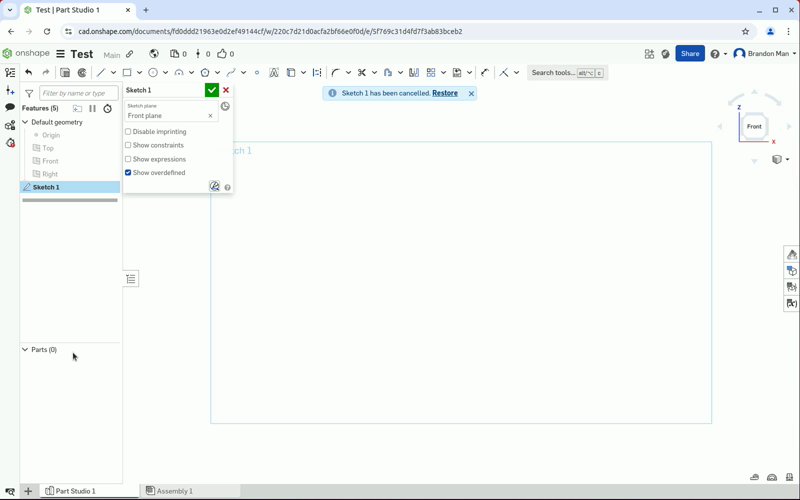
key(y)
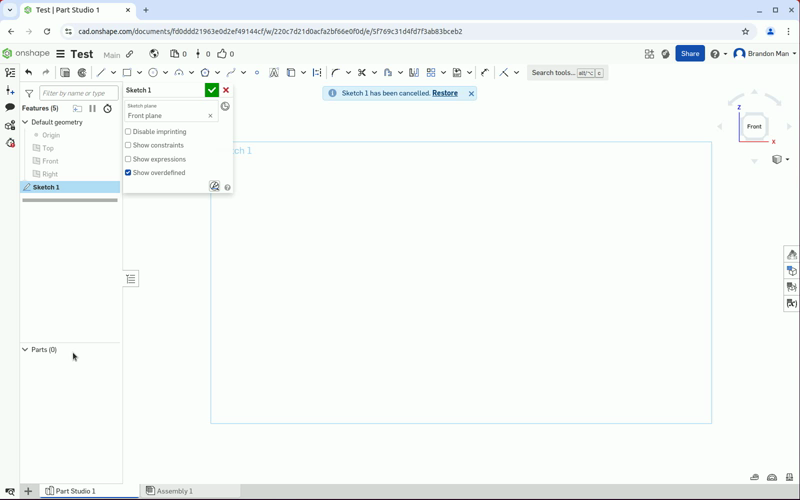
key(l)
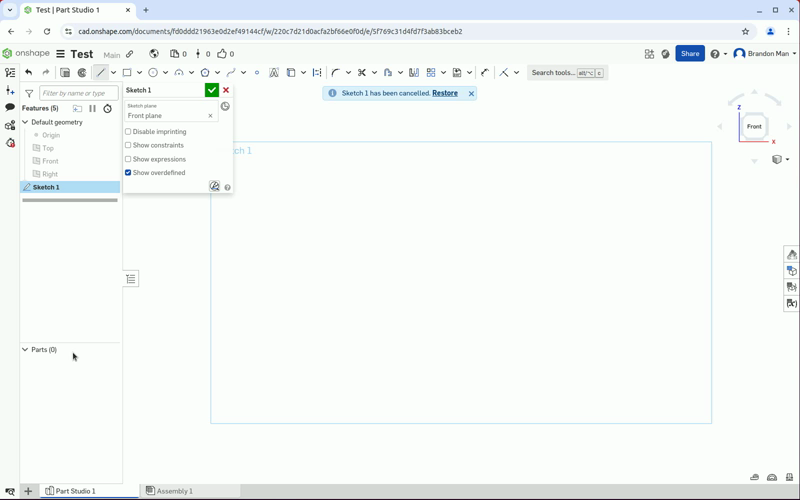
key_down(shift)
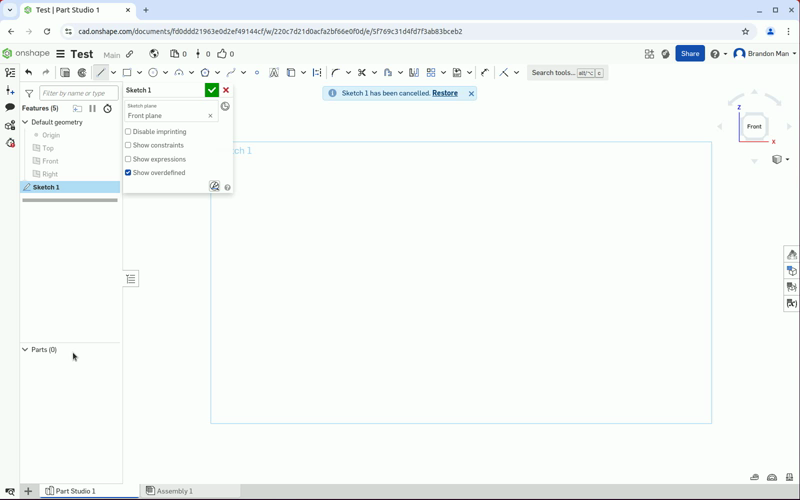
mouse_move(454, 387)
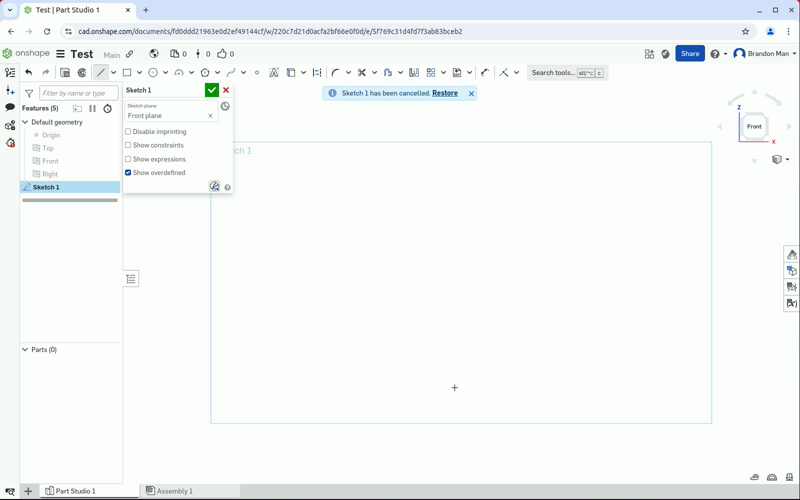
click(454, 387)
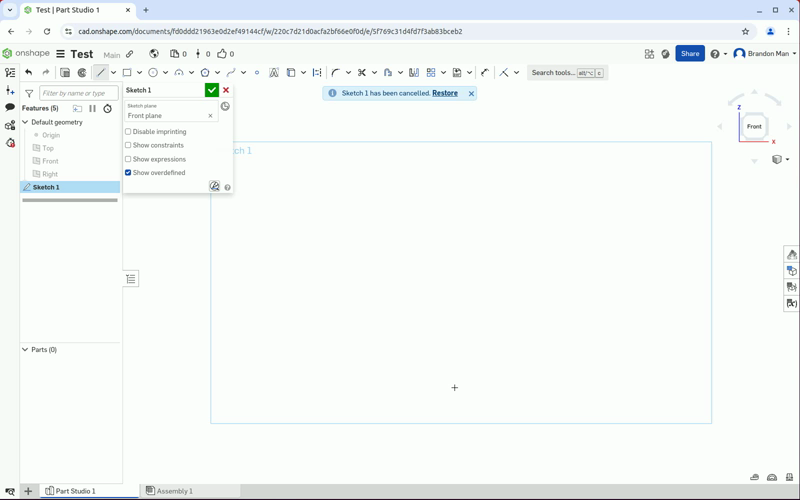
key_up(shift)
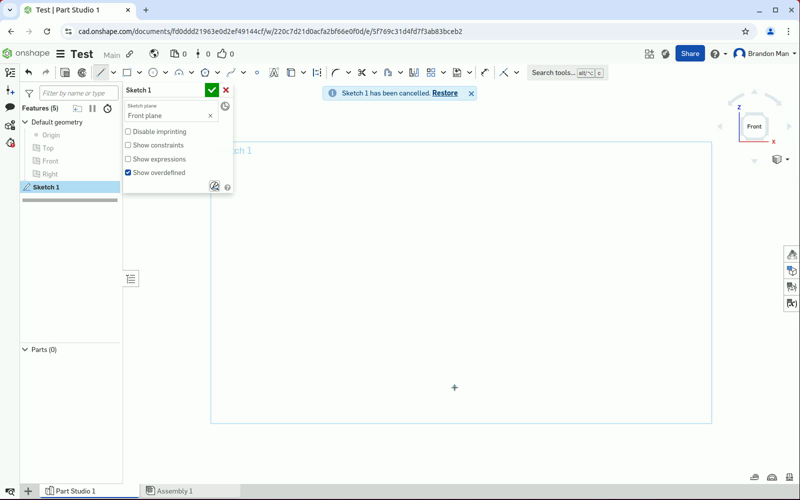
key_down(shift)
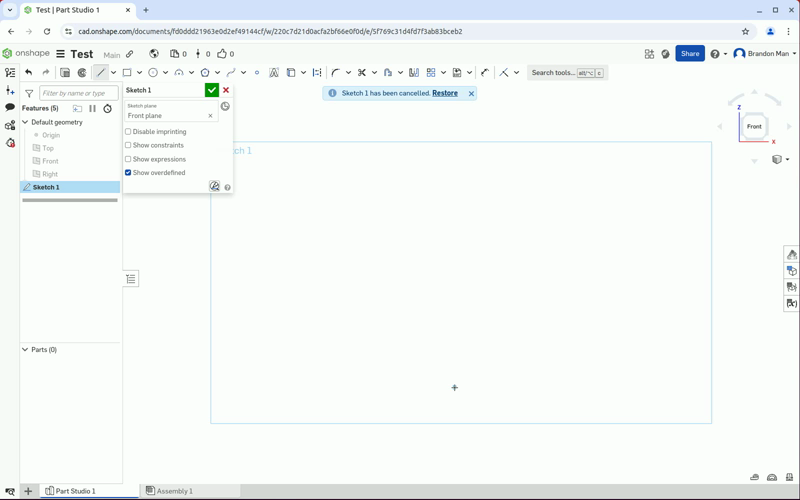
mouse_move(484, 387)
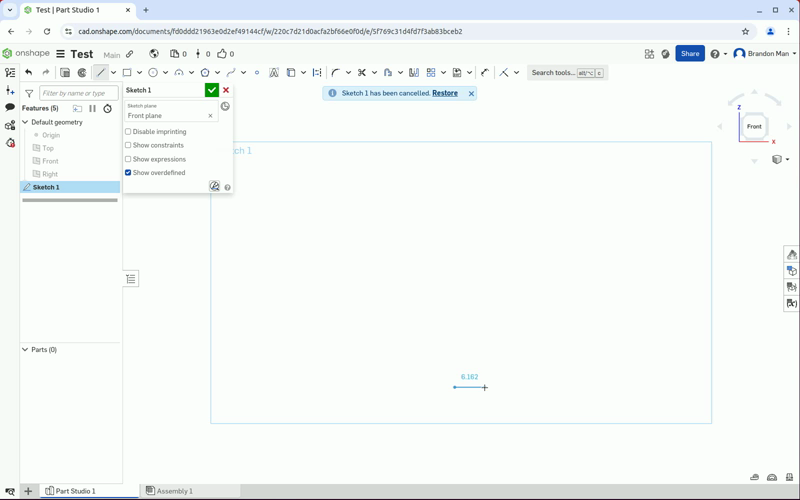
mouse_move(461, 396)
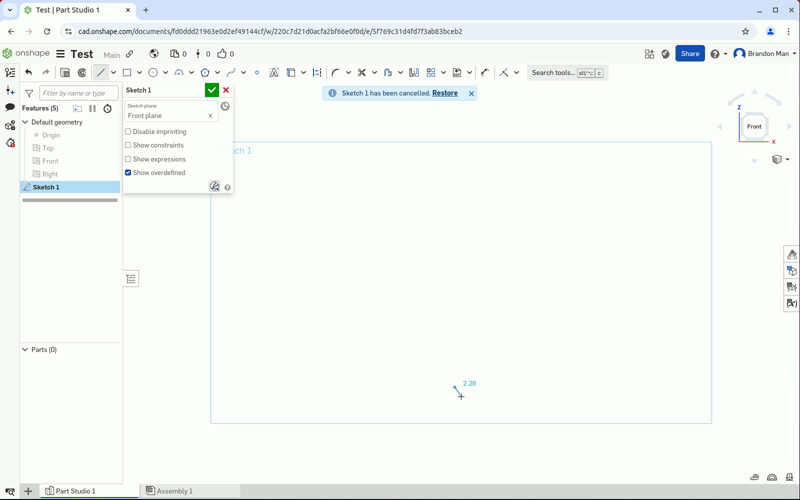
click(461, 396)
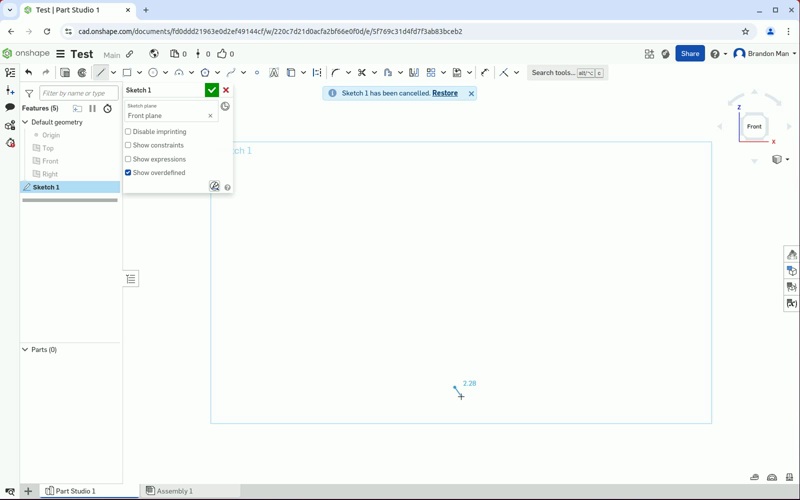
key_up(shift)
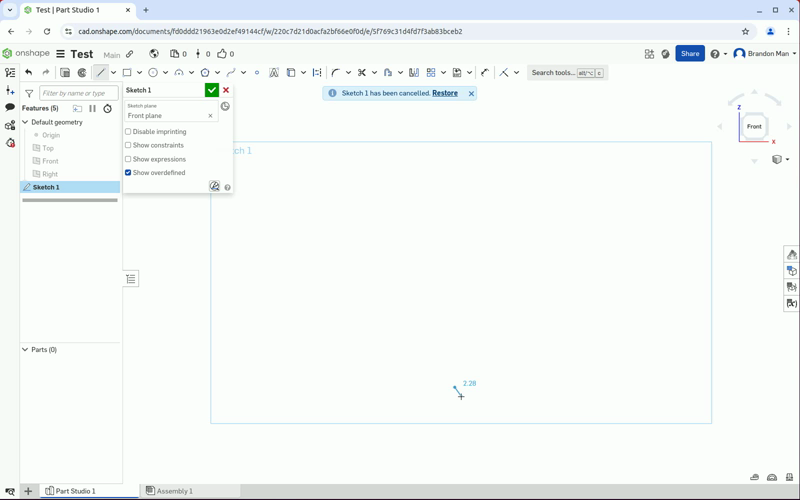
key_down(shift)
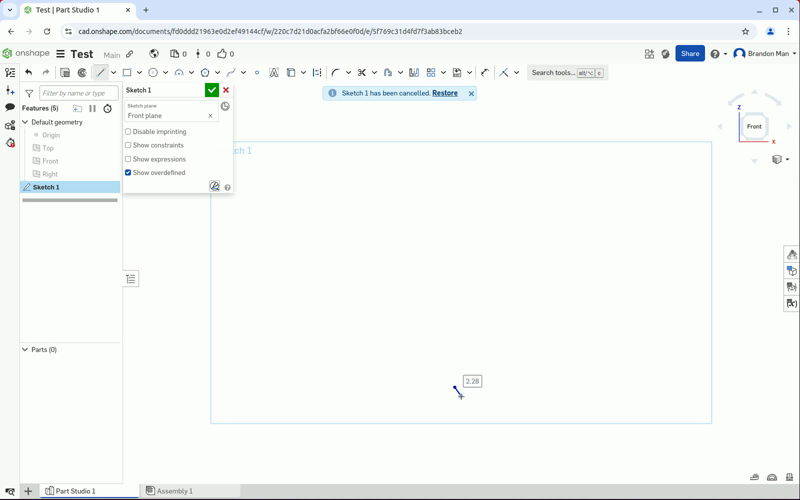
mouse_move(491, 396)
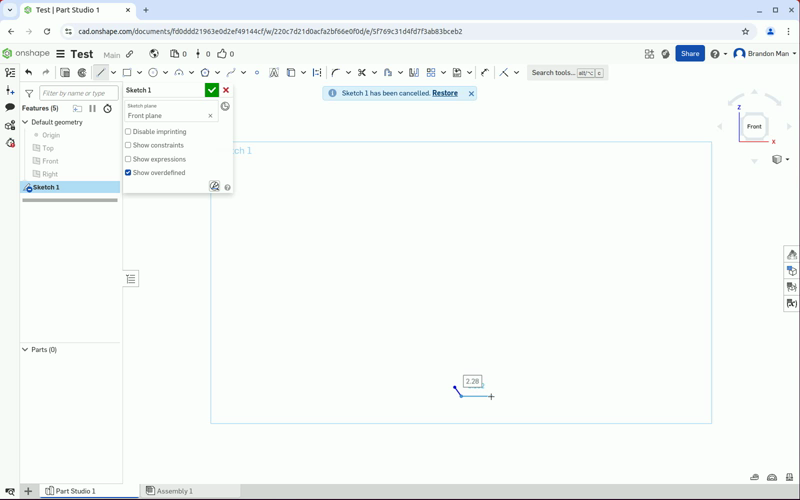
mouse_move(465, 387)
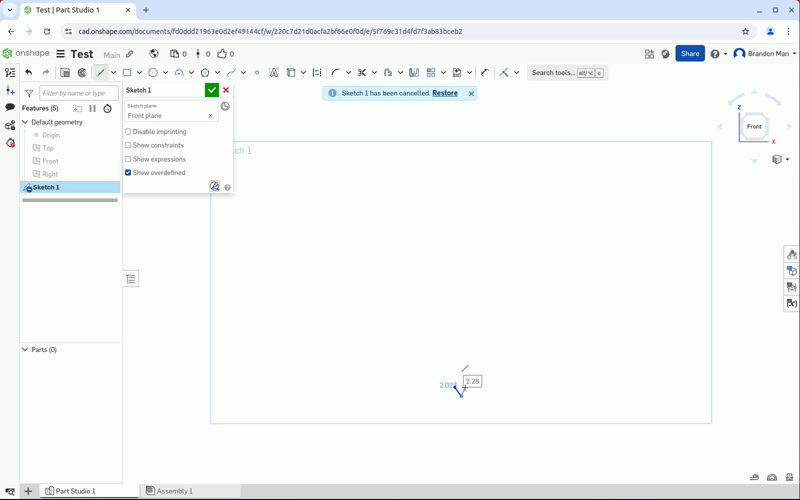
click(465, 387)
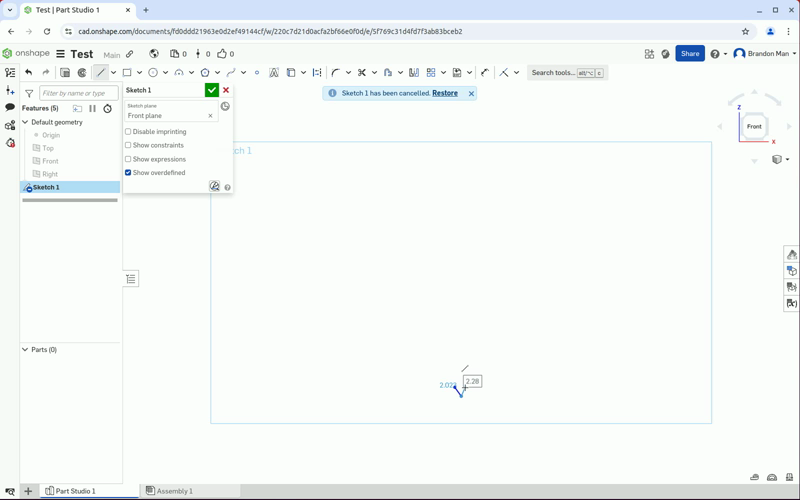
key_up(shift)
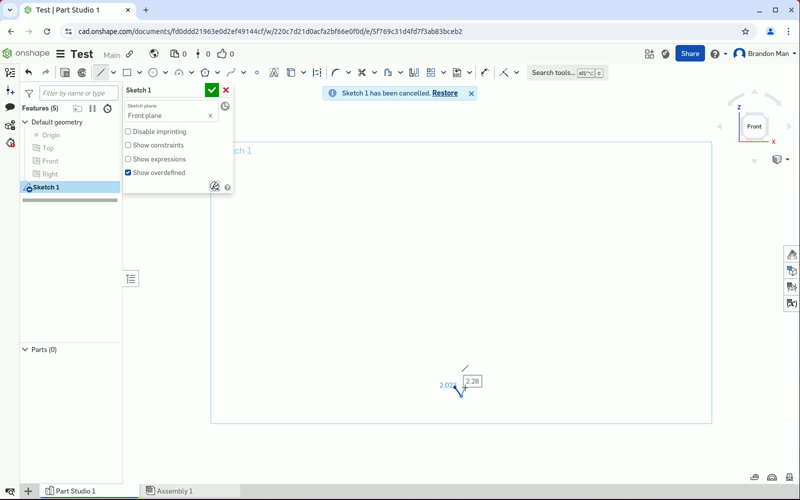
mouse_move(495, 387)
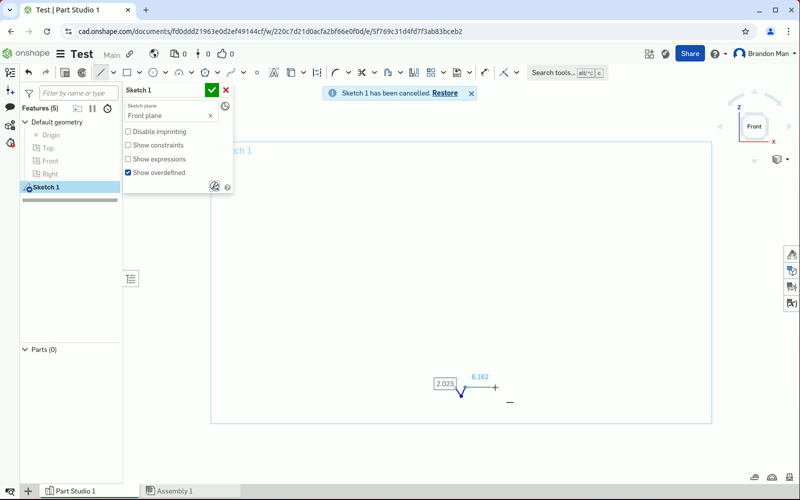
key_down(shift)
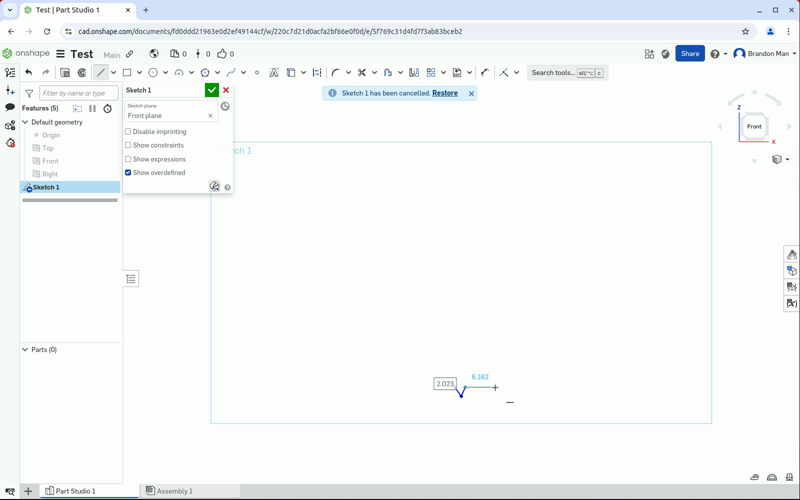
mouse_move(454, 387)
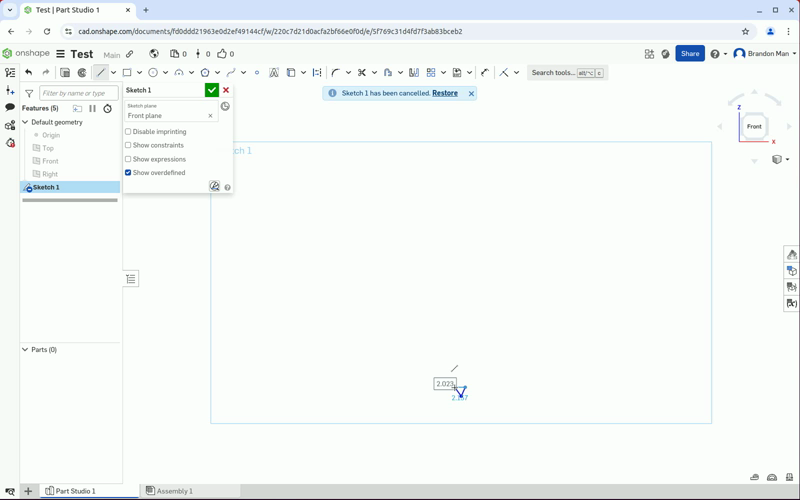
key_up(shift)
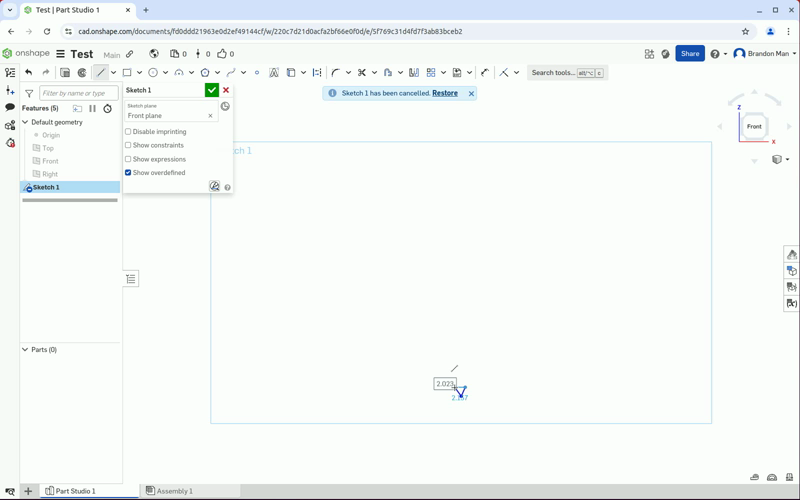
click(454, 387)
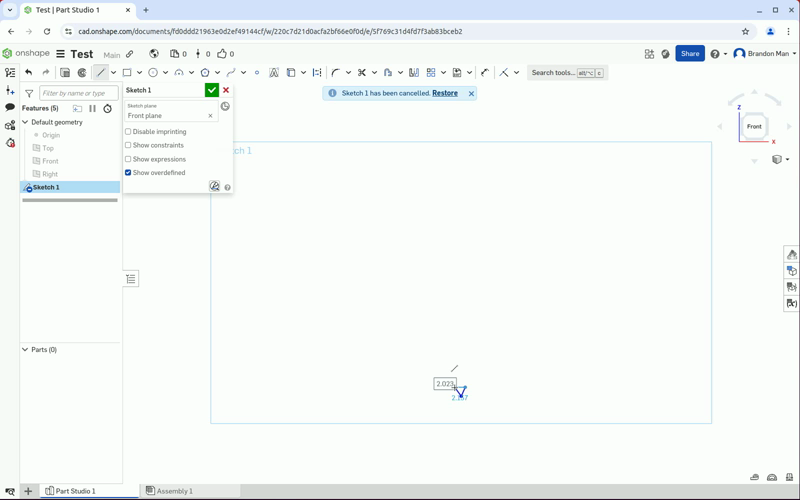
key(esc)
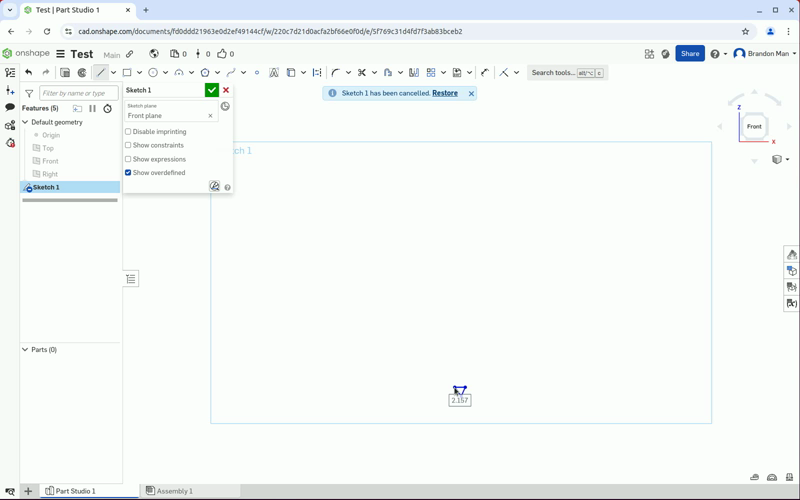
mouse_move(456, 388)
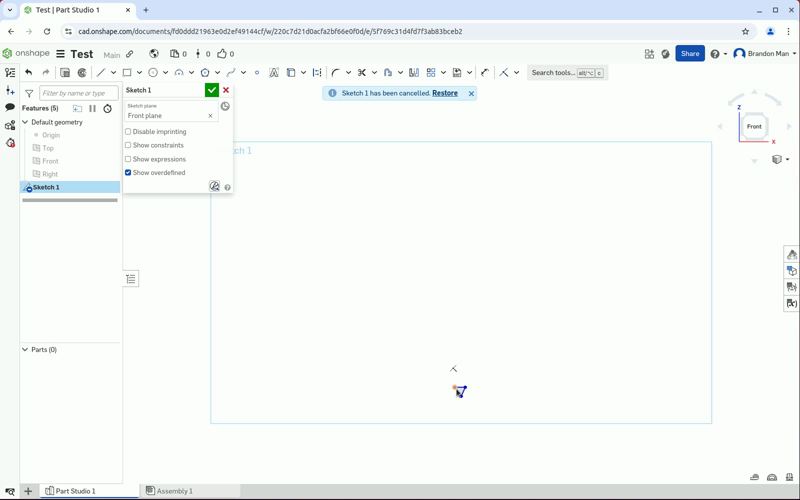
scroll(6)
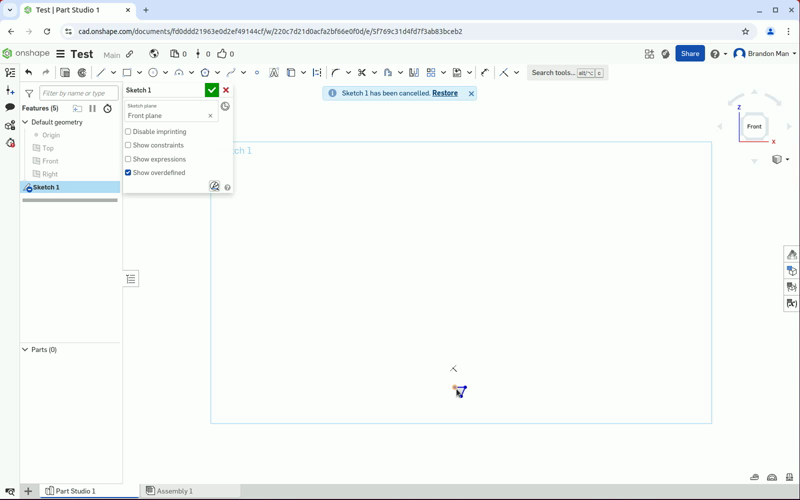
scroll(6)
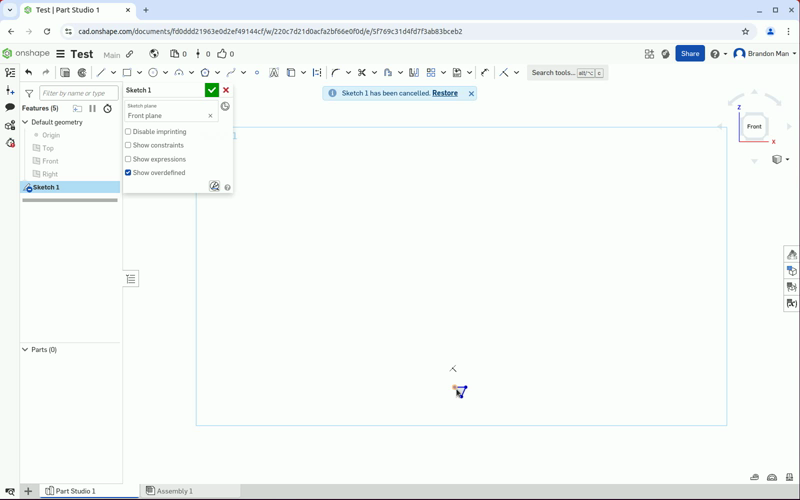
scroll(6)
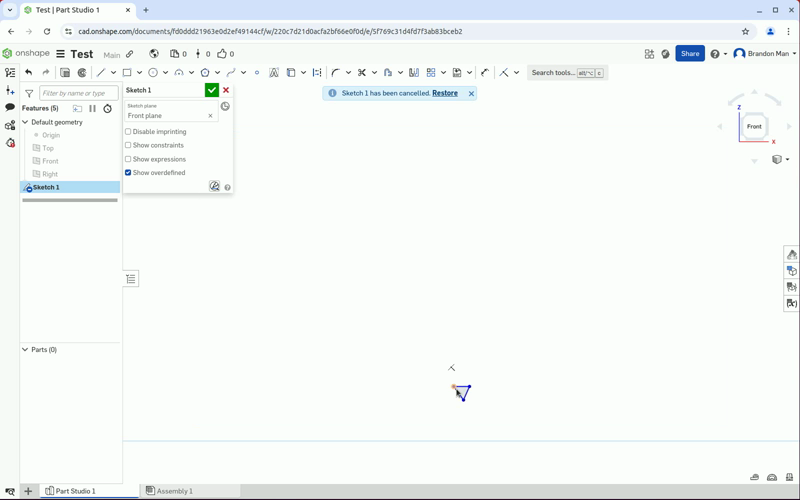
scroll(6)
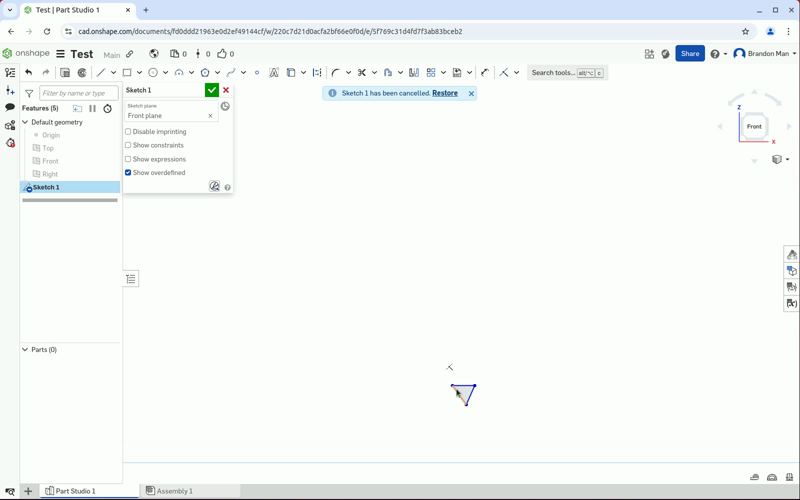
scroll(6)
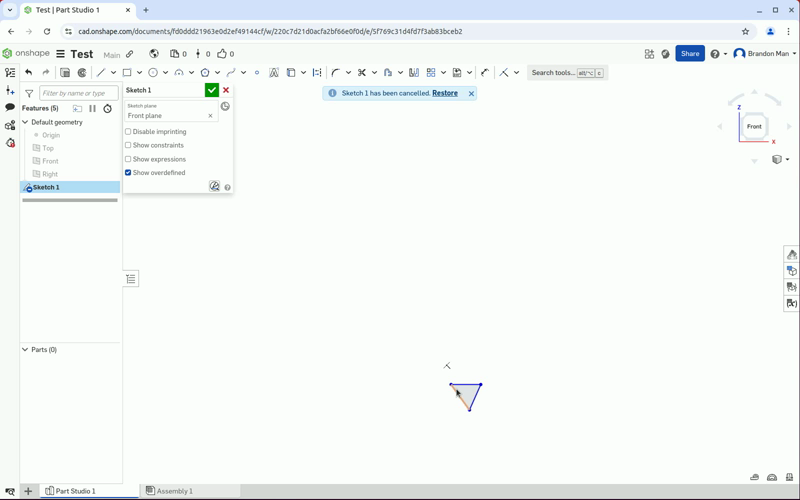
scroll(6)
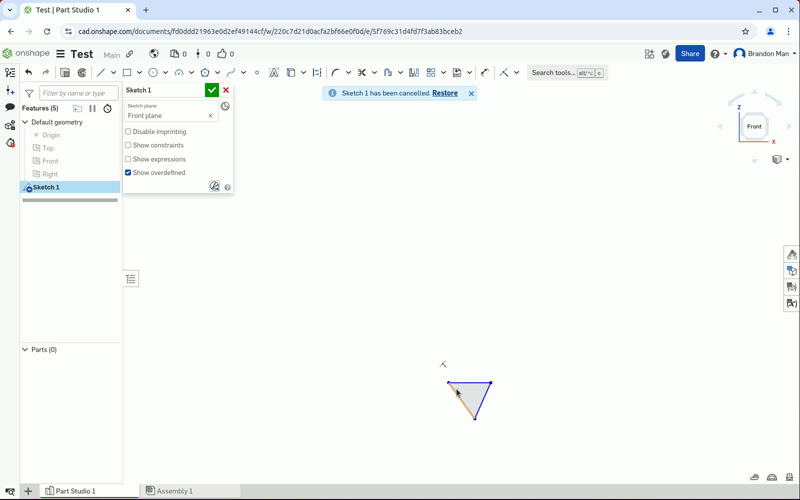
scroll(6)
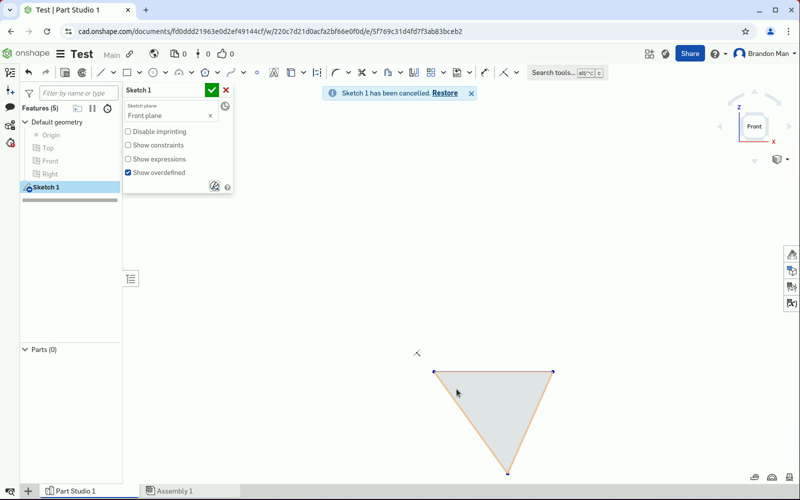
click(456, 388)
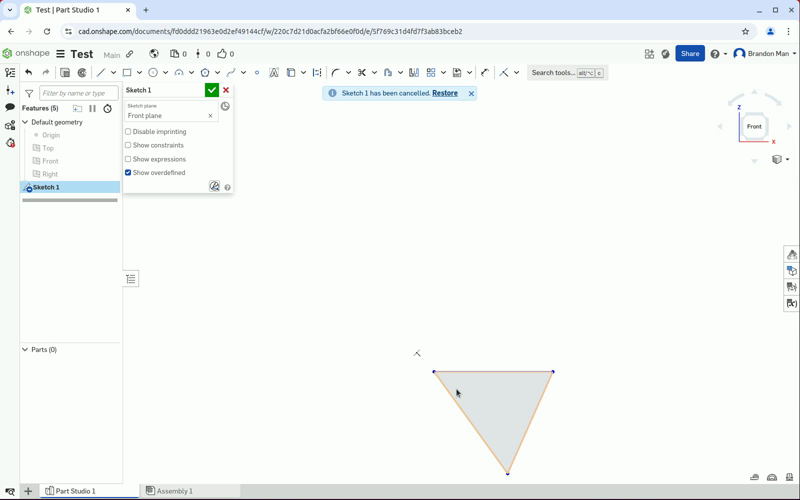
scroll(-6)
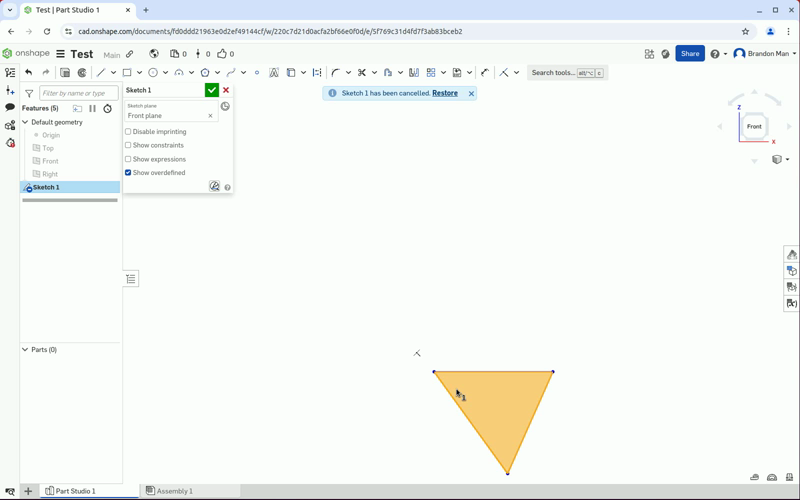
scroll(-6)
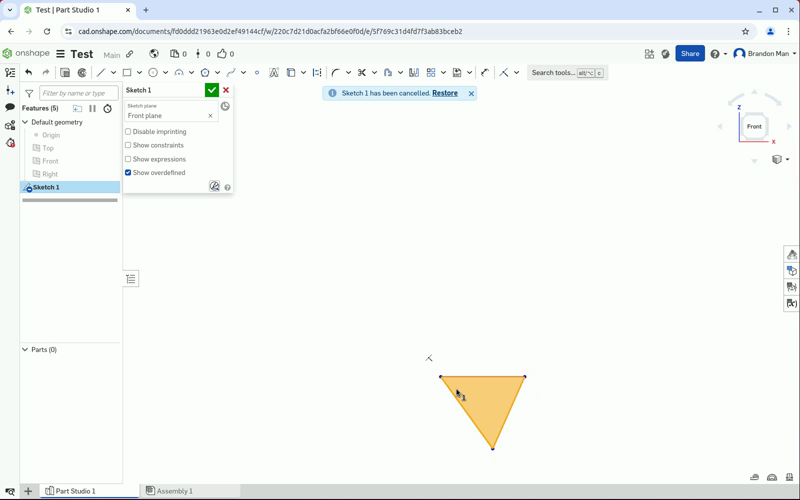
scroll(-6)
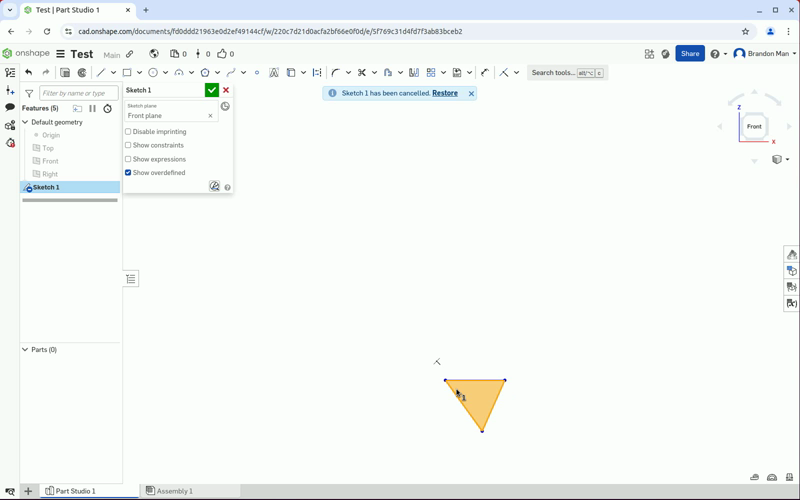
scroll(-6)
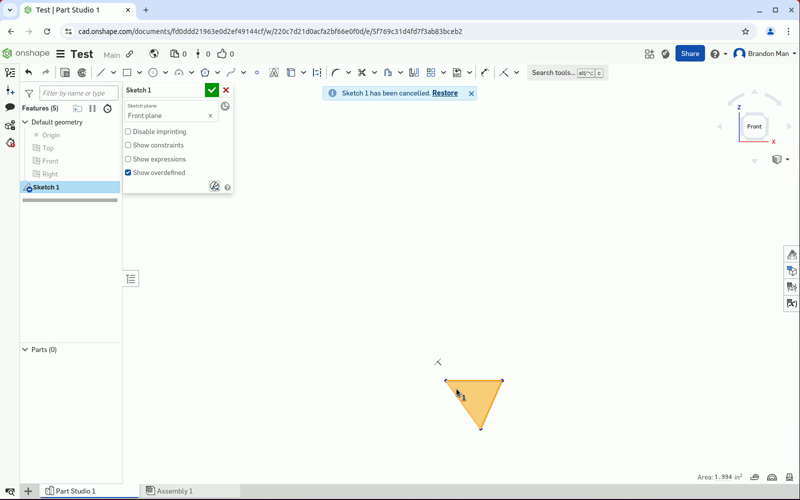
scroll(-6)
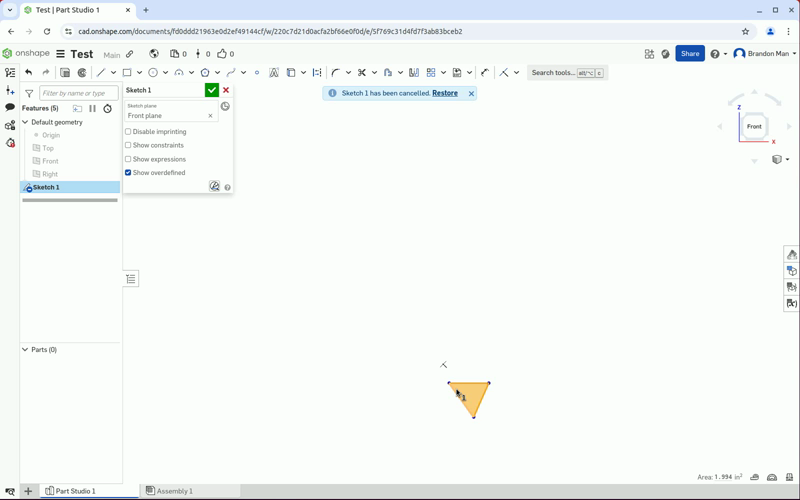
scroll(-6)
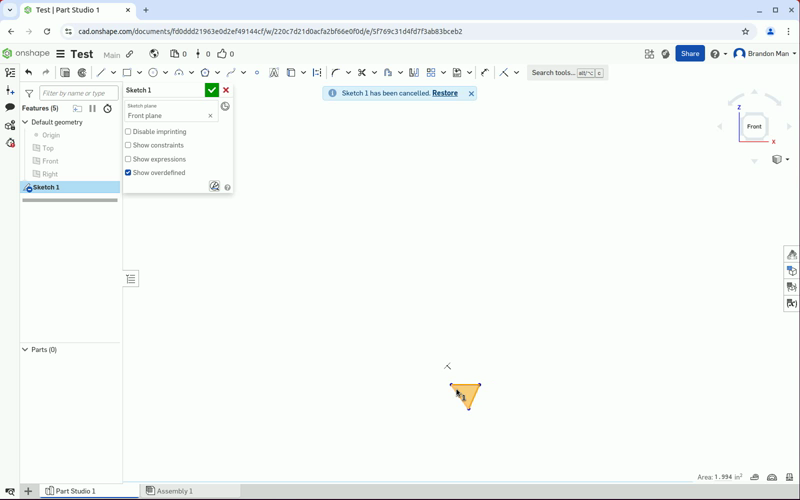
scroll(-6)
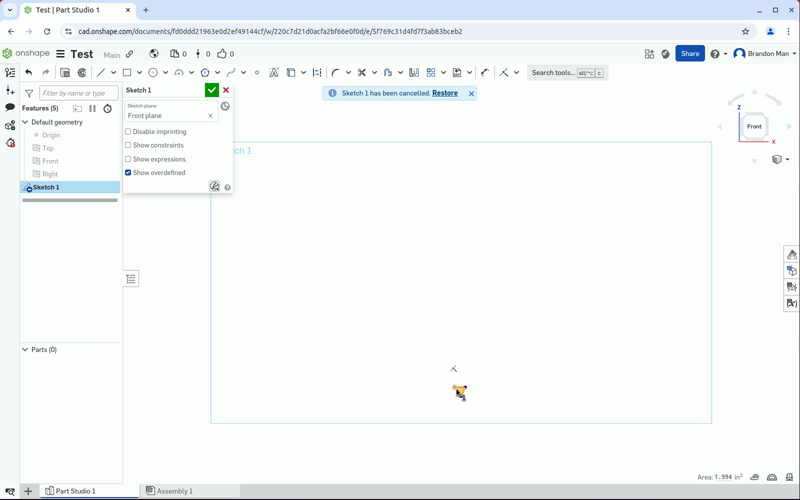
mouse_move(73, 352)
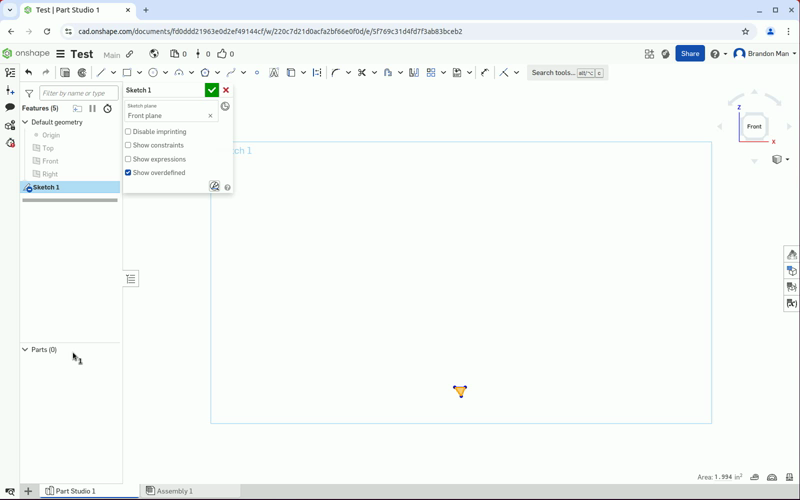
key(shift+y)
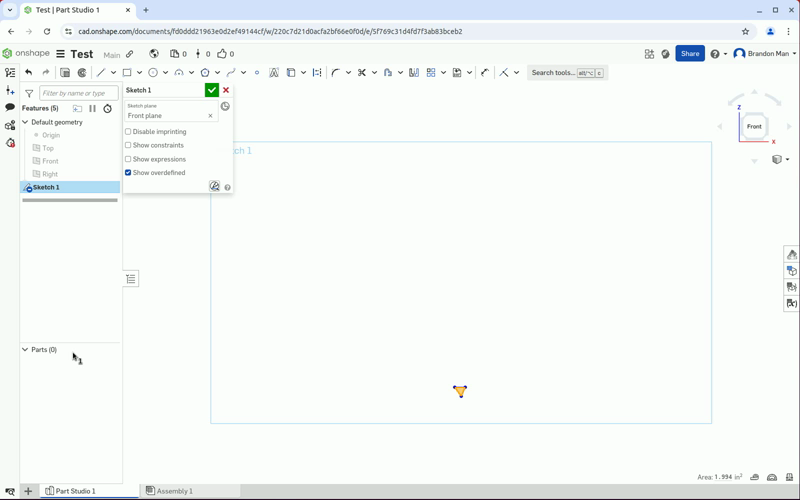
key(shift+e)
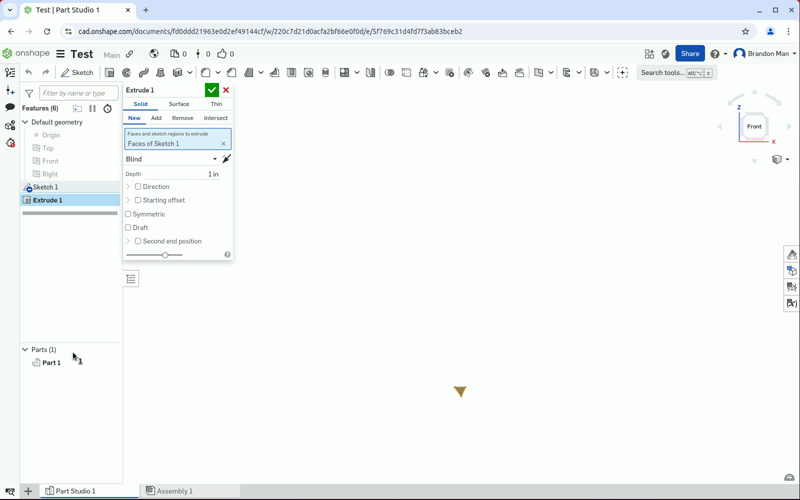
mouse_move(143, 106)
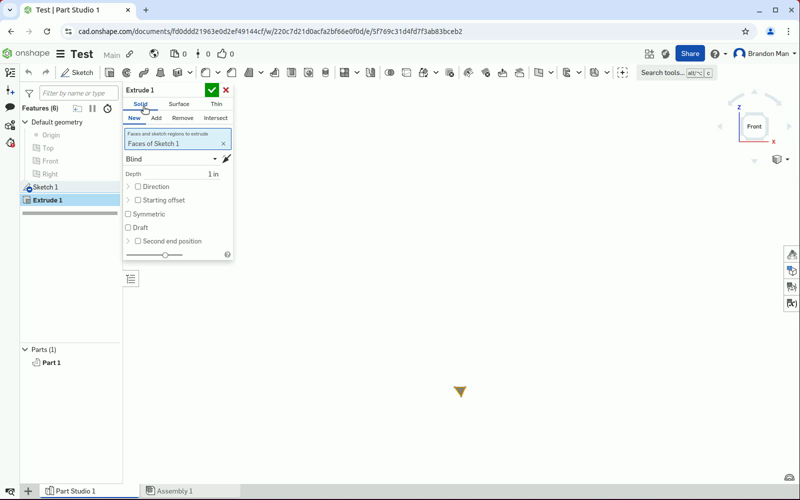
click(143, 106)
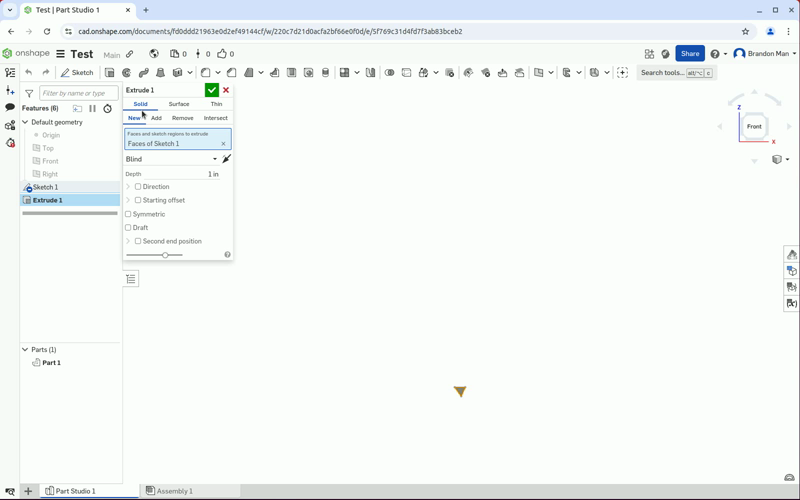
mouse_move(137, 120)
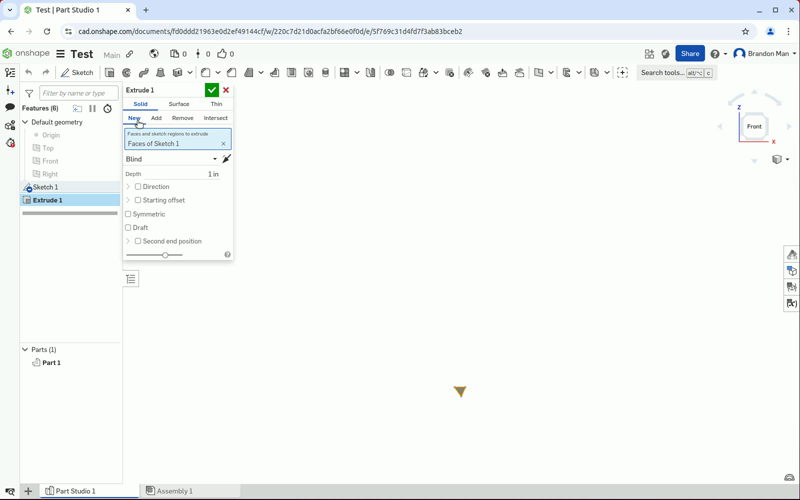
click(137, 120)
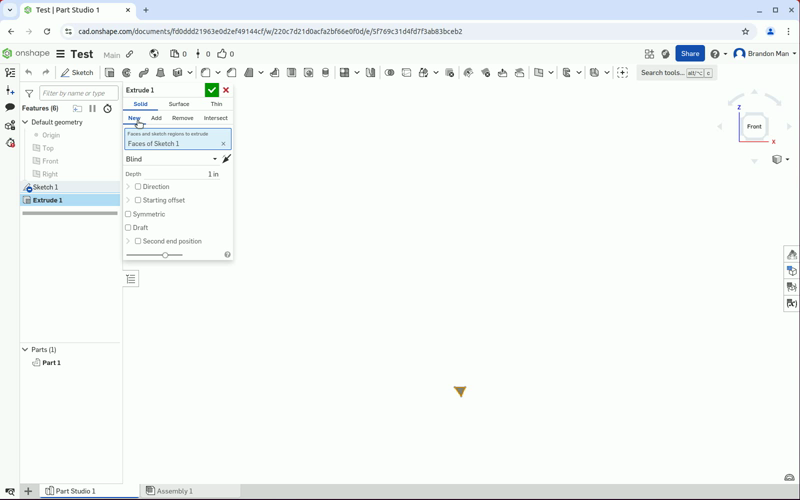
key(tab, 4)
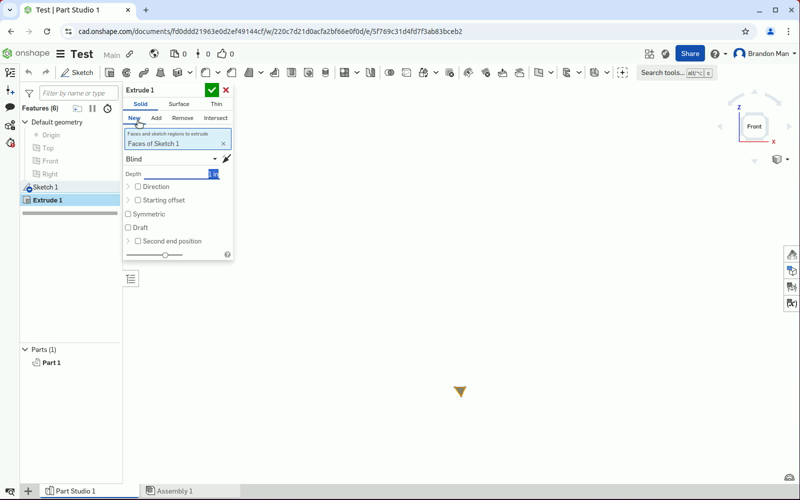
text(11.554)
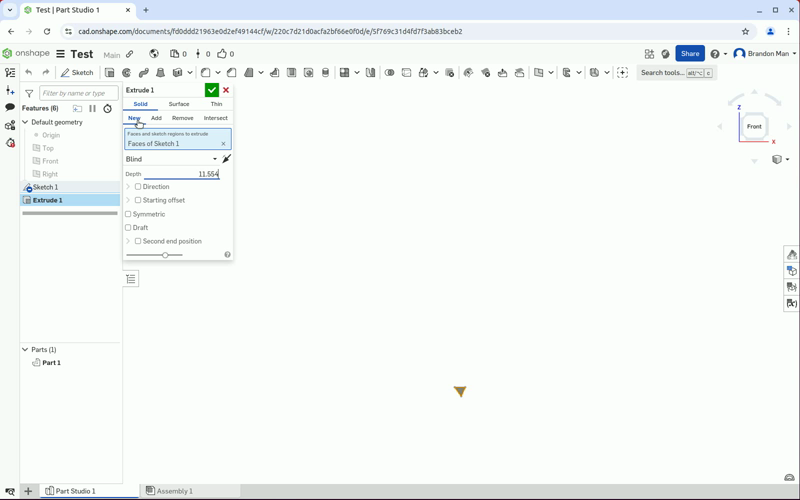
key(enter)
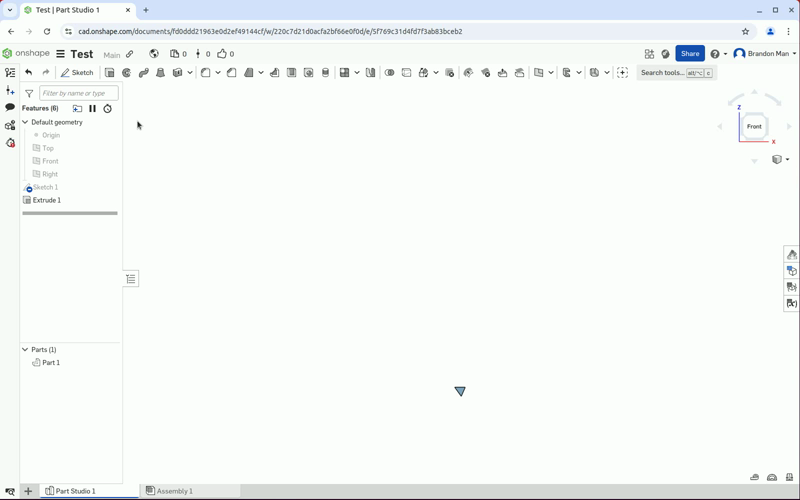
key(shift+h)
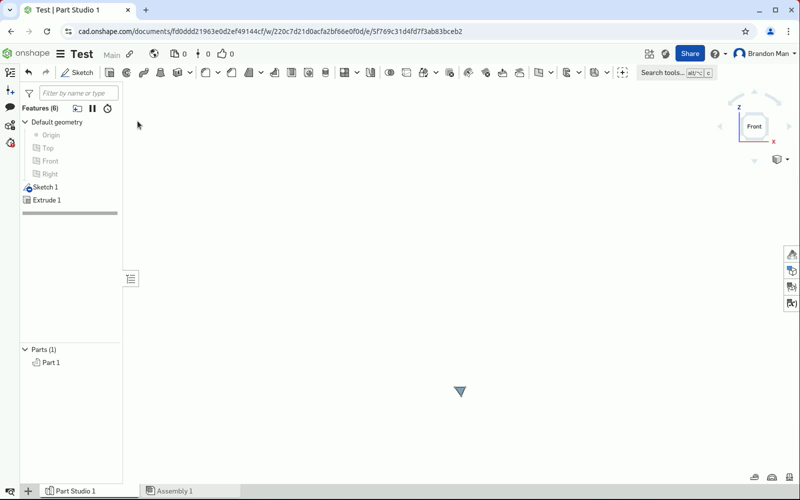
key(shift+h)
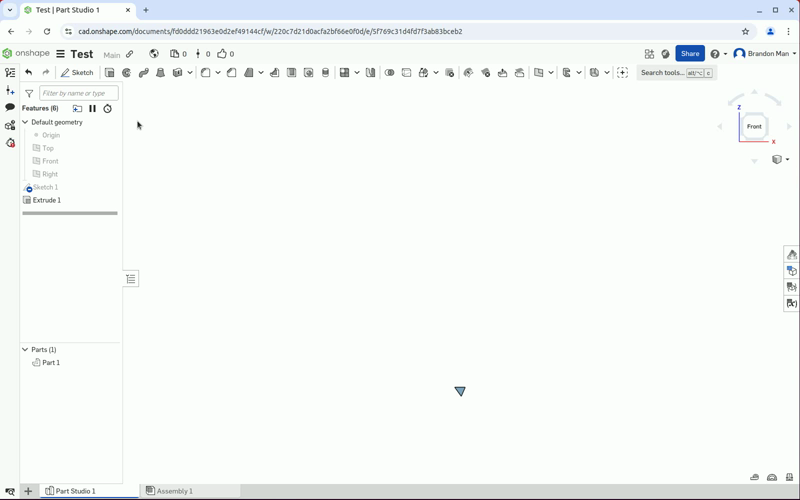
mouse_move(73, 189)
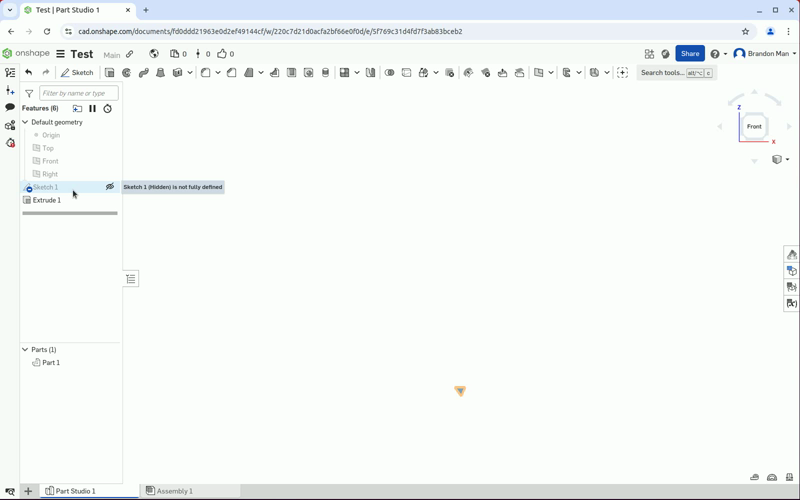
click(73, 189)
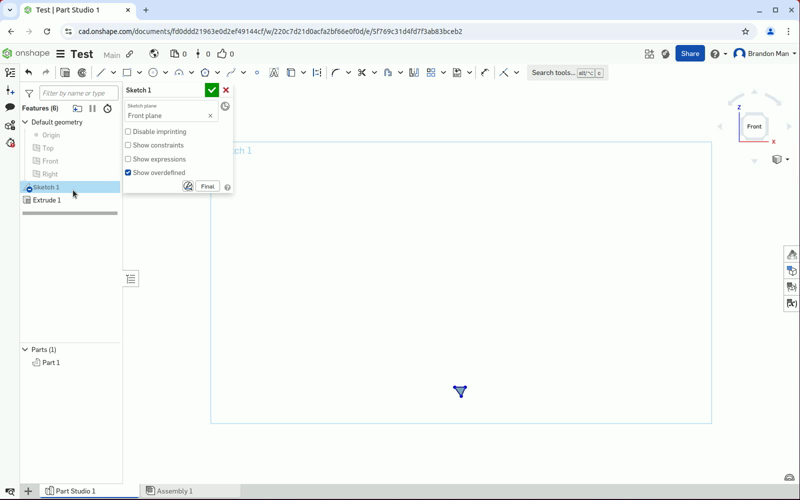
mouse_move(229, 92)
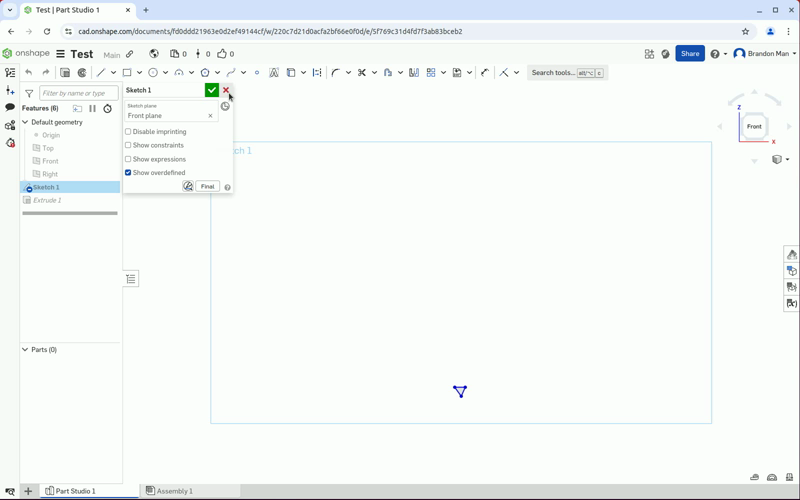
click(229, 92)
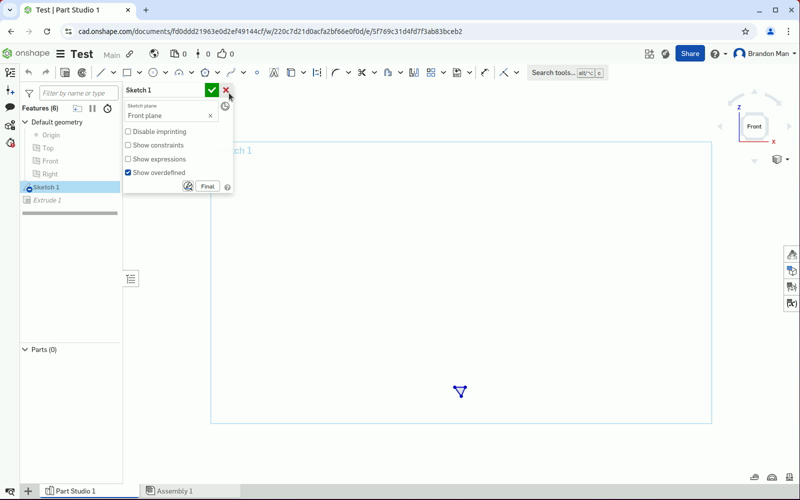
key(shift+s)
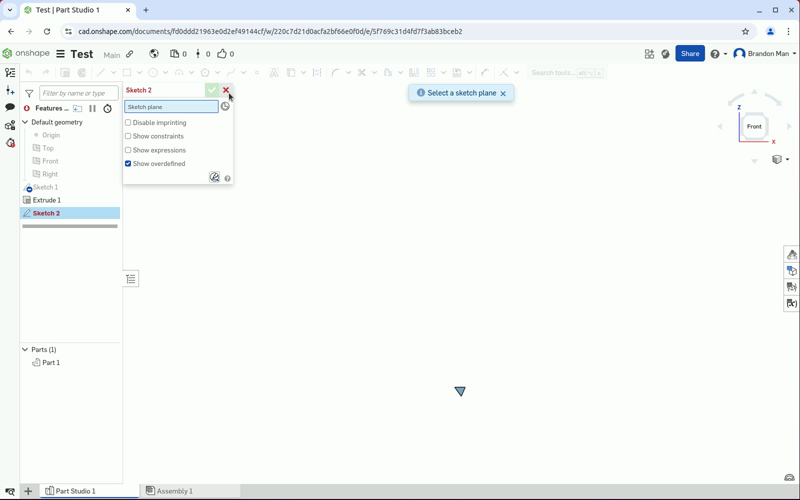
mouse_move(73, 163)
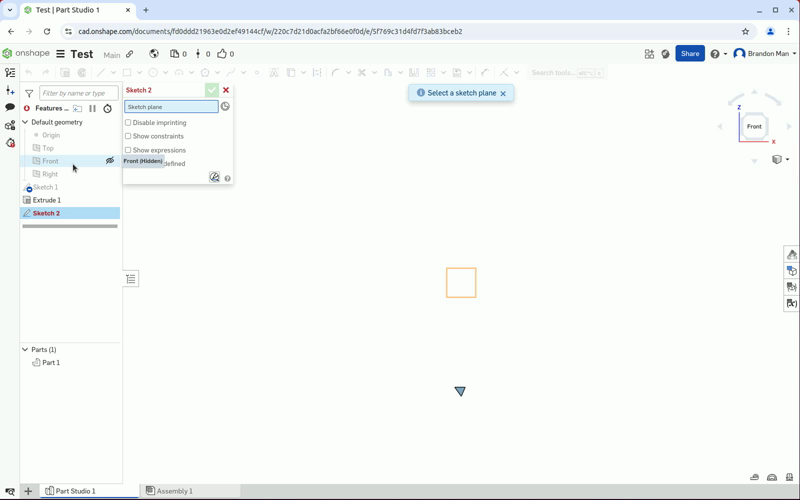
click(73, 163)
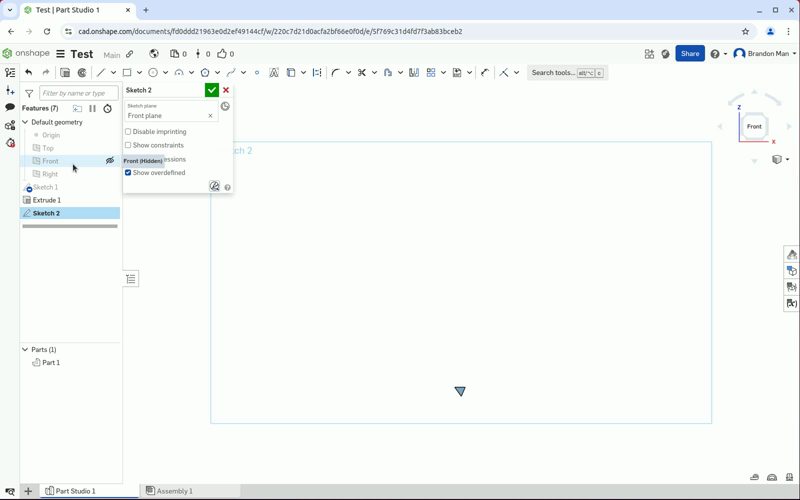
mouse_move(73, 352)
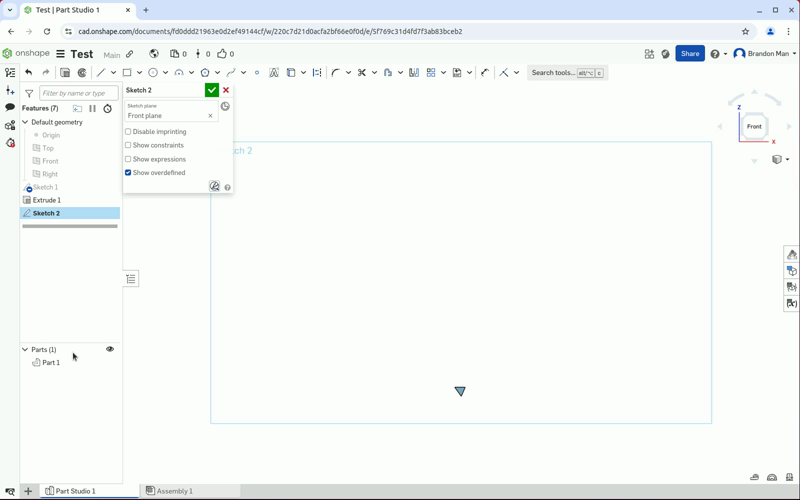
key(y)
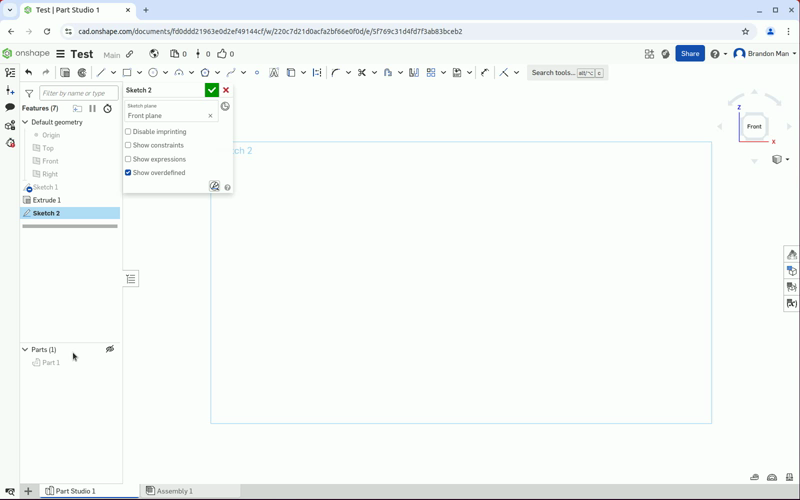
key(a)
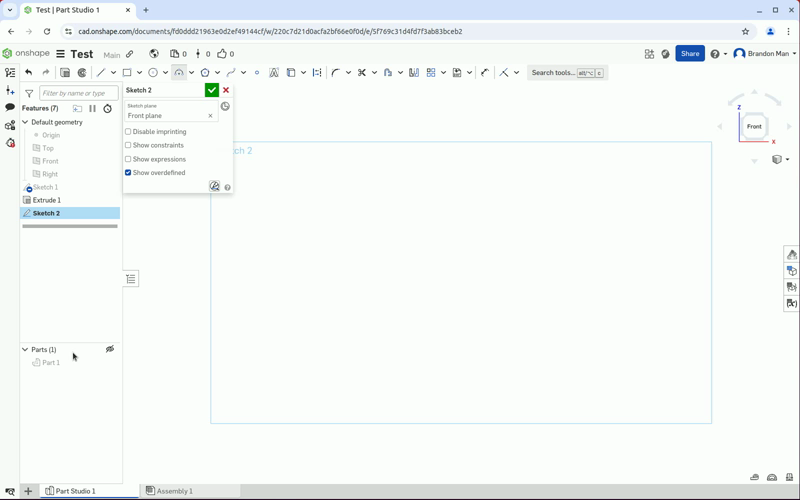
key_down(shift)
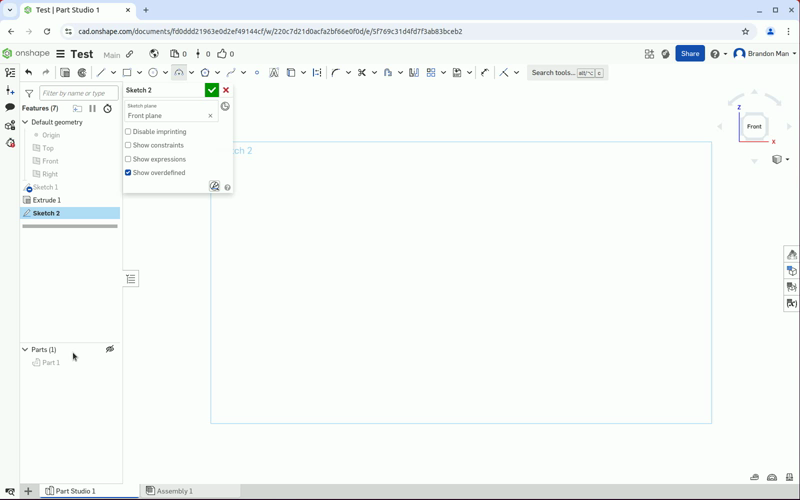
mouse_move(416, 204)
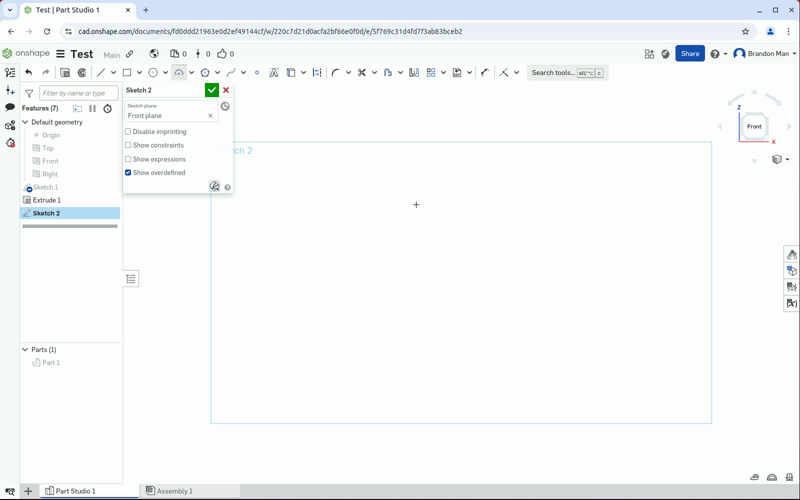
click(416, 204)
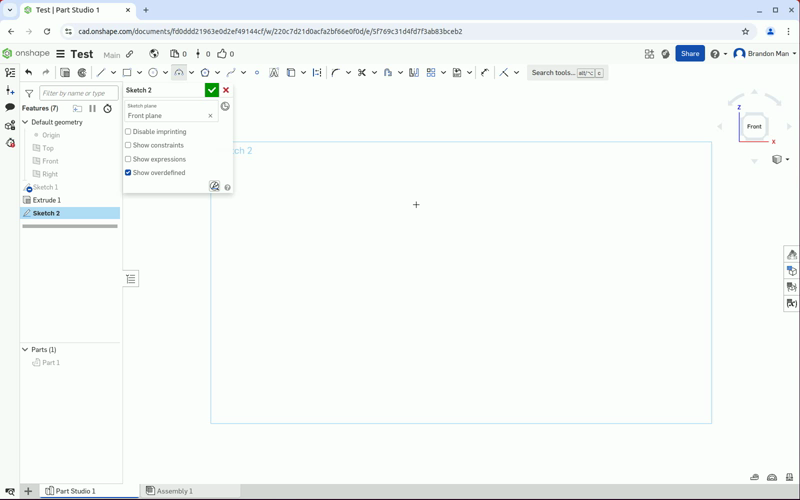
key_up(shift)
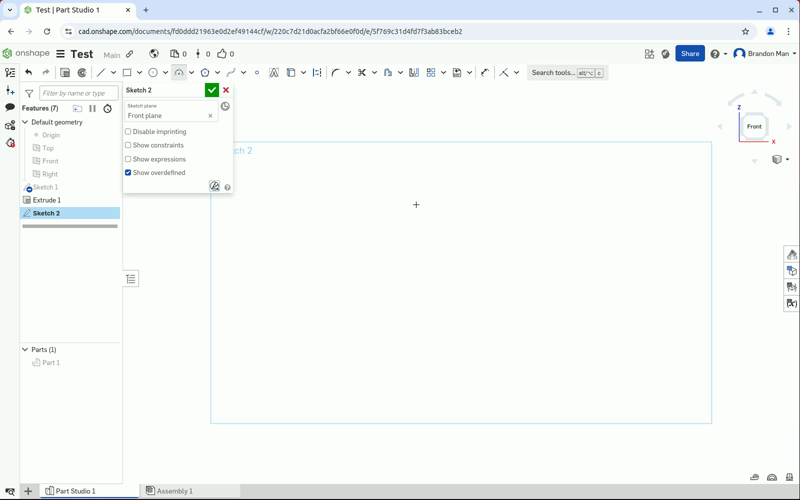
key_down(shift)
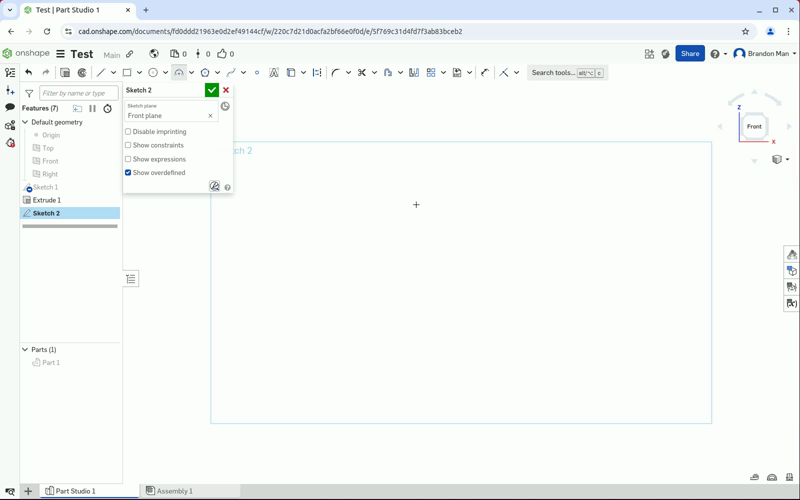
mouse_move(454, 224)
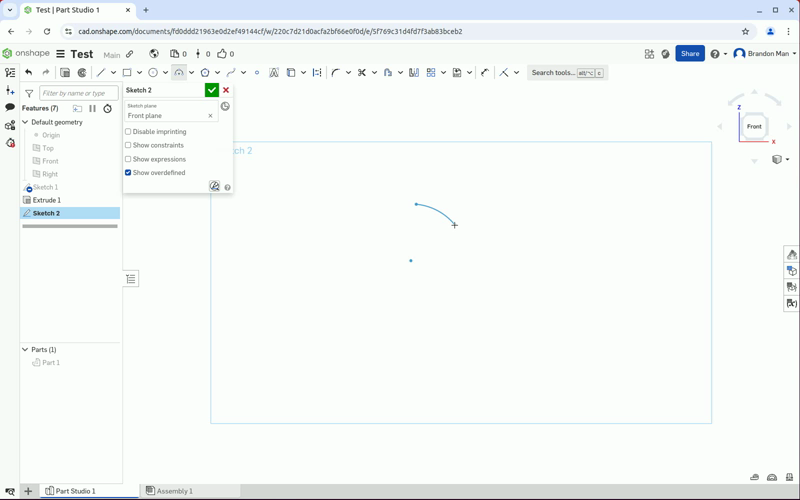
click(454, 224)
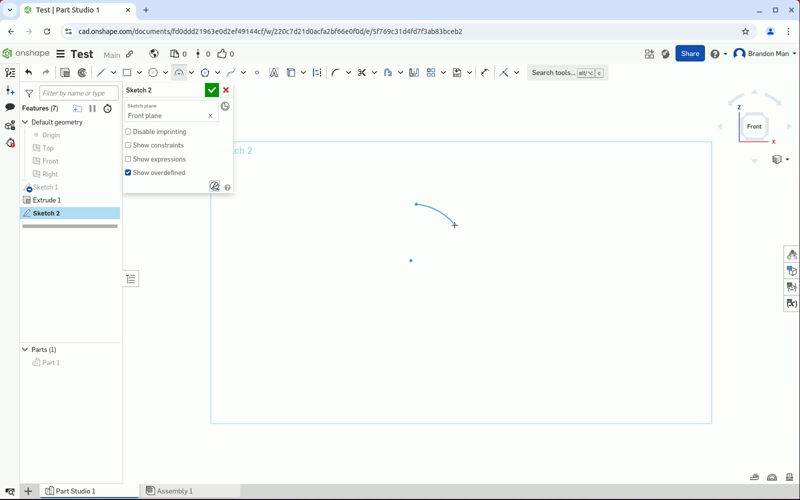
mouse_move(437, 209)
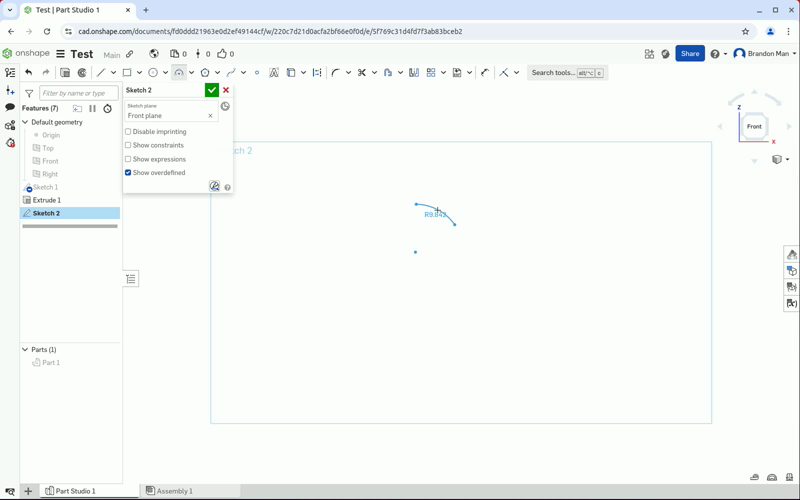
click(437, 209)
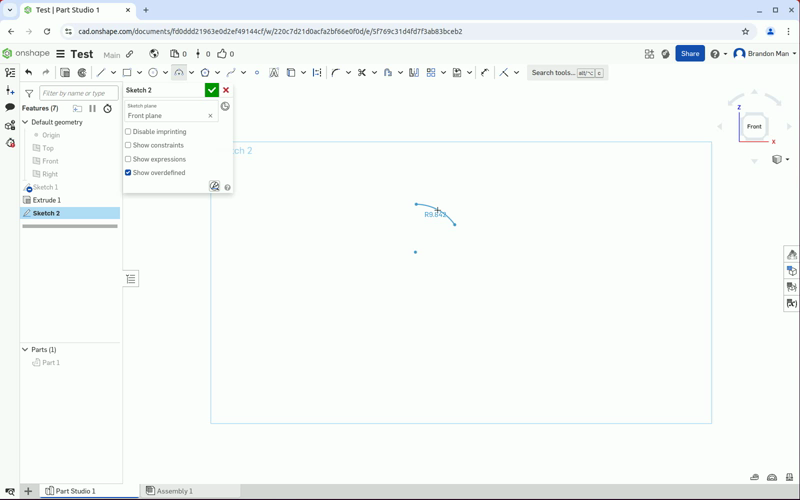
key_up(shift)
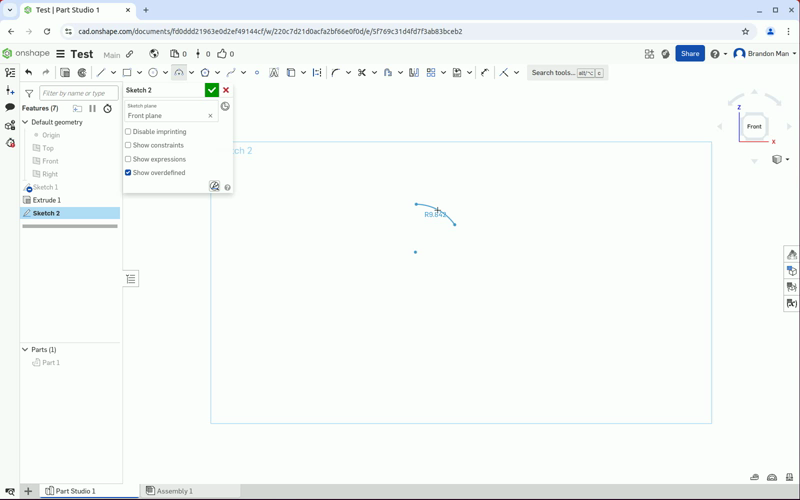
key(esc)
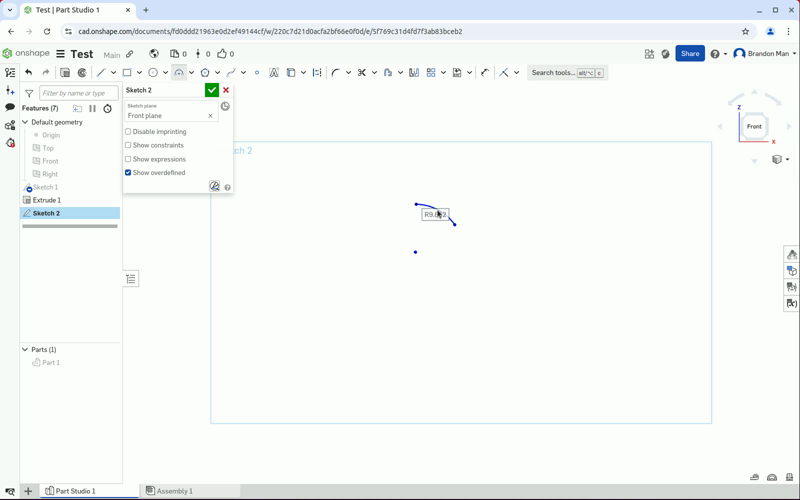
key(l)
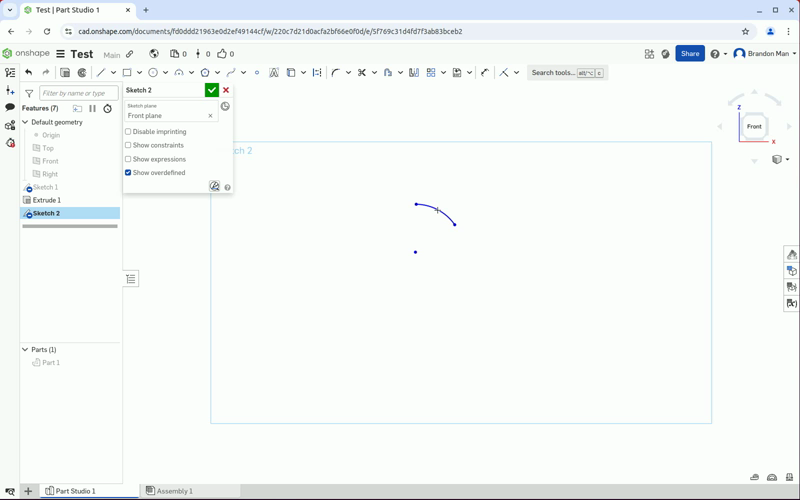
mouse_move(454, 224)
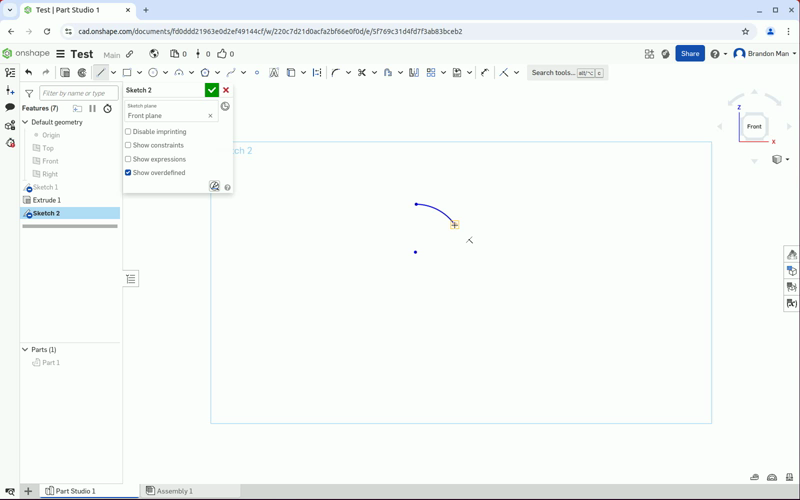
click(454, 224)
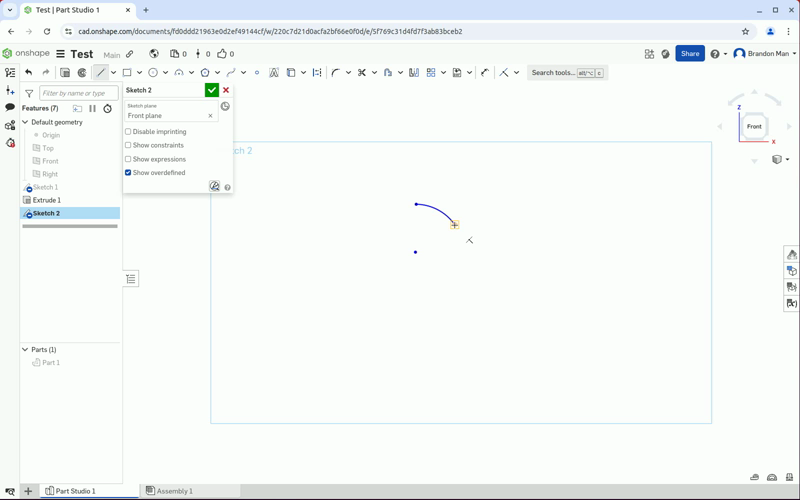
key_down(shift)
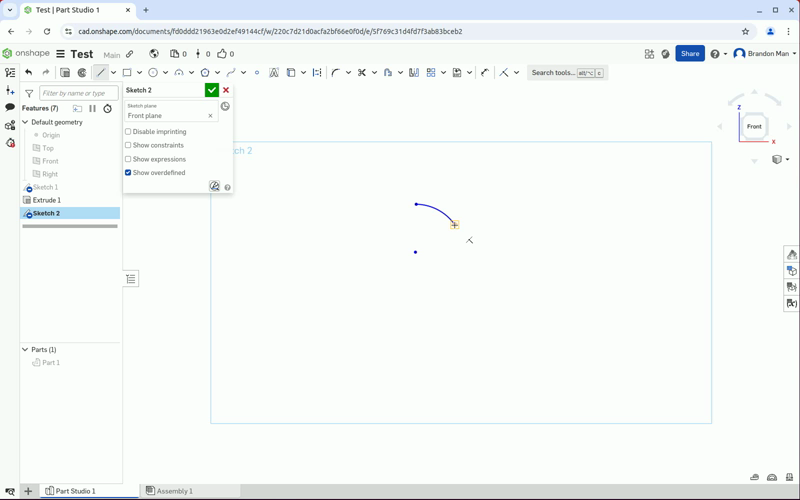
mouse_move(484, 224)
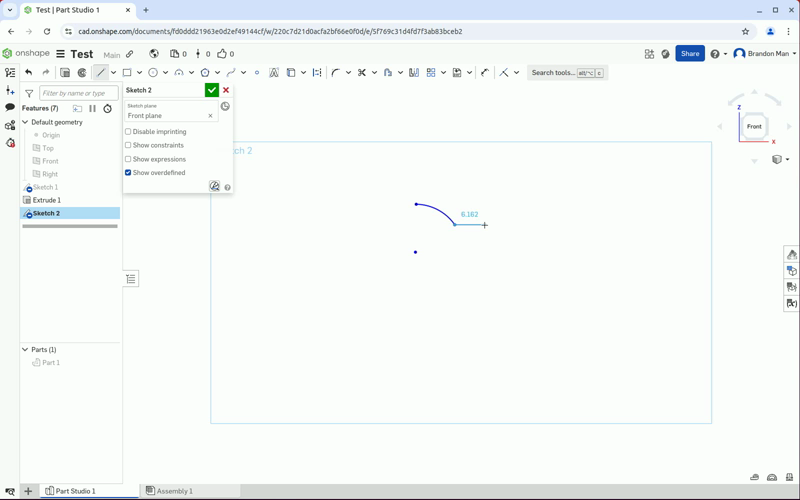
mouse_move(463, 224)
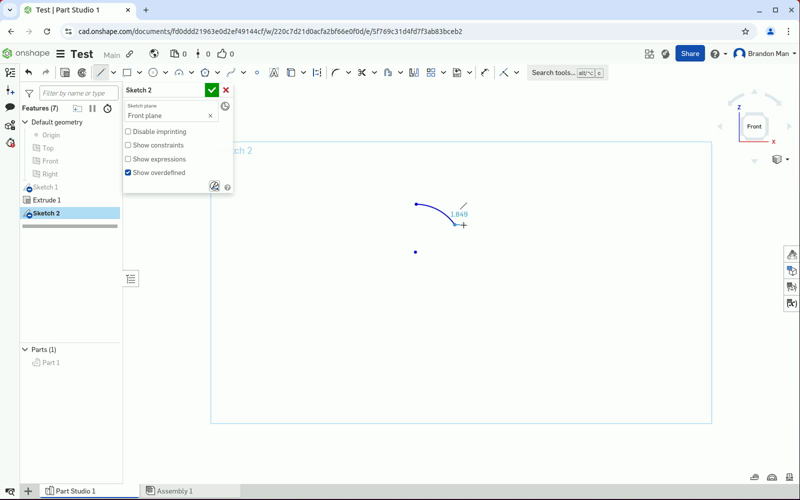
click(463, 224)
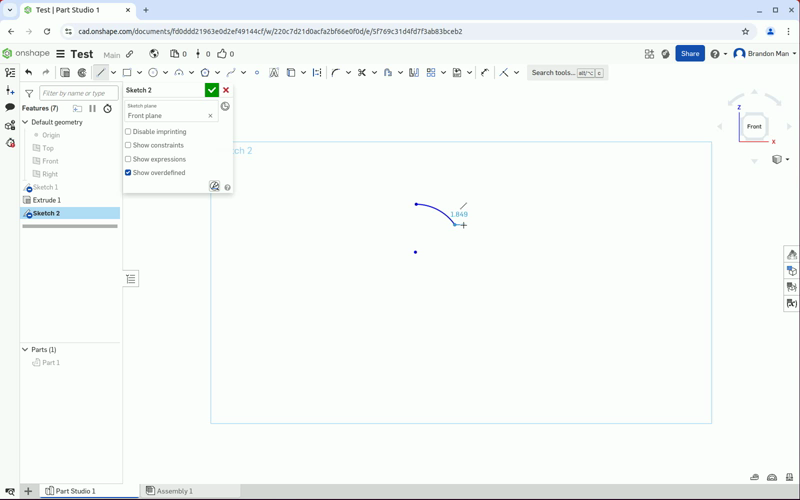
key_up(shift)
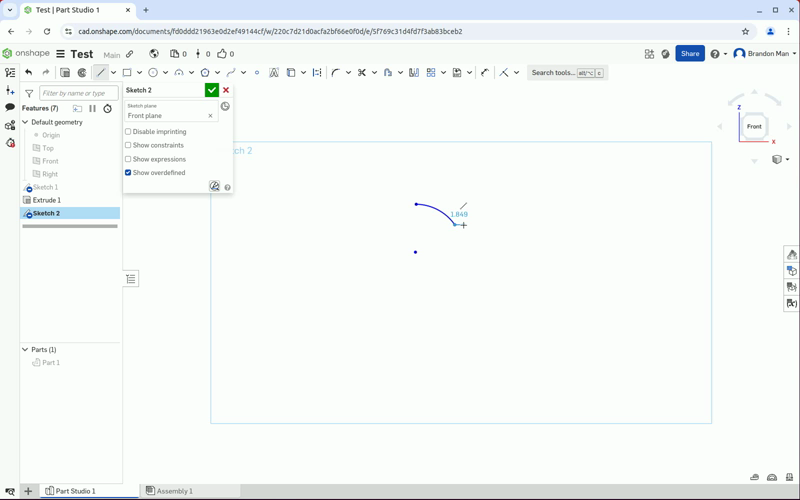
key(esc)
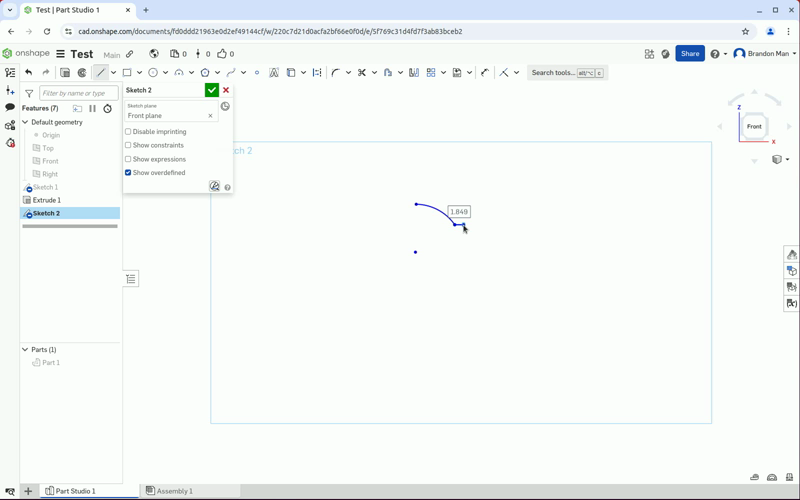
key(a)
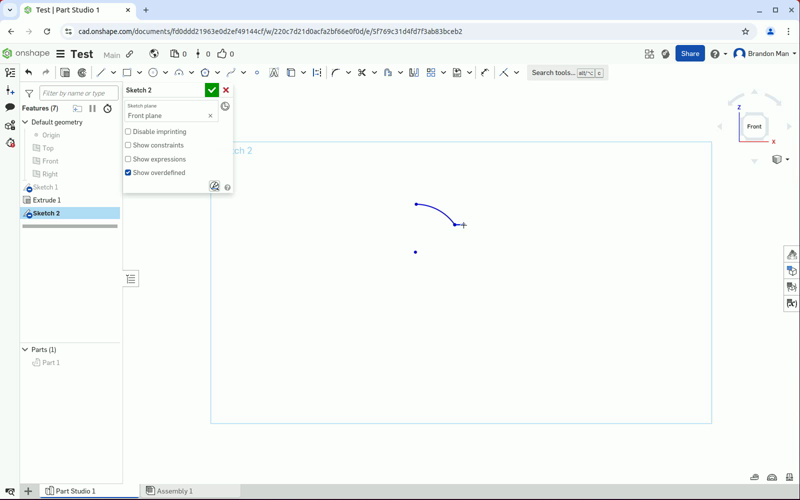
mouse_move(463, 224)
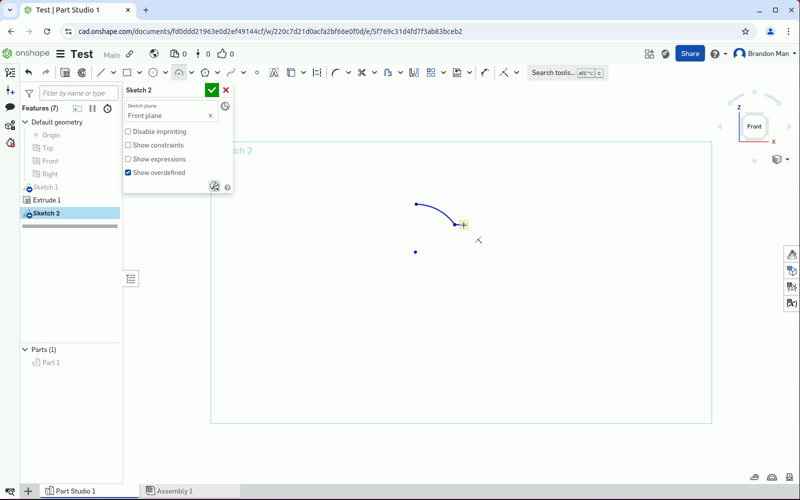
click(463, 224)
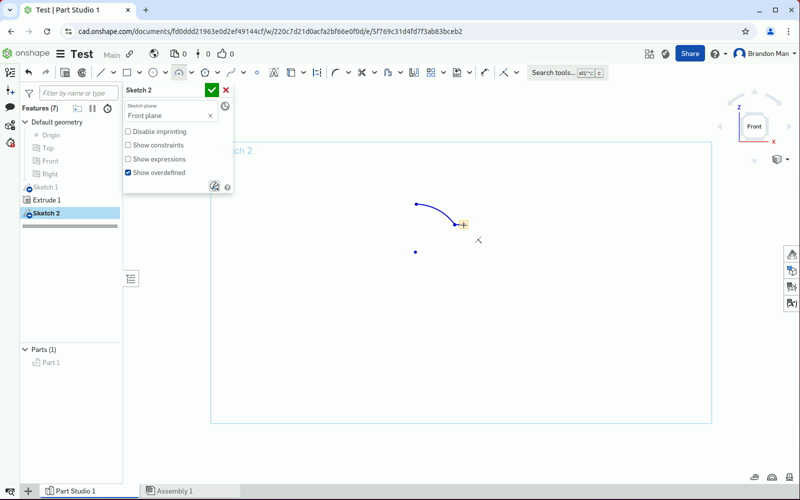
key_down(shift)
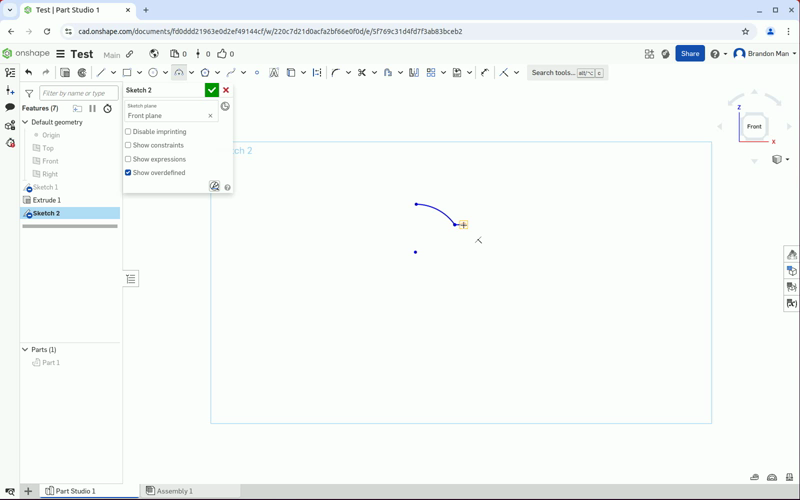
mouse_move(503, 204)
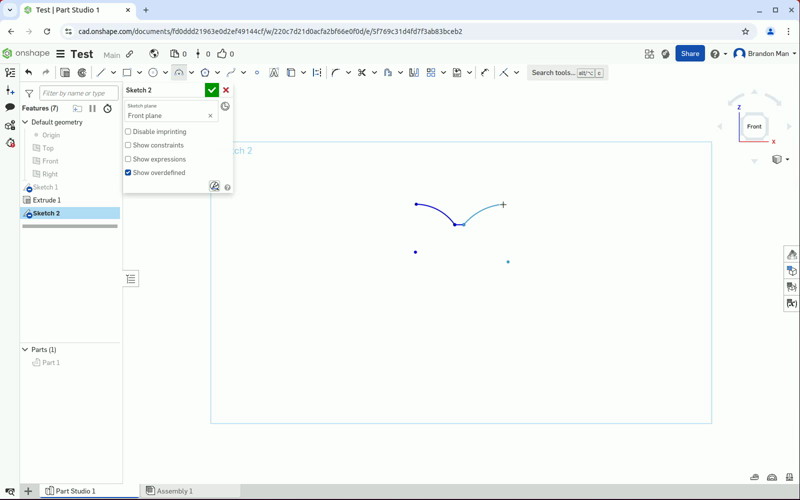
click(503, 204)
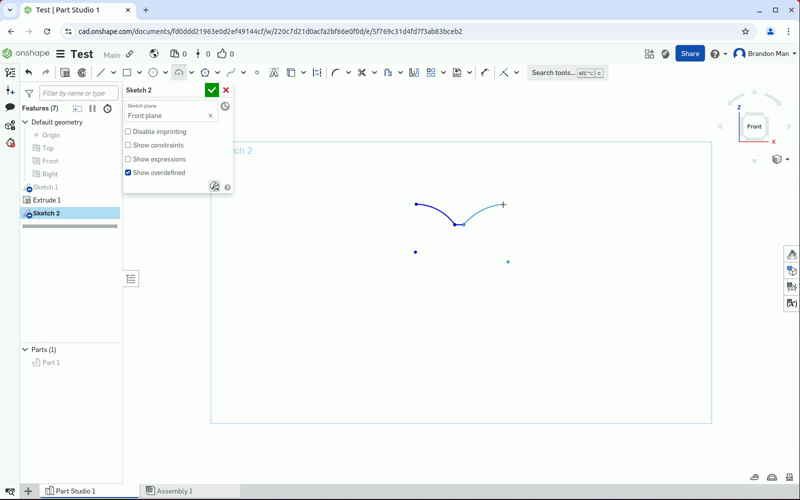
mouse_move(481, 209)
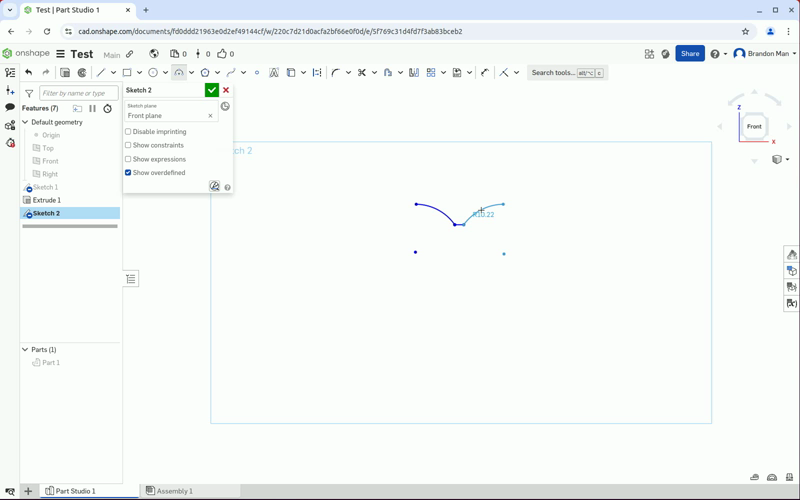
click(481, 209)
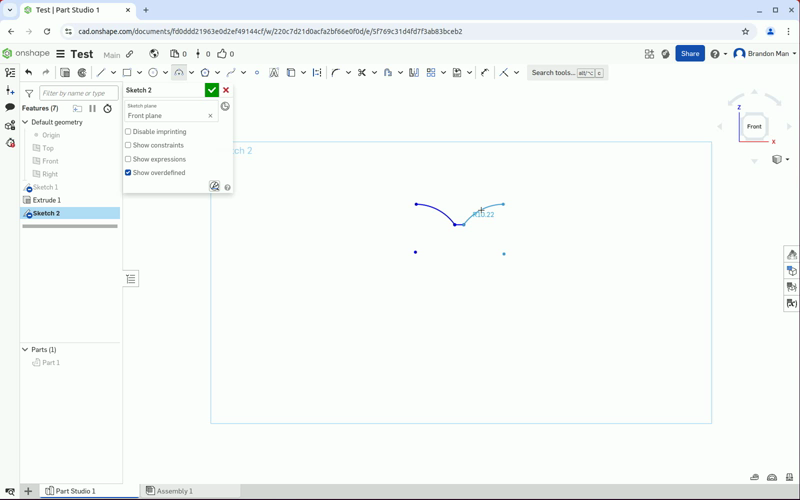
key_up(shift)
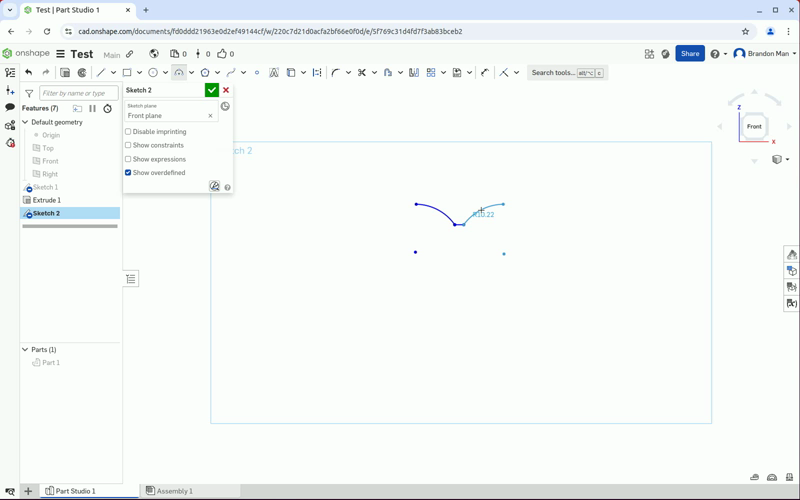
key(esc)
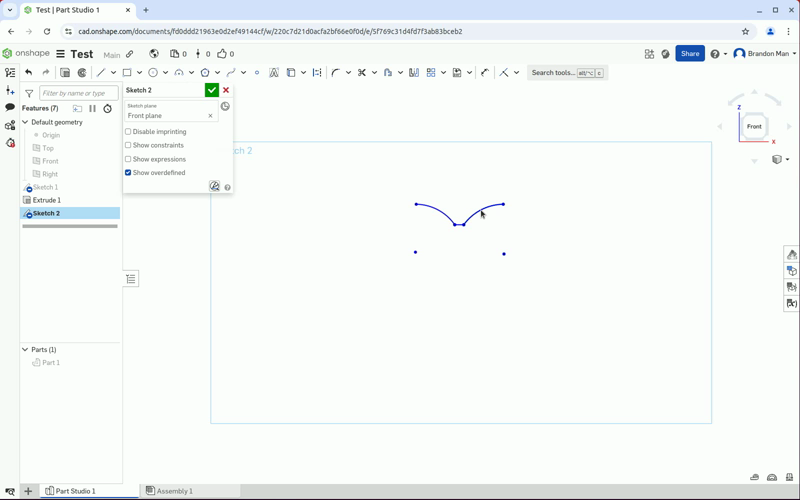
key(l)
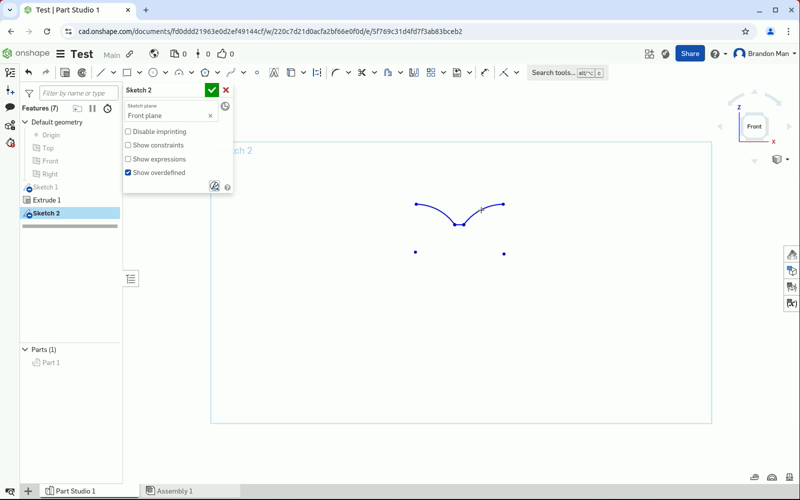
mouse_move(503, 204)
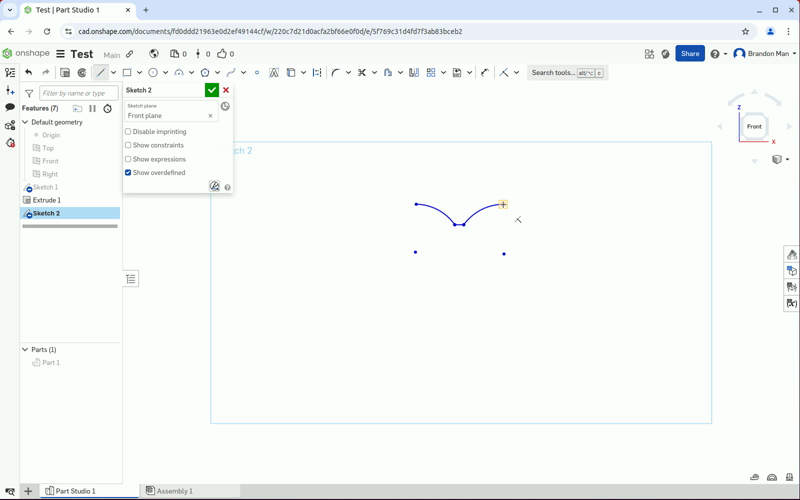
click(503, 204)
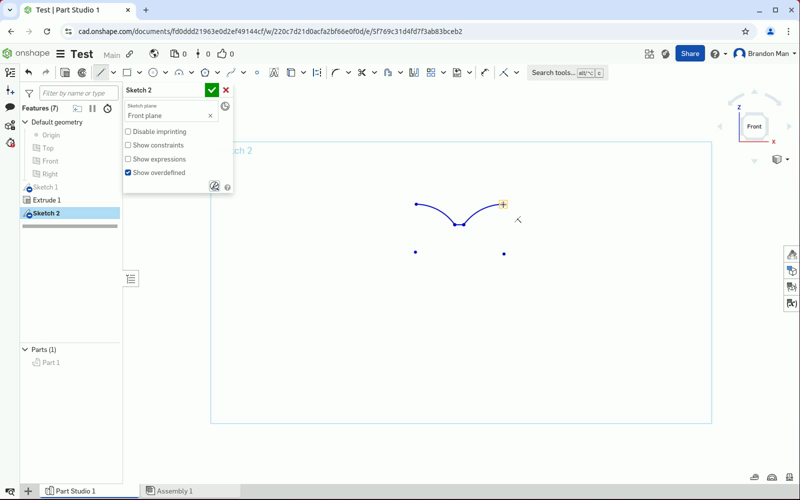
key_down(shift)
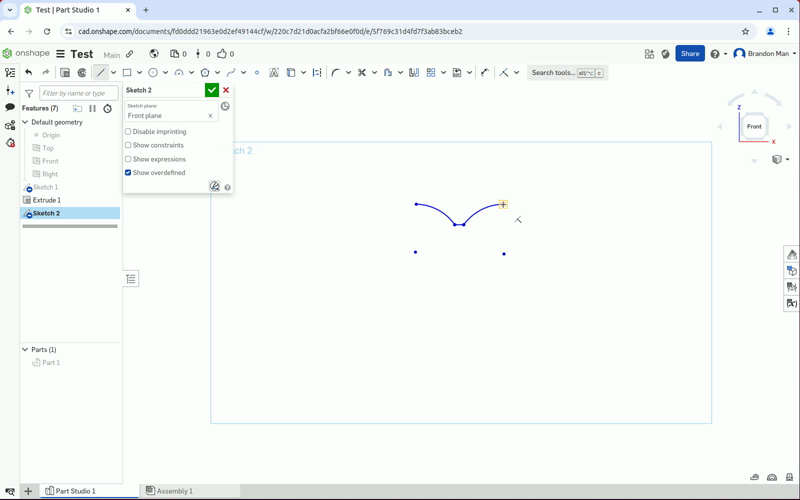
mouse_move(416, 204)
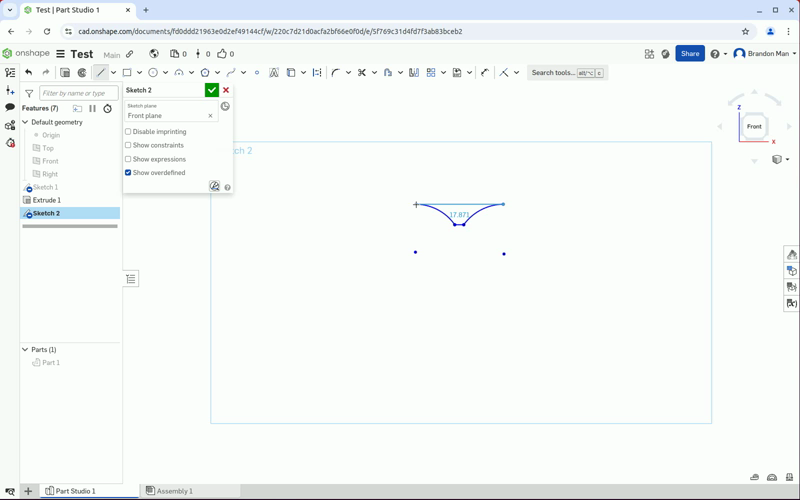
key_up(shift)
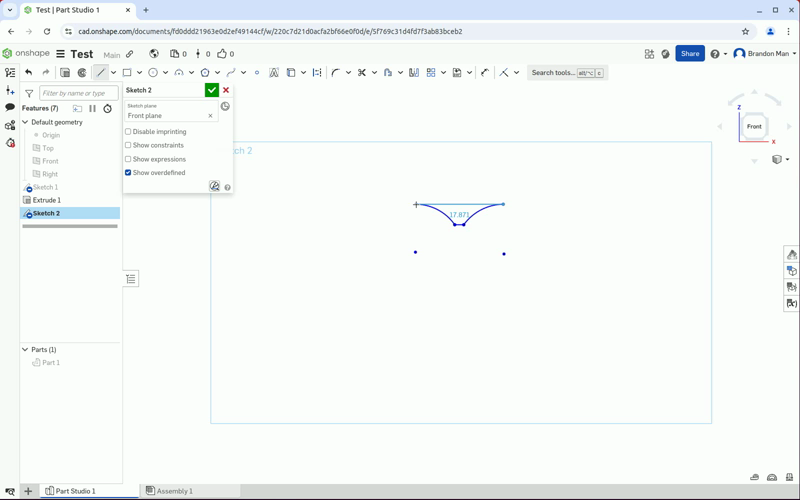
click(416, 204)
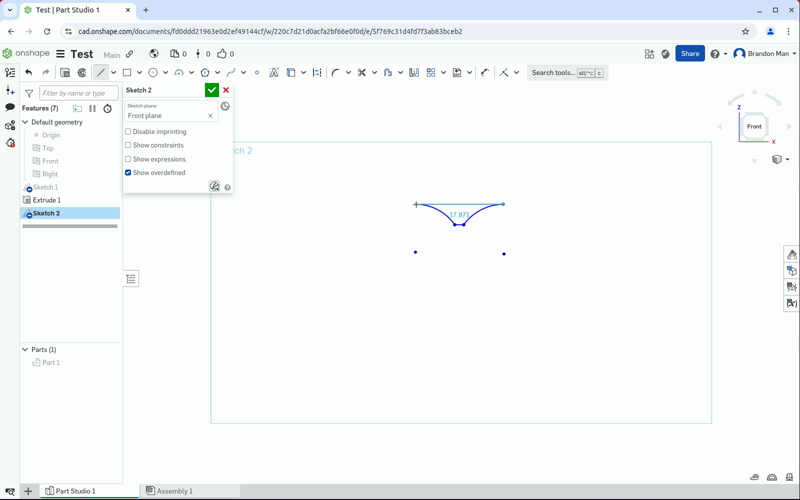
key(esc)
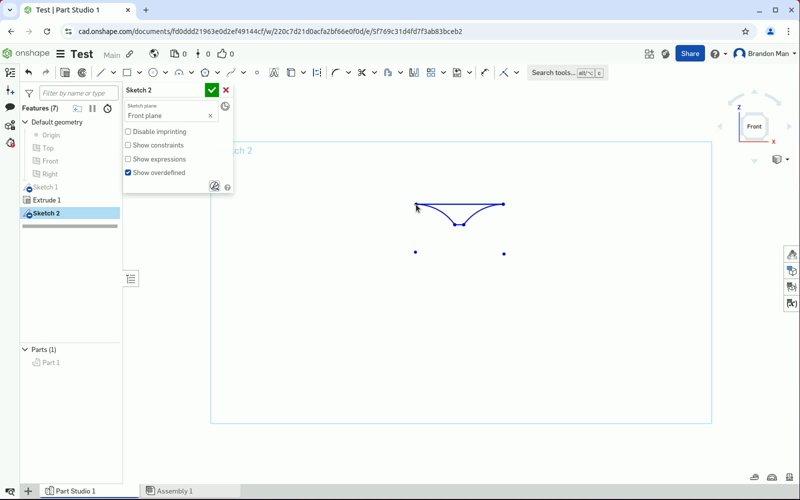
mouse_move(462, 217)
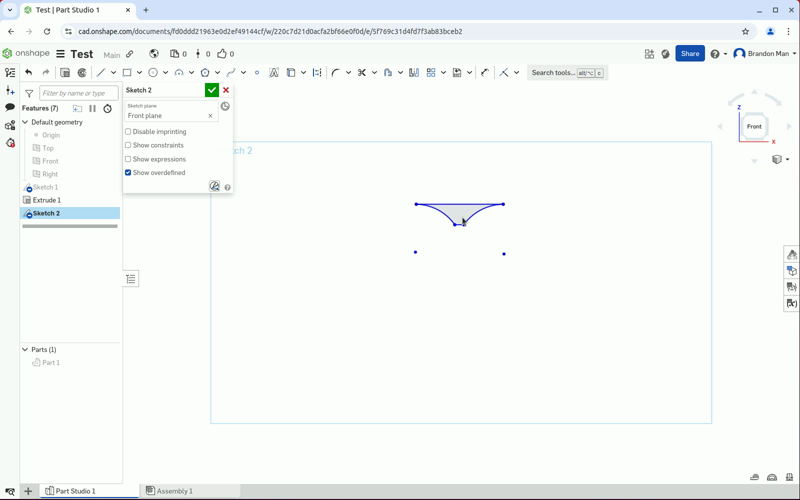
scroll(6)
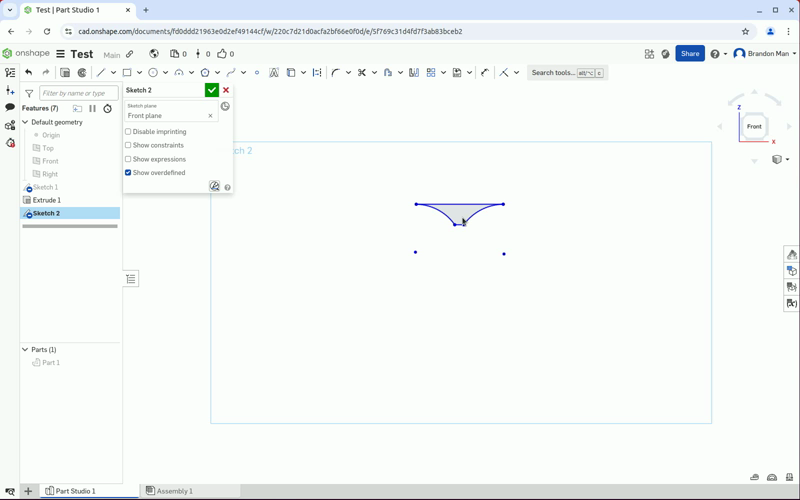
scroll(6)
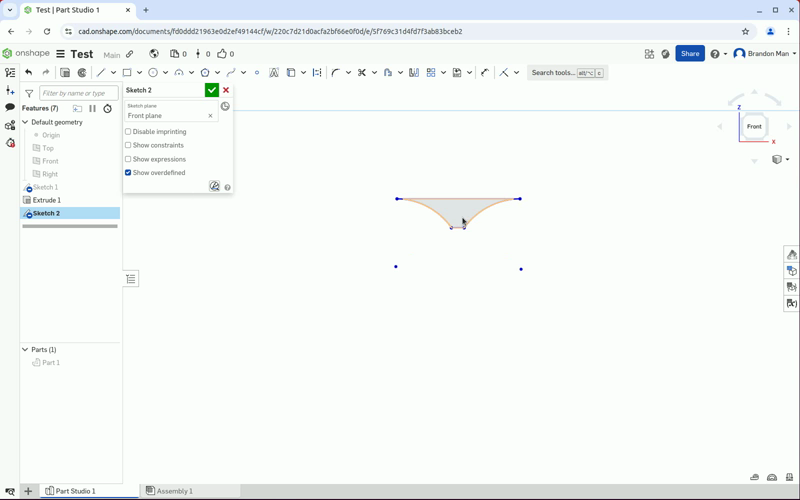
scroll(6)
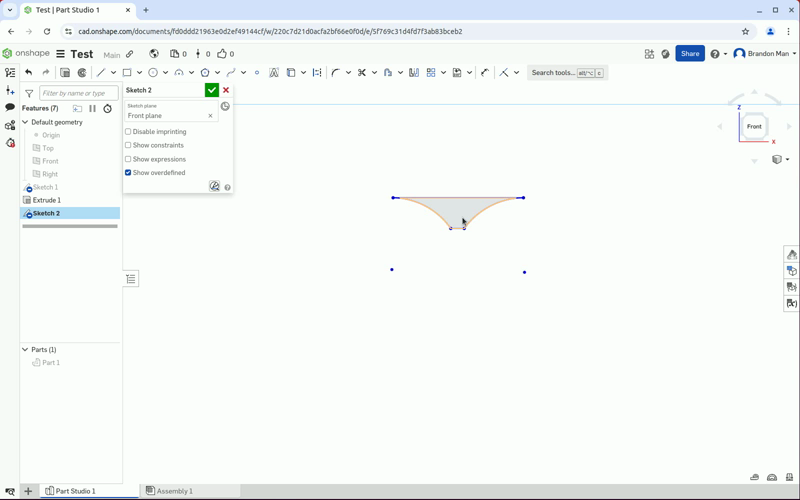
scroll(6)
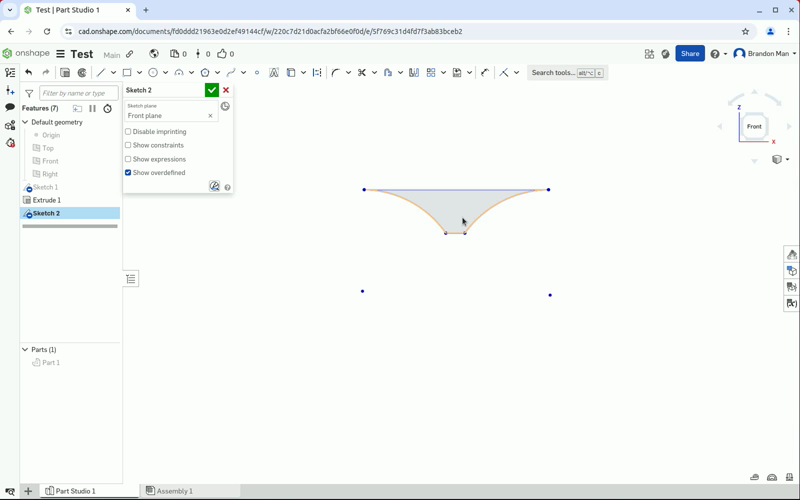
scroll(6)
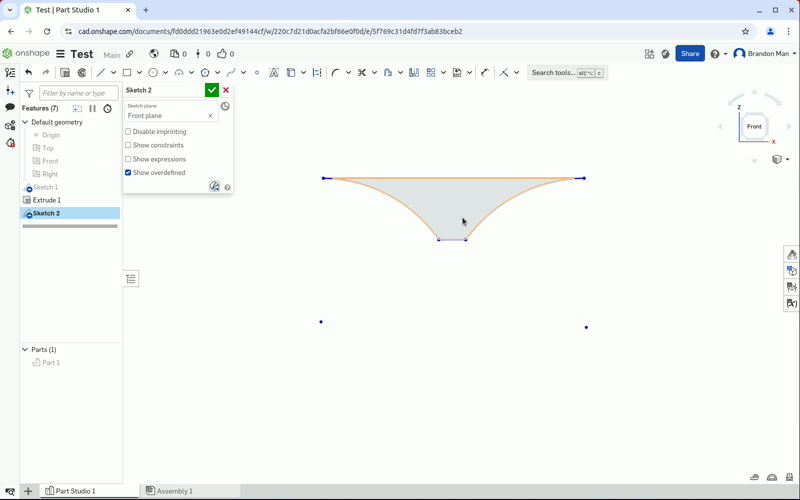
scroll(6)
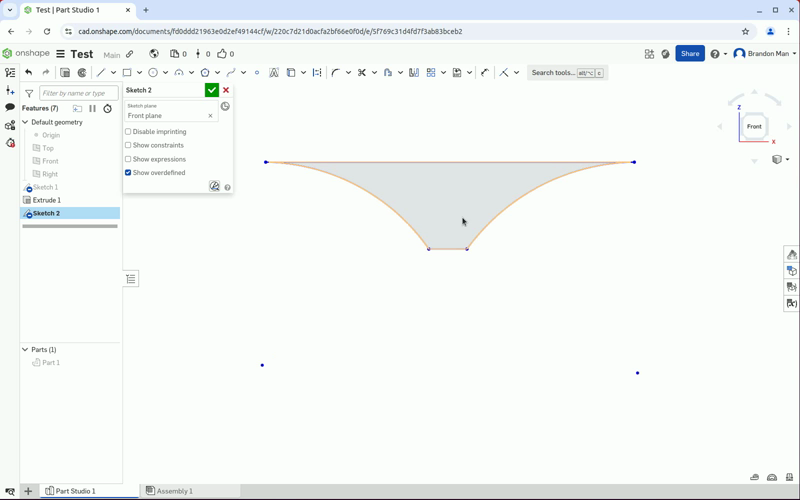
scroll(6)
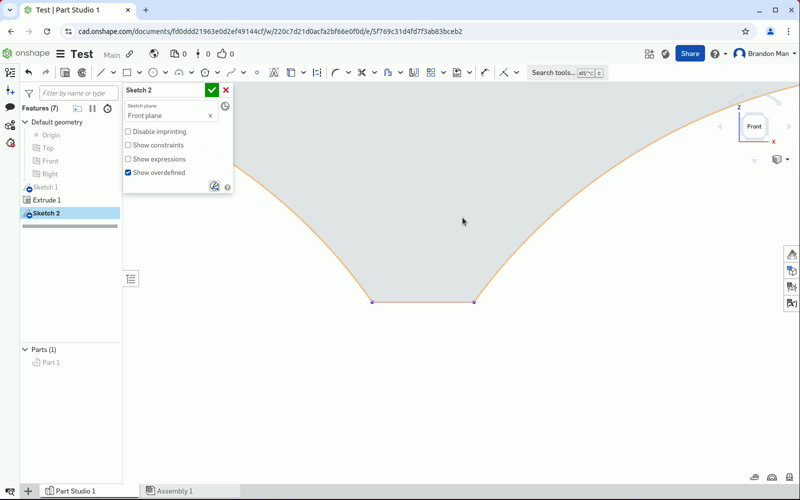
click(462, 217)
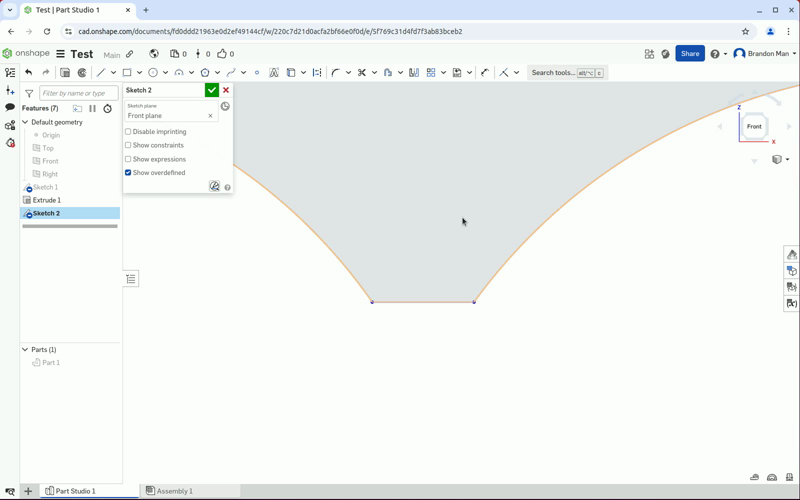
scroll(-6)
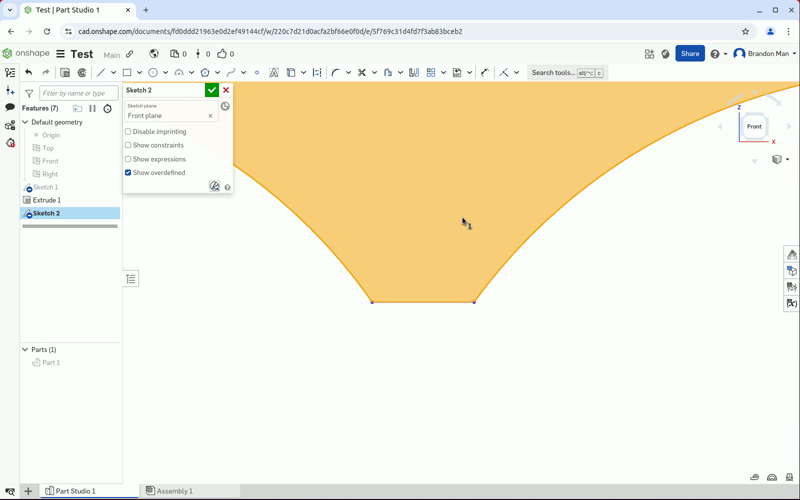
scroll(-6)
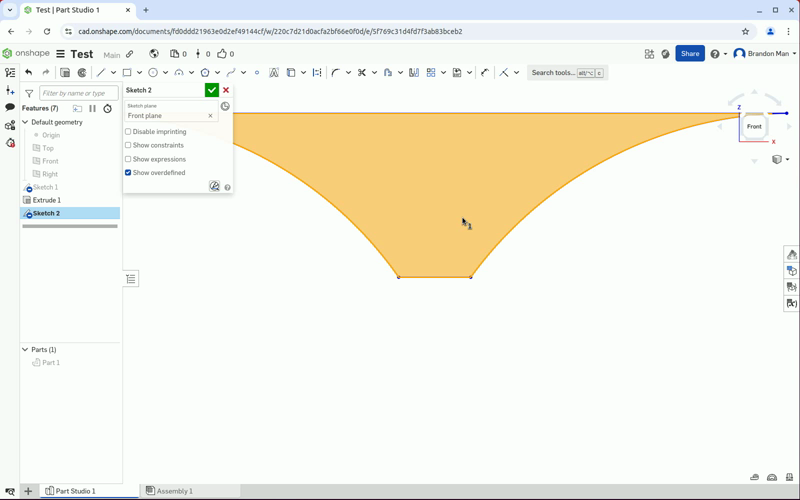
scroll(-6)
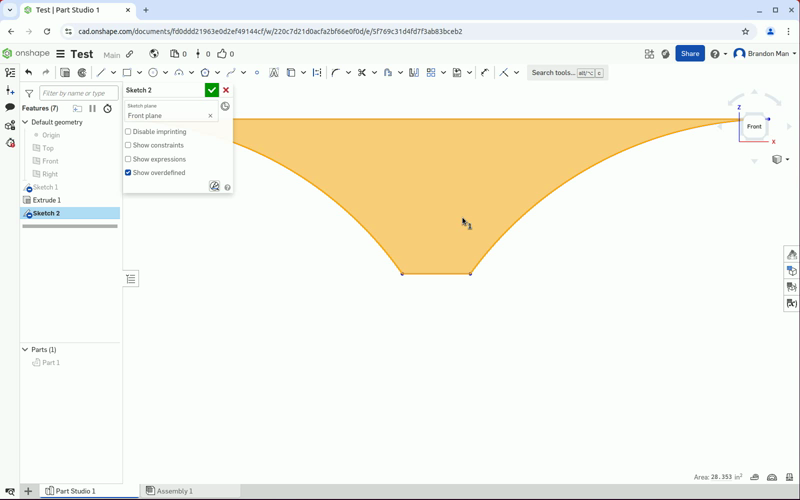
scroll(-6)
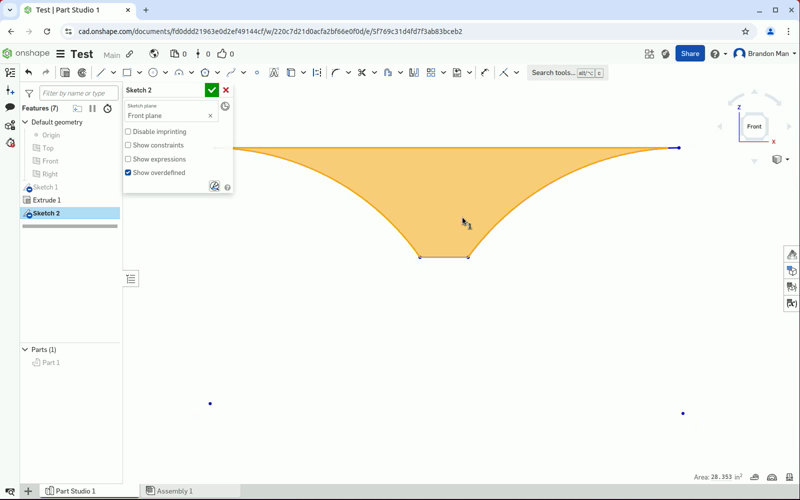
scroll(-6)
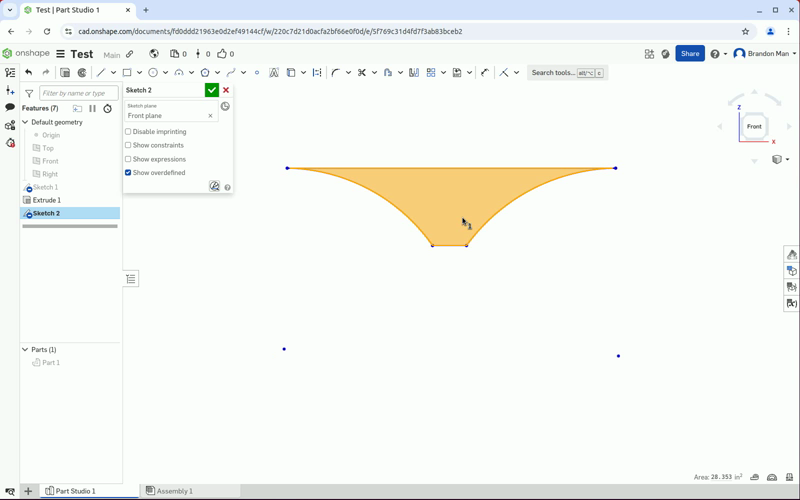
scroll(-6)
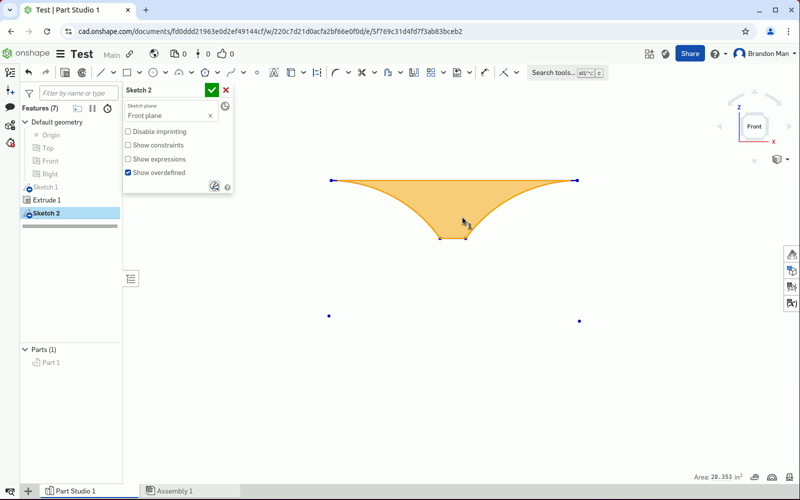
scroll(-6)
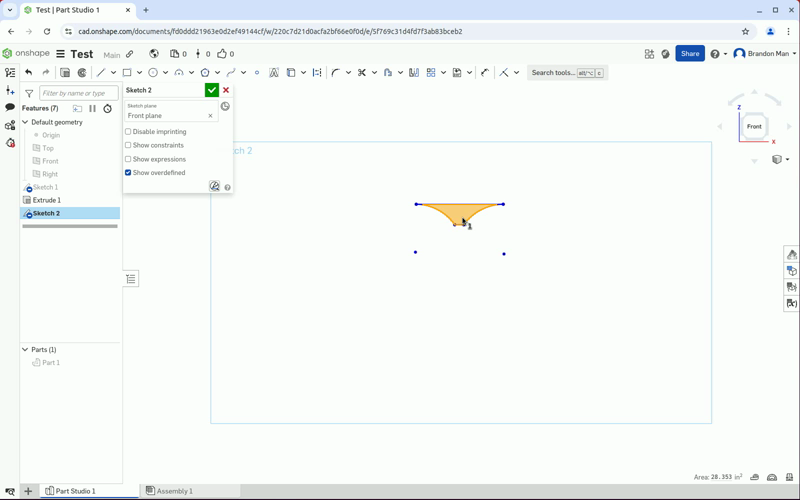
mouse_move(73, 352)
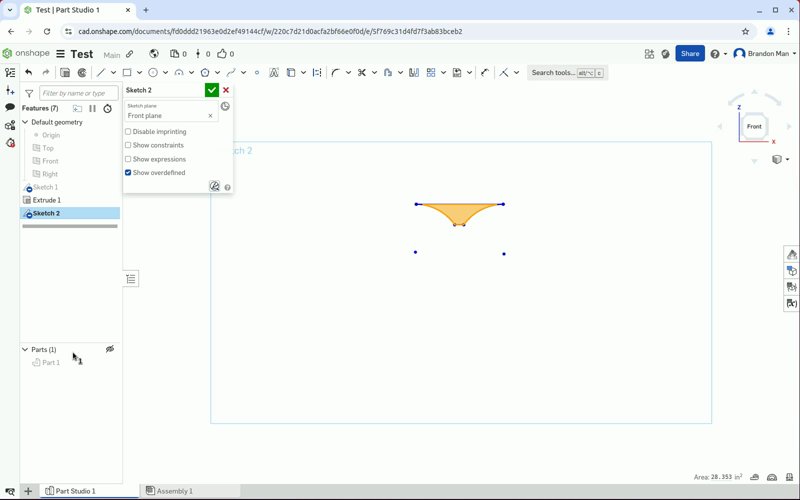
key(shift+y)
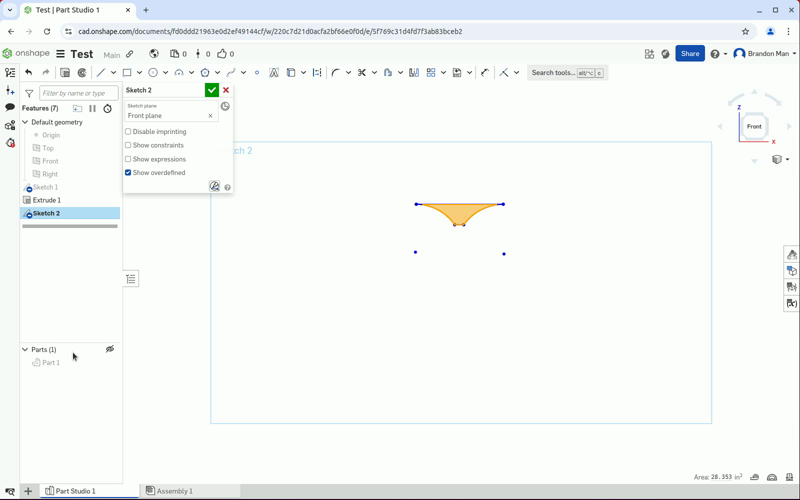
key(shift+e)
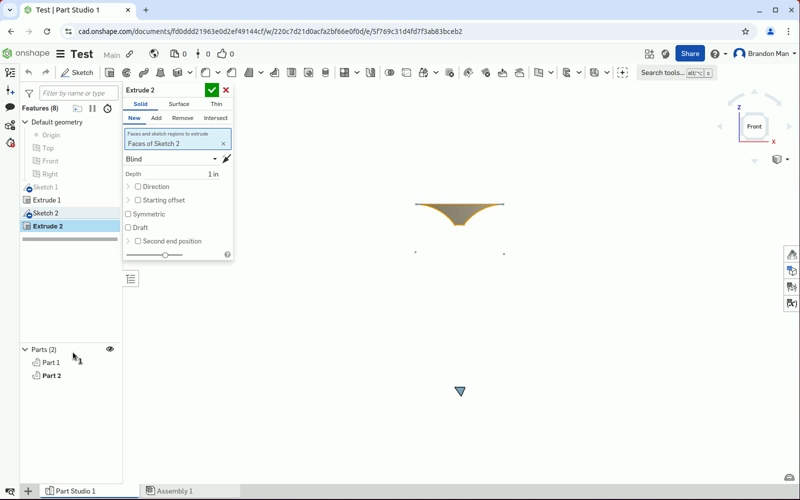
mouse_move(143, 106)
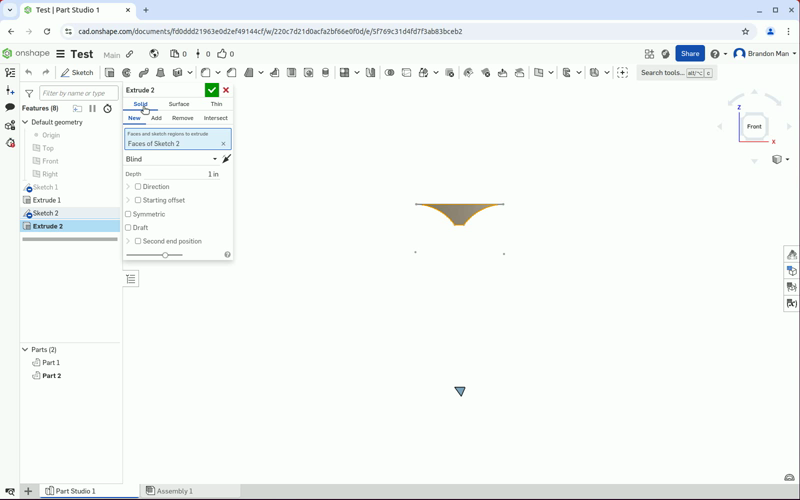
click(143, 106)
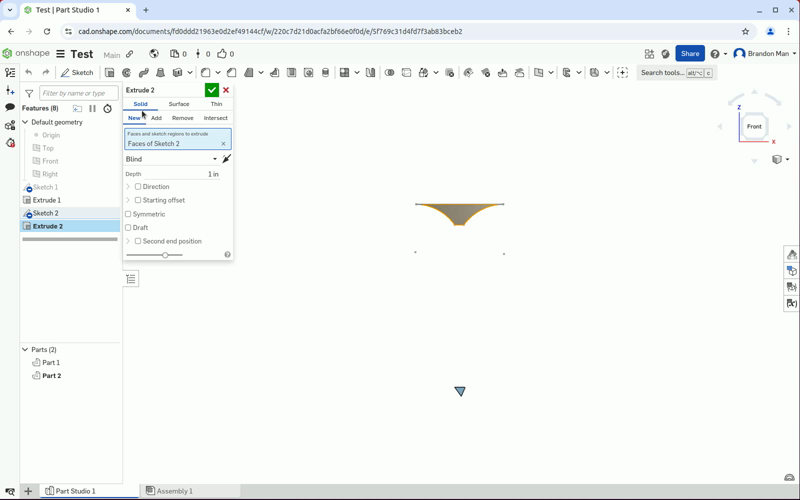
mouse_move(137, 120)
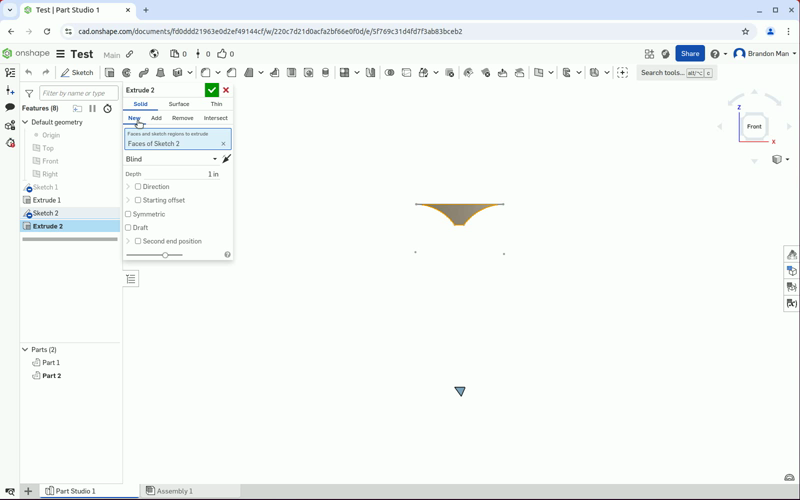
click(137, 120)
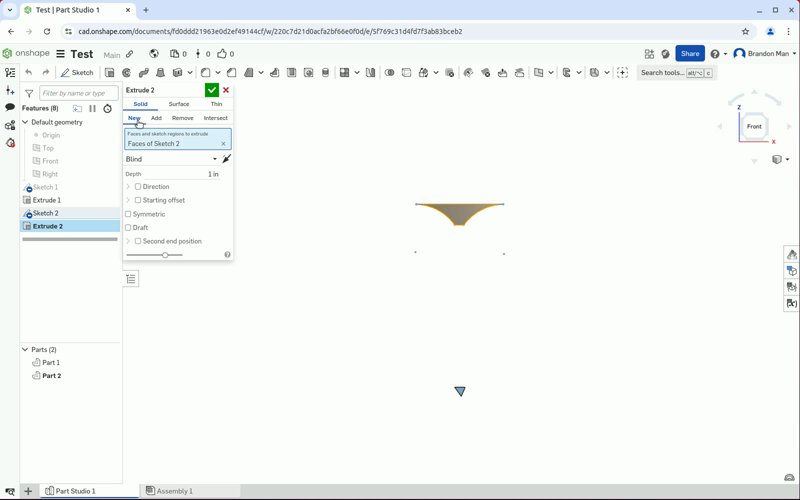
key(tab, 4)
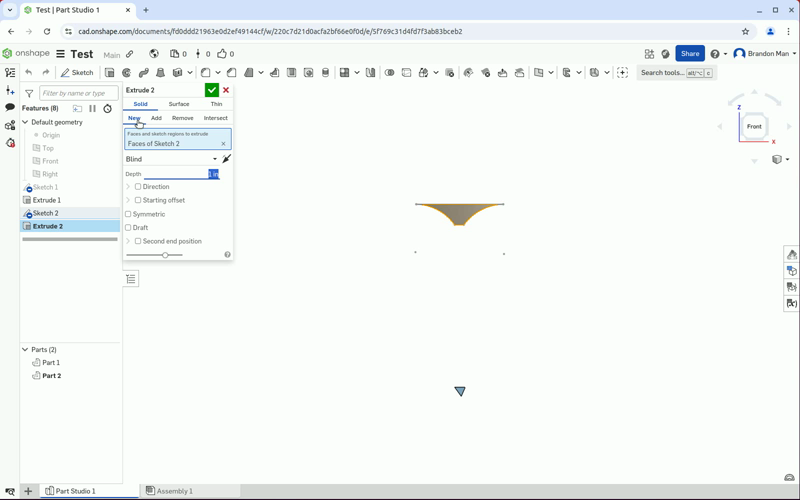
text(11.554)
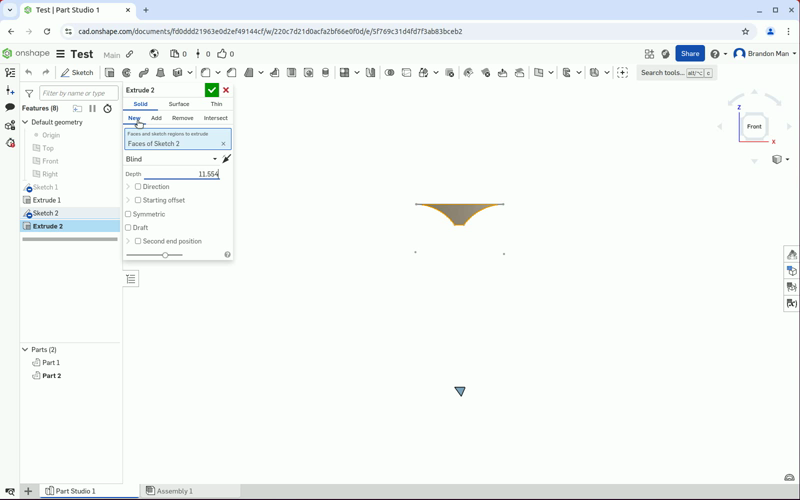
key(enter)
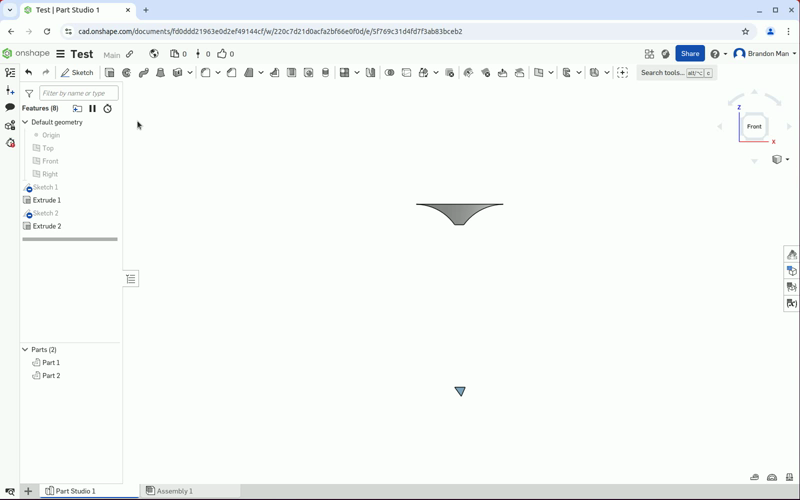
key(shift+h)
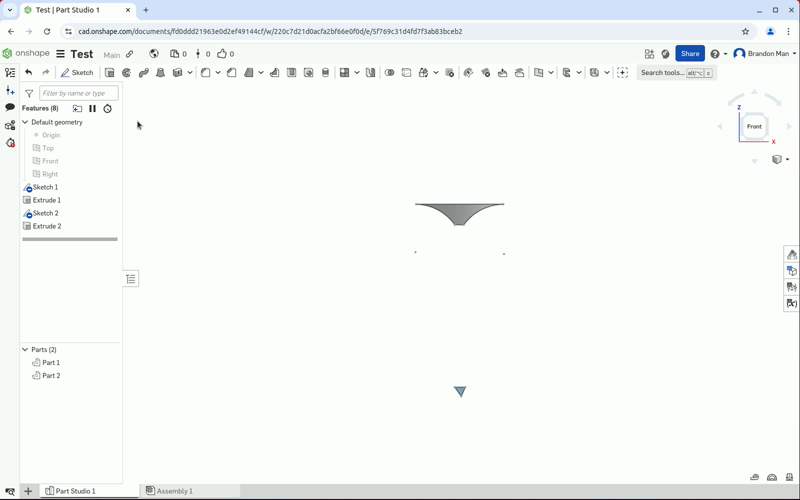
key(shift+h)
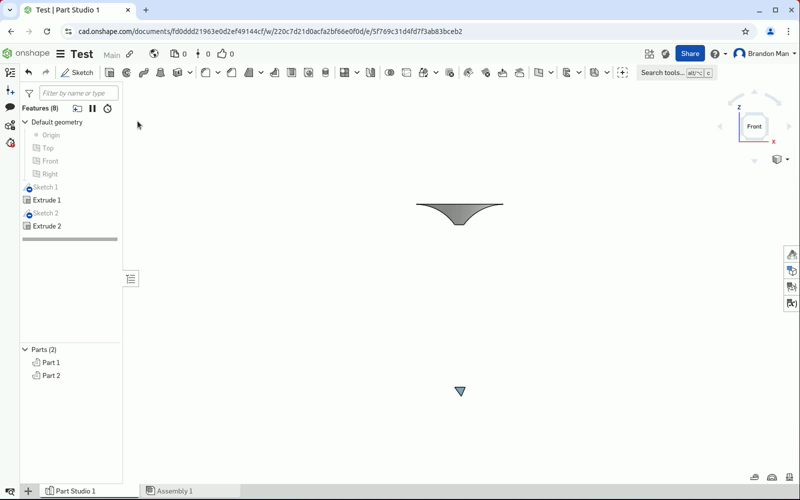
mouse_move(73, 189)
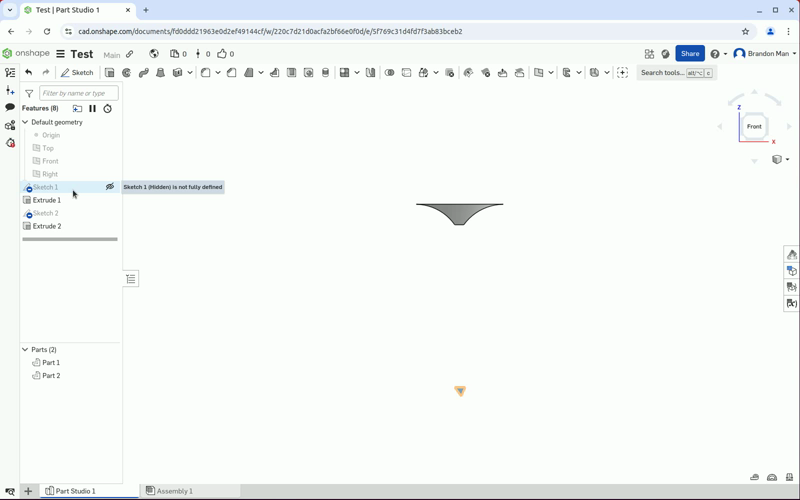
click(73, 189)
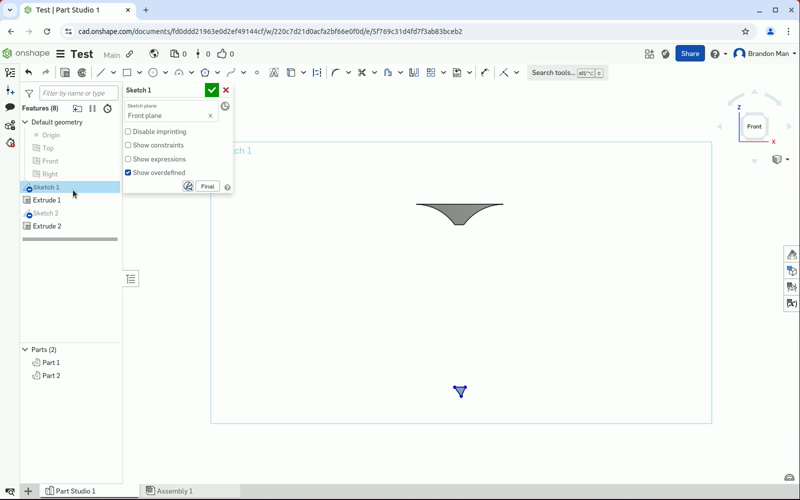
mouse_move(229, 92)
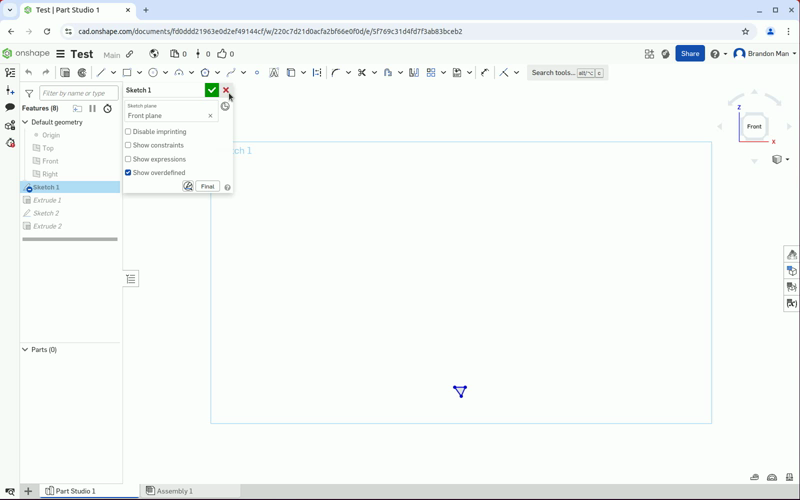
click(229, 92)
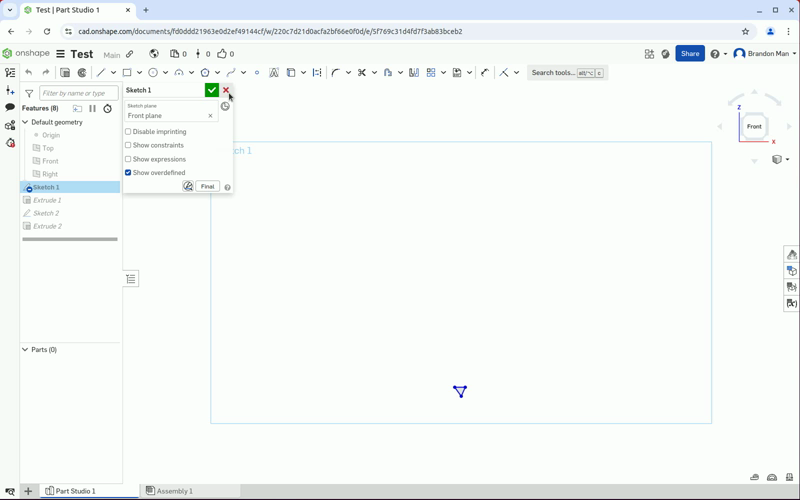
key(shift+s)
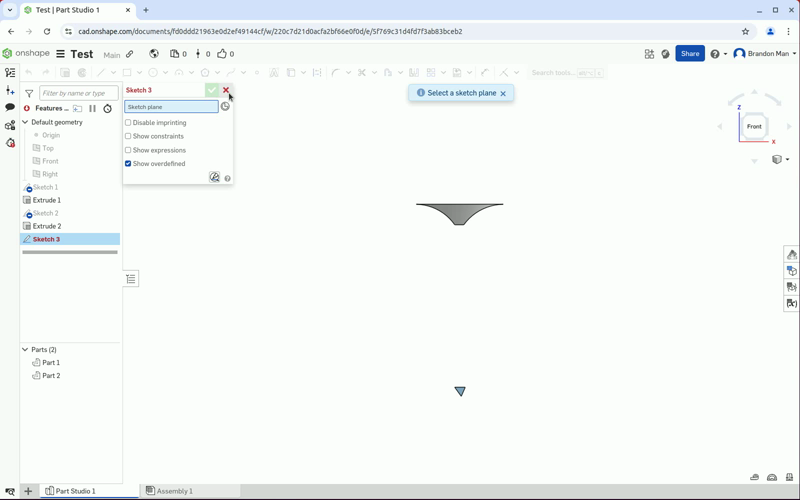
mouse_move(73, 163)
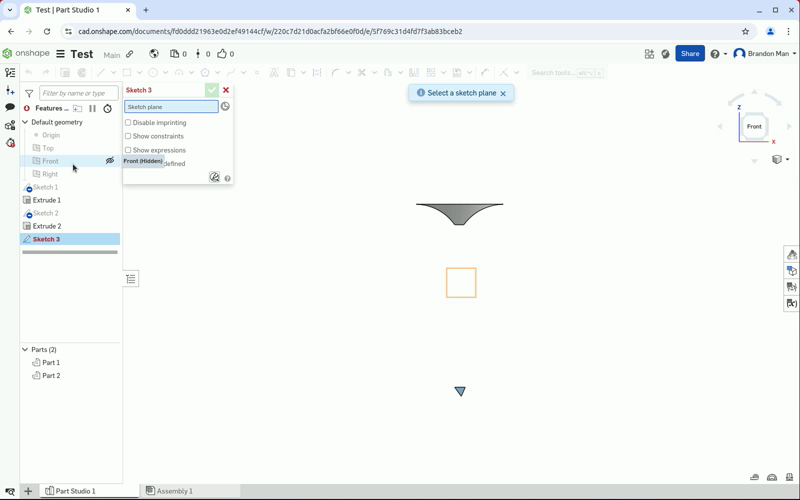
click(73, 163)
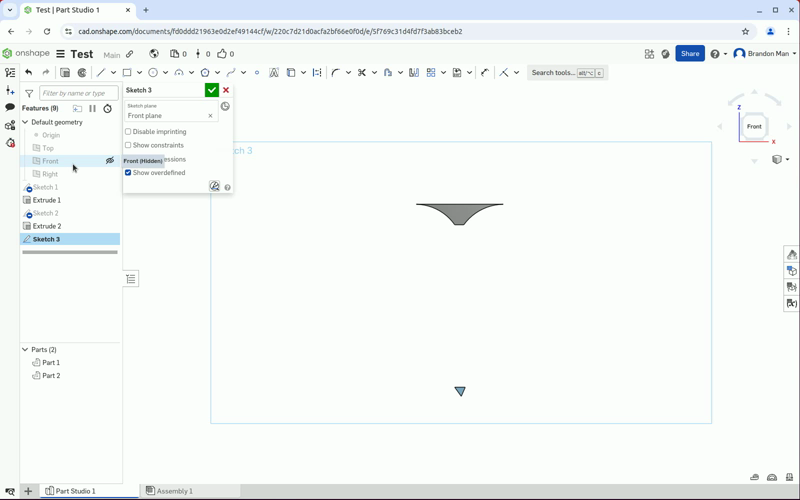
mouse_move(73, 352)
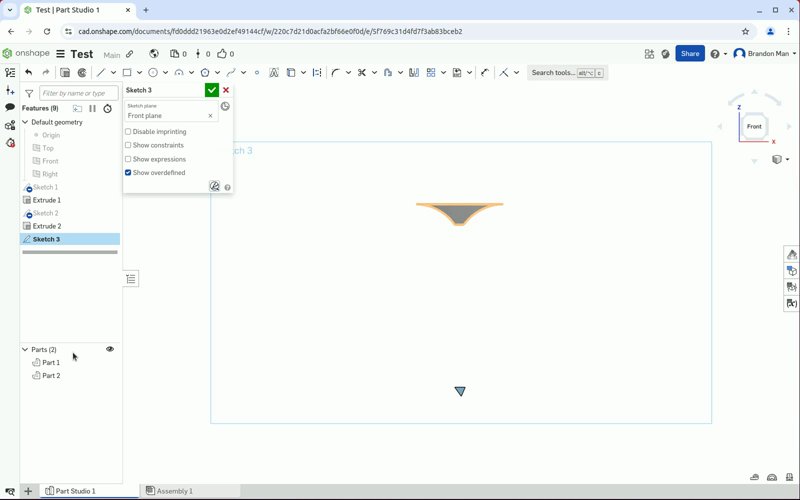
key(y)
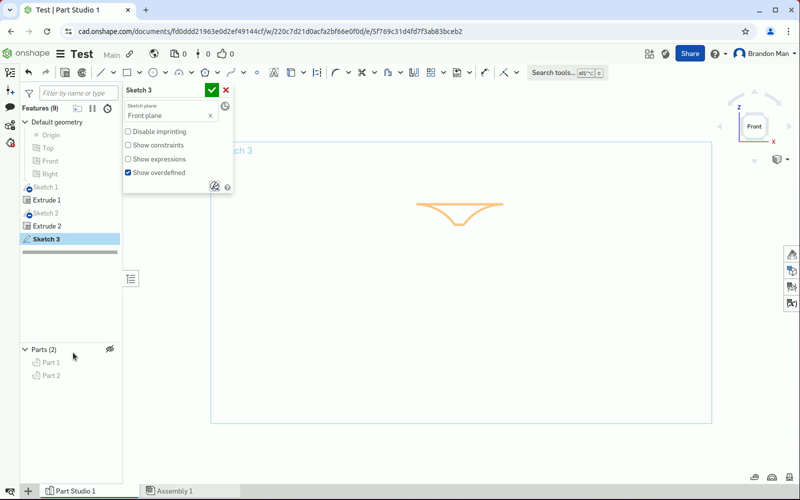
key(l)
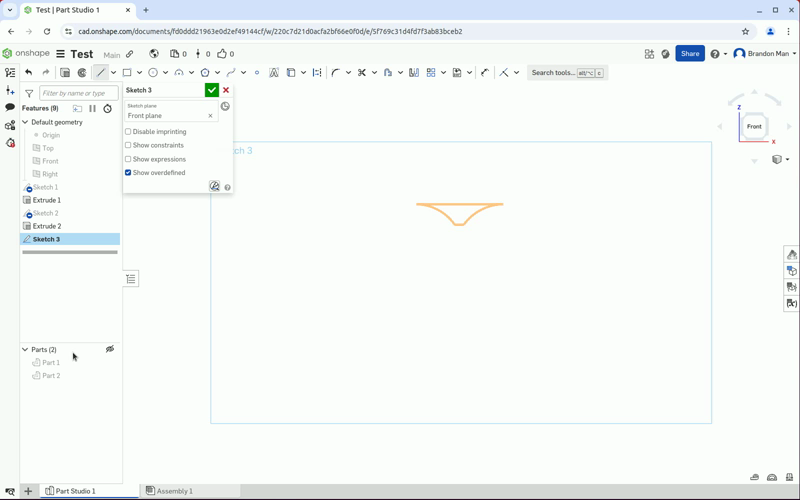
key_down(shift)
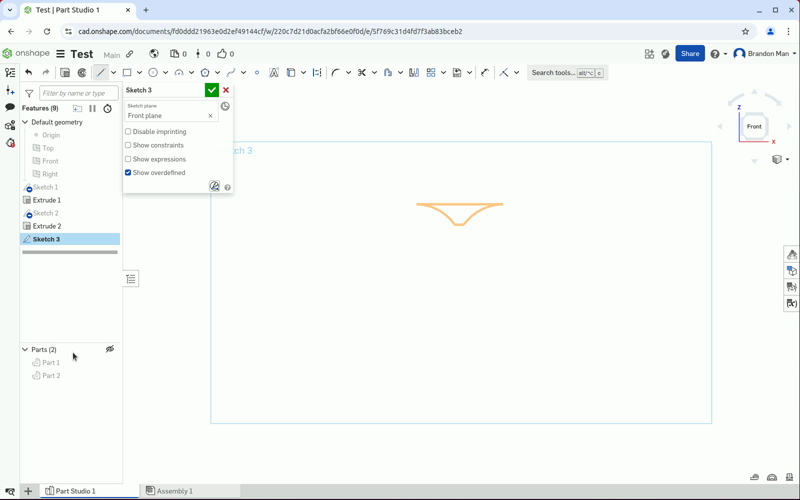
mouse_move(454, 387)
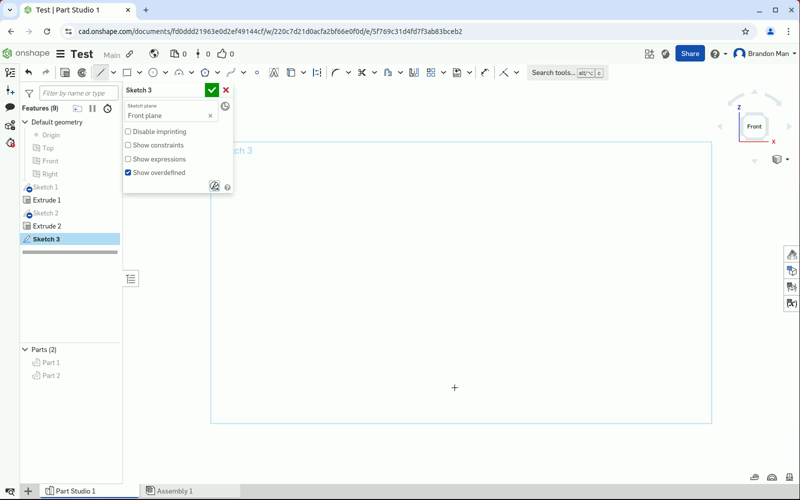
click(454, 387)
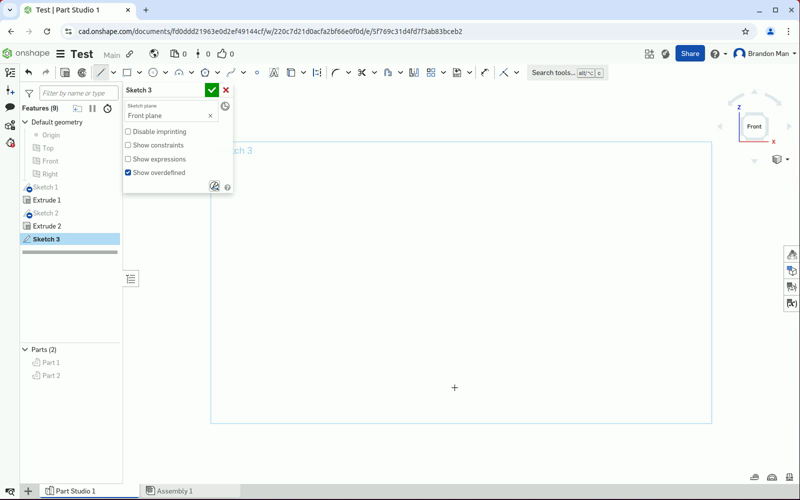
key_up(shift)
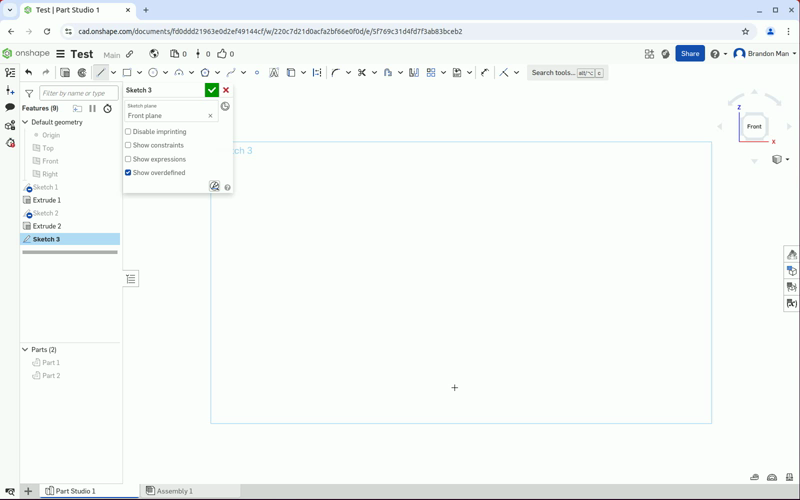
key_down(shift)
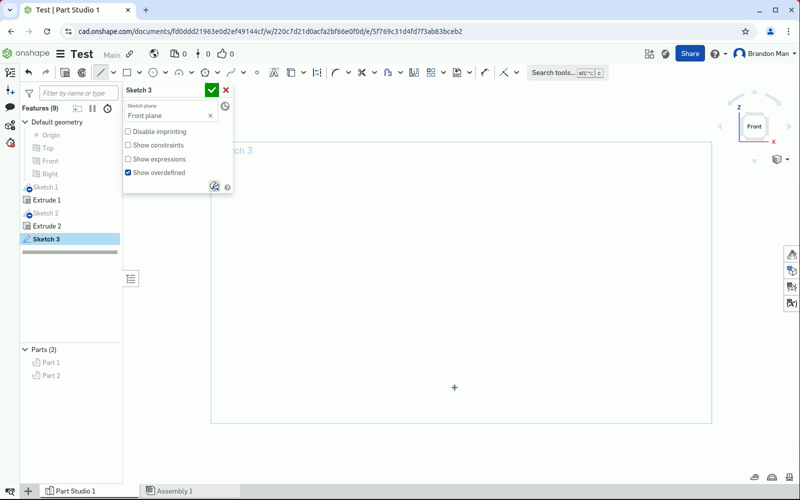
mouse_move(484, 387)
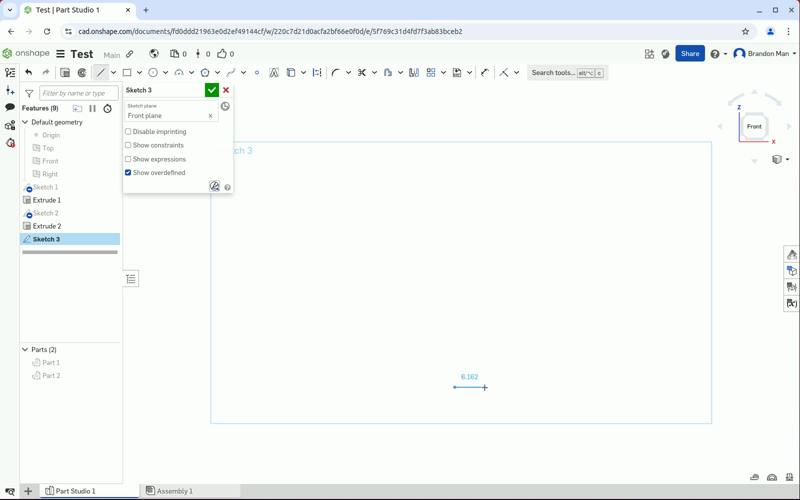
mouse_move(463, 387)
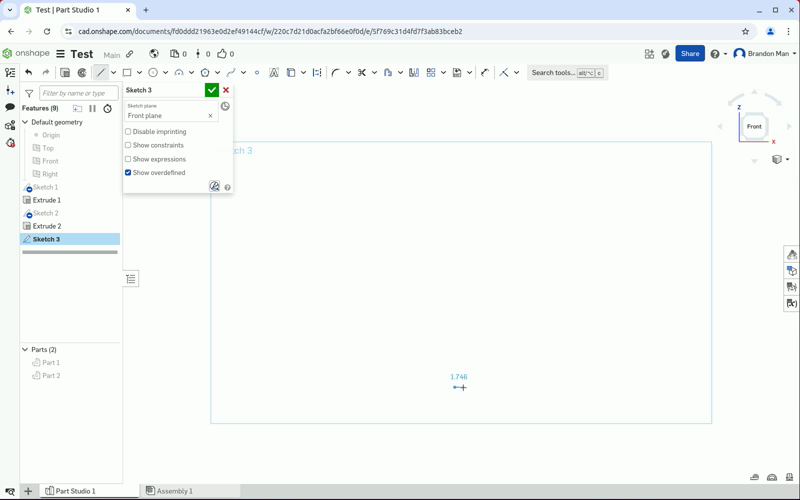
click(463, 387)
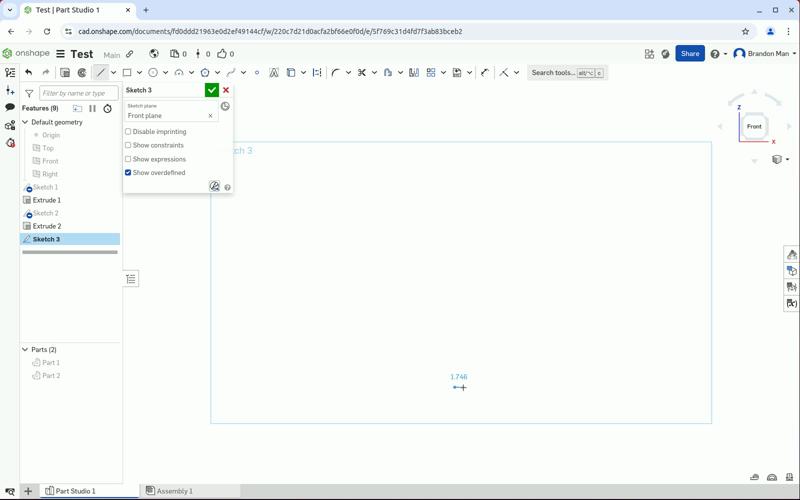
key_up(shift)
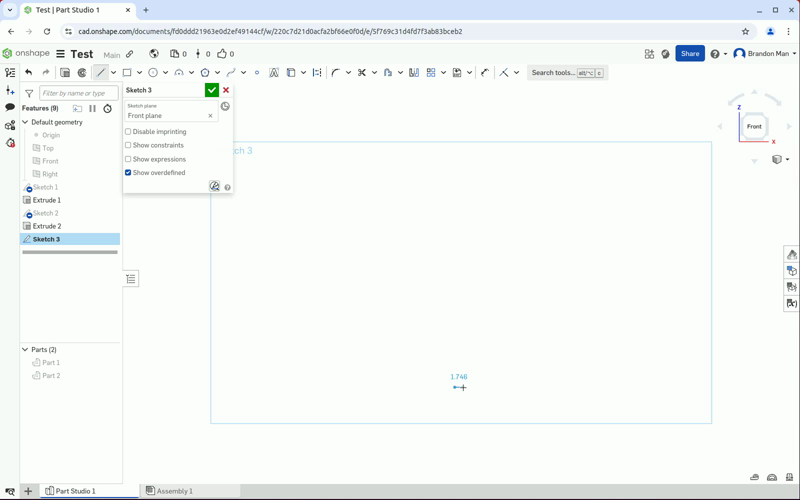
key_down(shift)
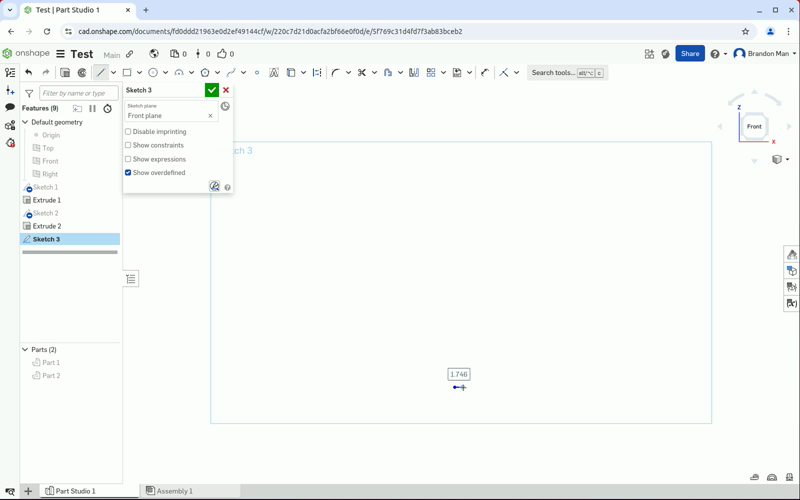
mouse_move(463, 224)
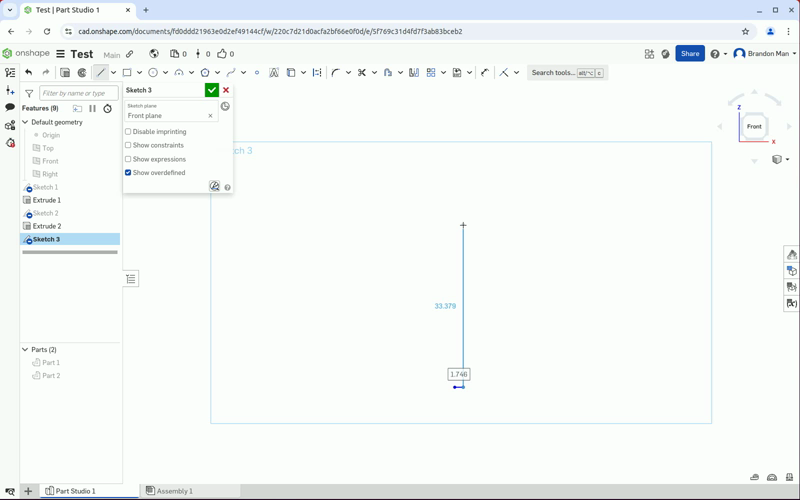
click(463, 224)
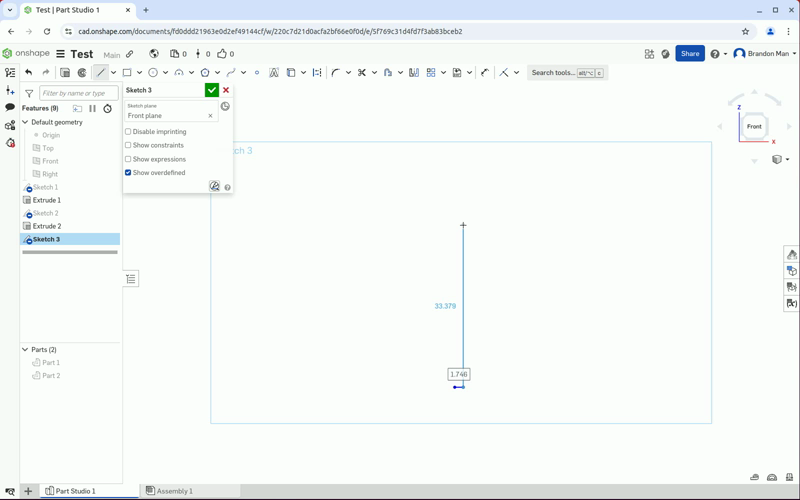
key_up(shift)
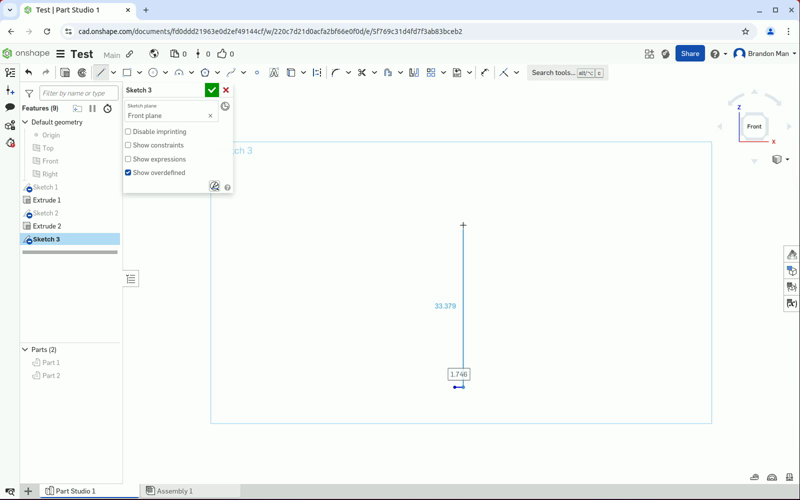
key_down(shift)
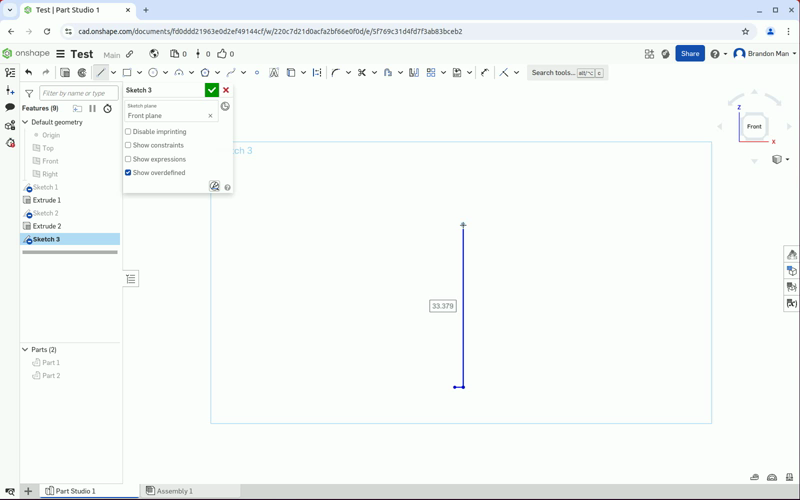
mouse_move(493, 224)
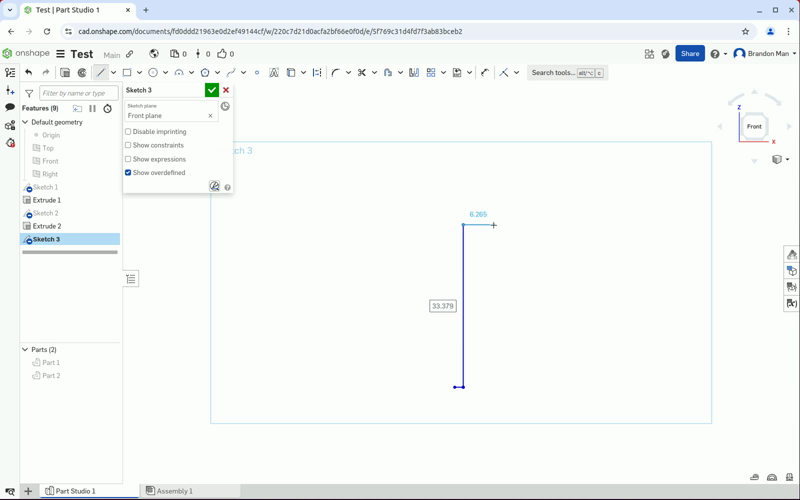
mouse_move(454, 224)
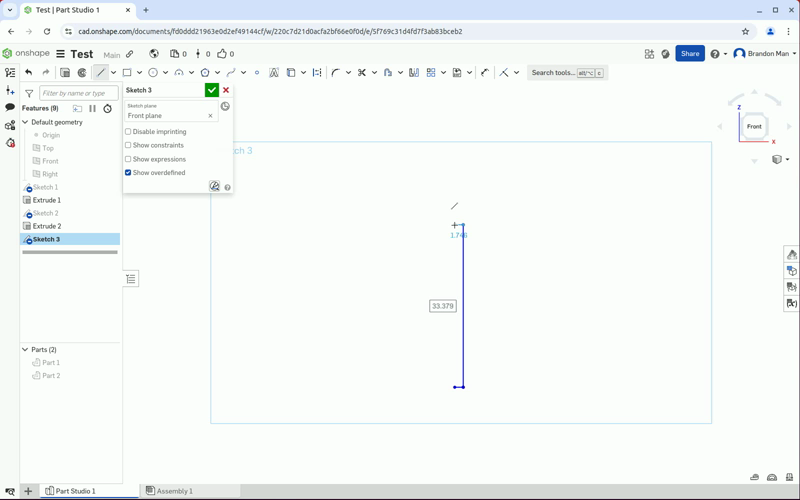
click(454, 224)
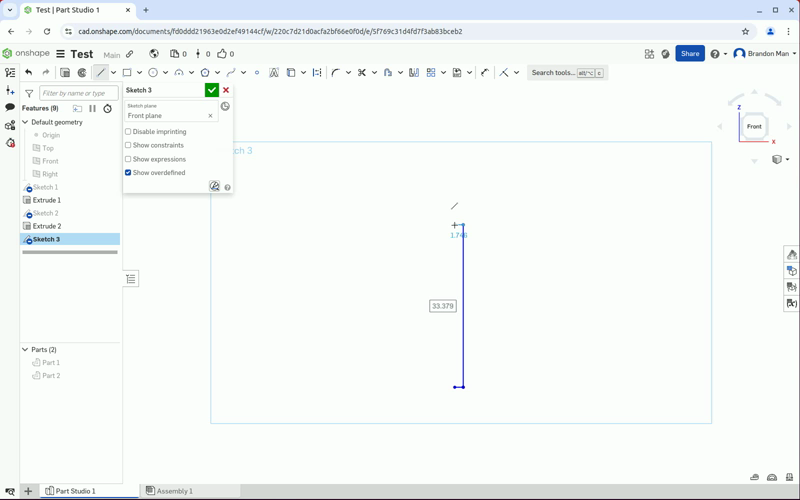
key_up(shift)
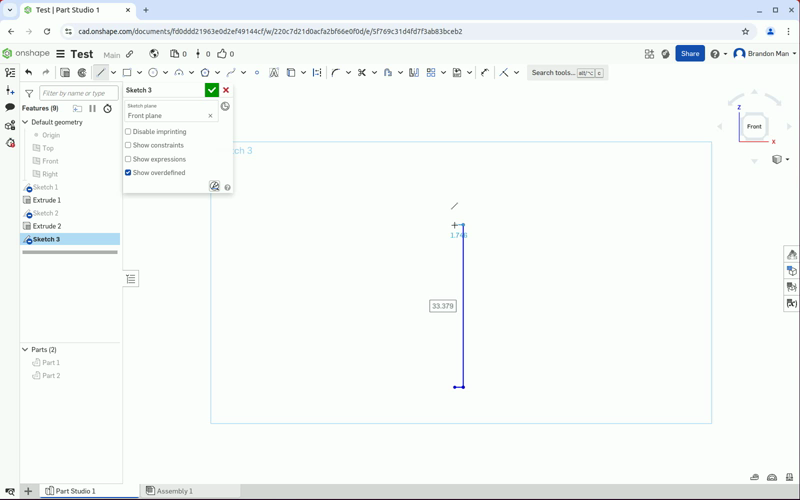
key_down(shift)
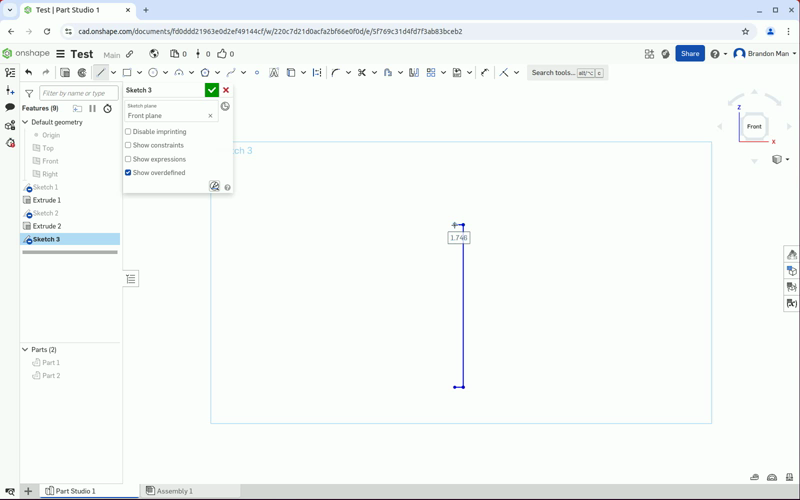
mouse_move(454, 387)
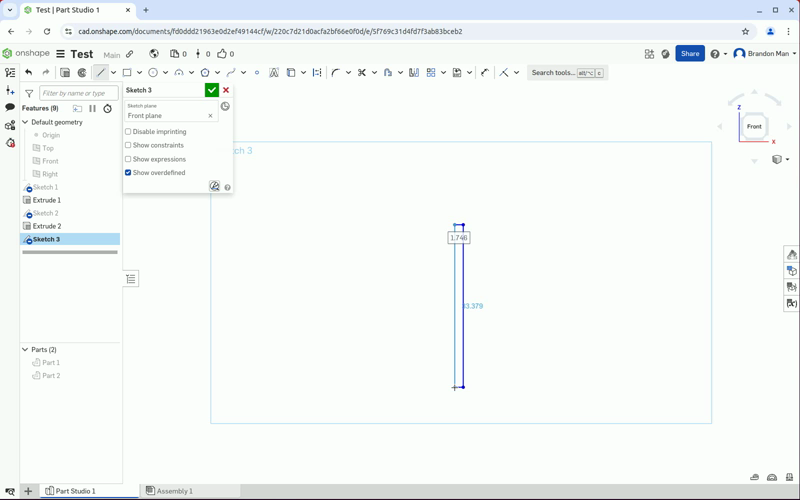
key_up(shift)
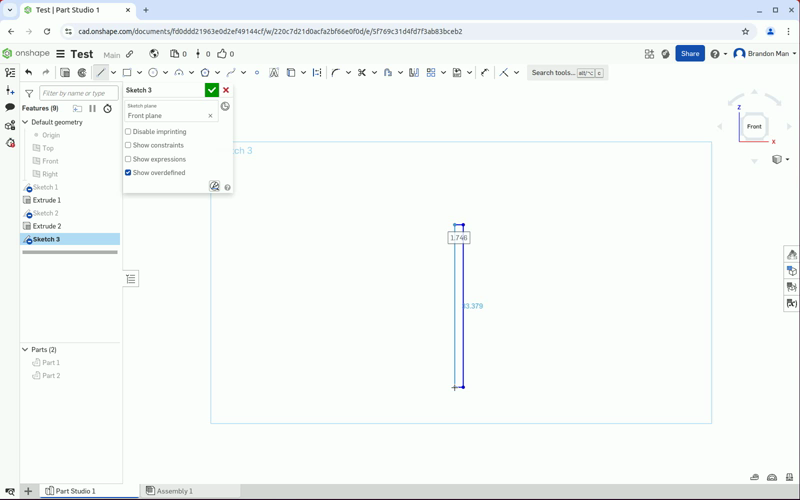
click(454, 387)
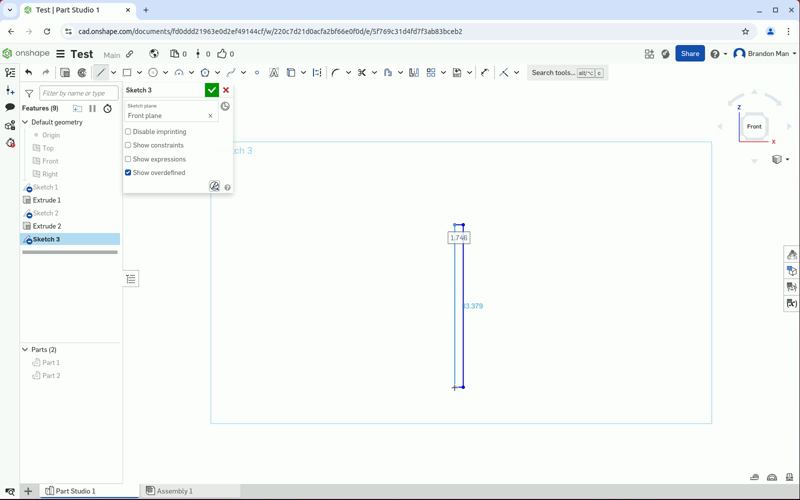
key(esc)
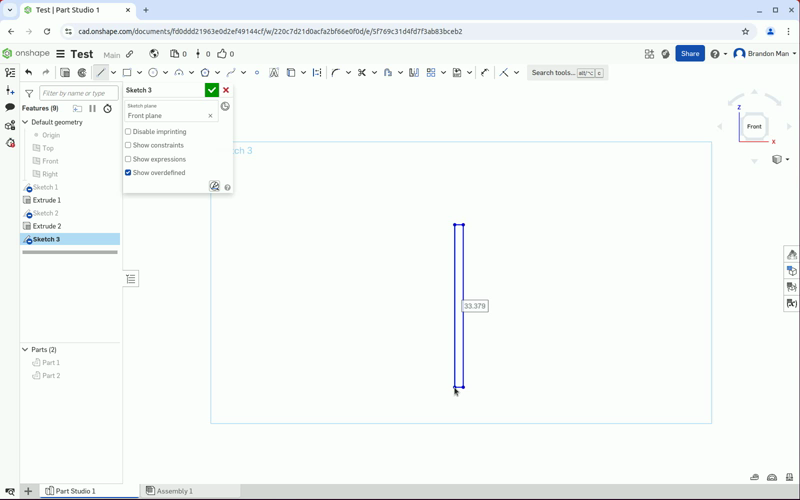
mouse_move(461, 308)
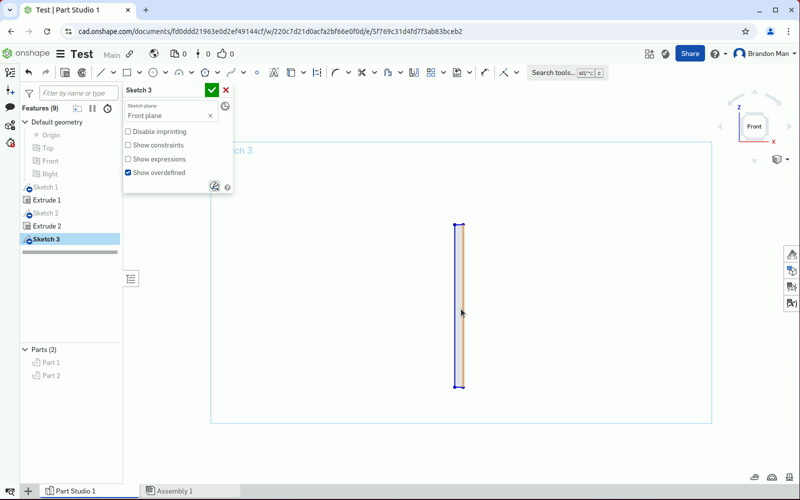
scroll(6)
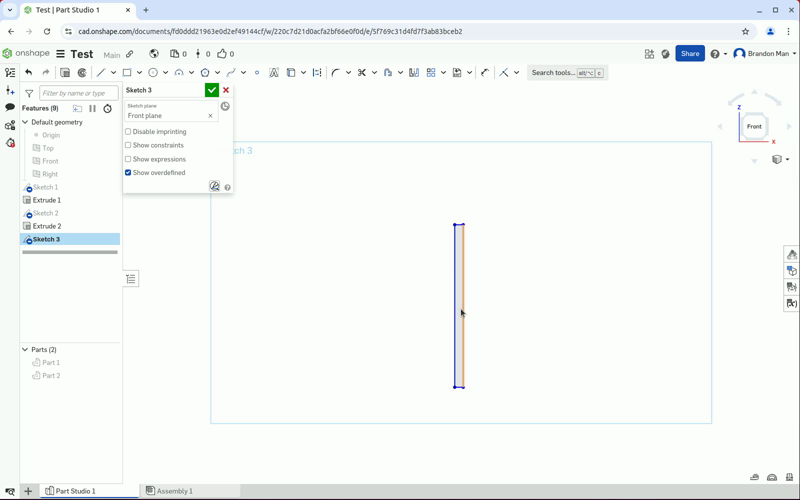
scroll(6)
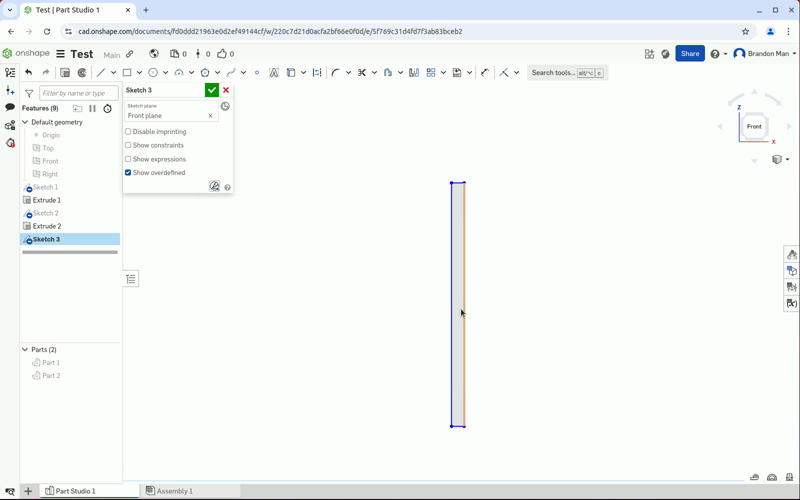
scroll(6)
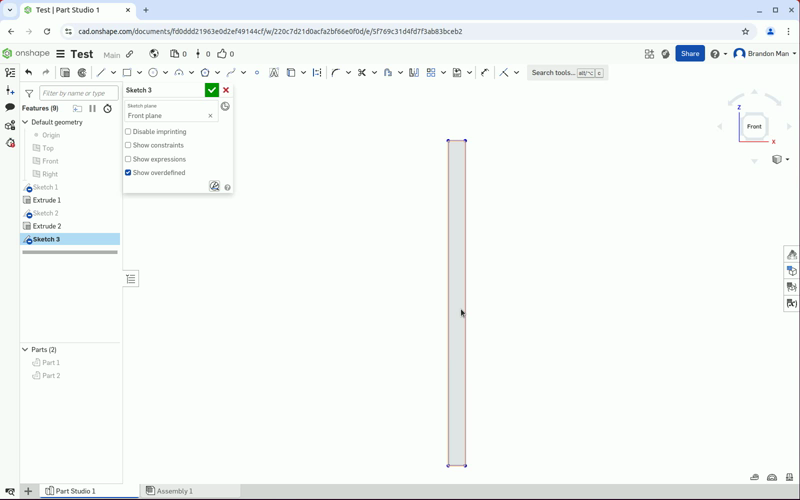
scroll(6)
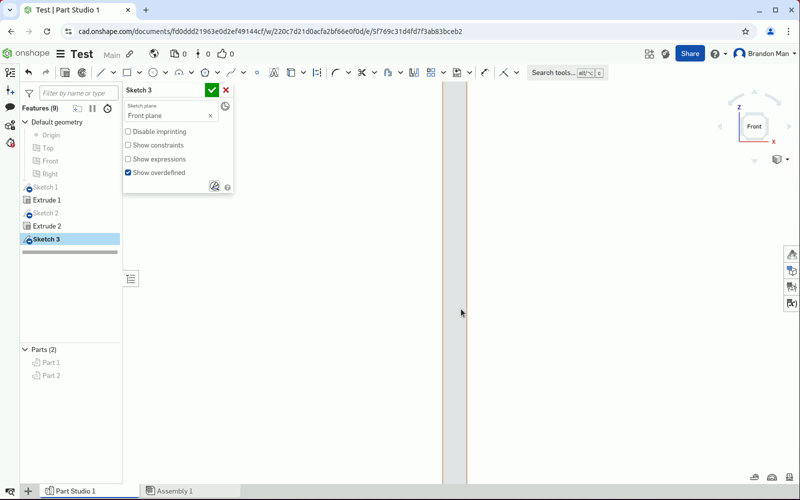
scroll(6)
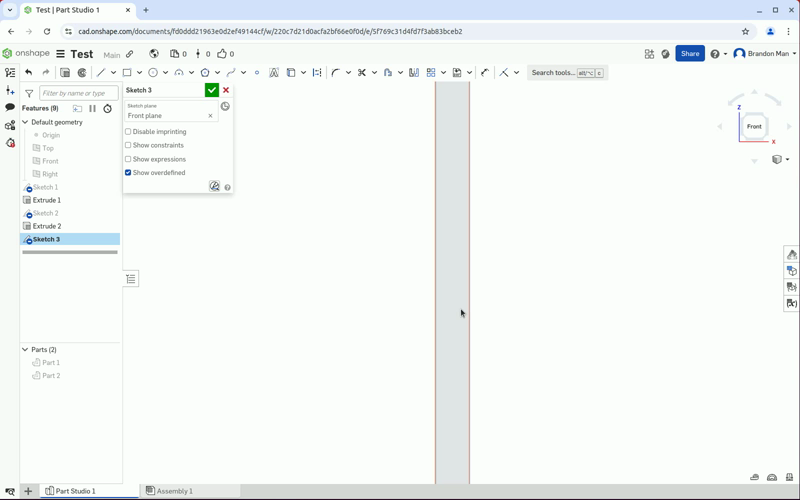
scroll(6)
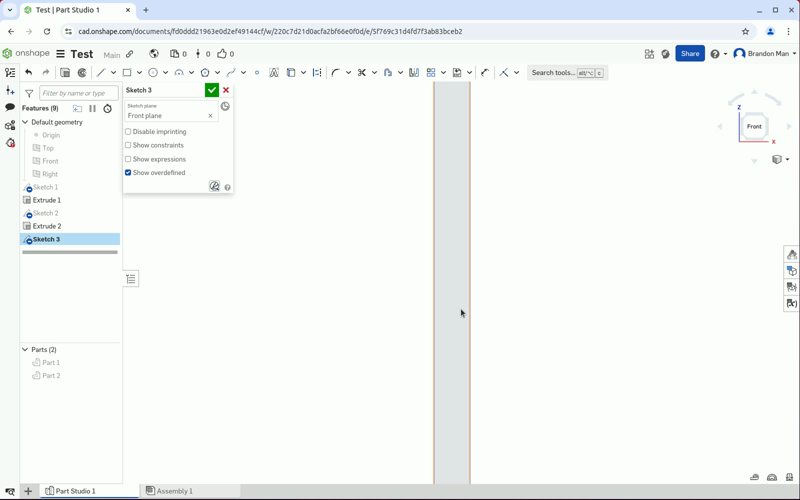
scroll(6)
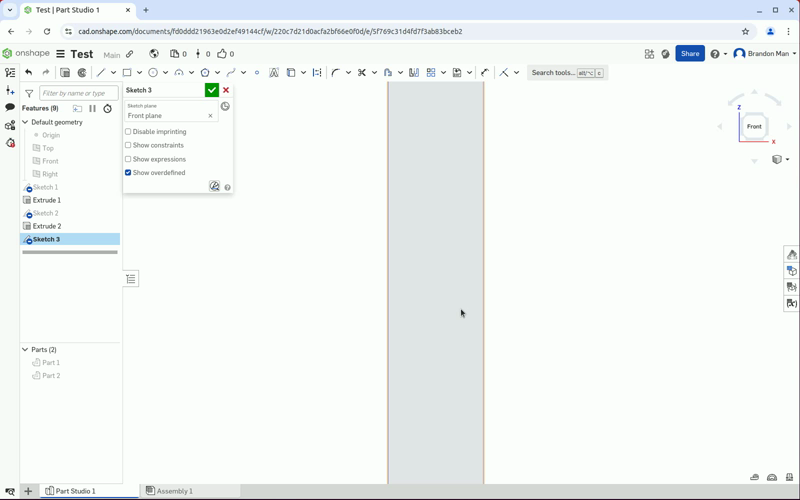
click(461, 308)
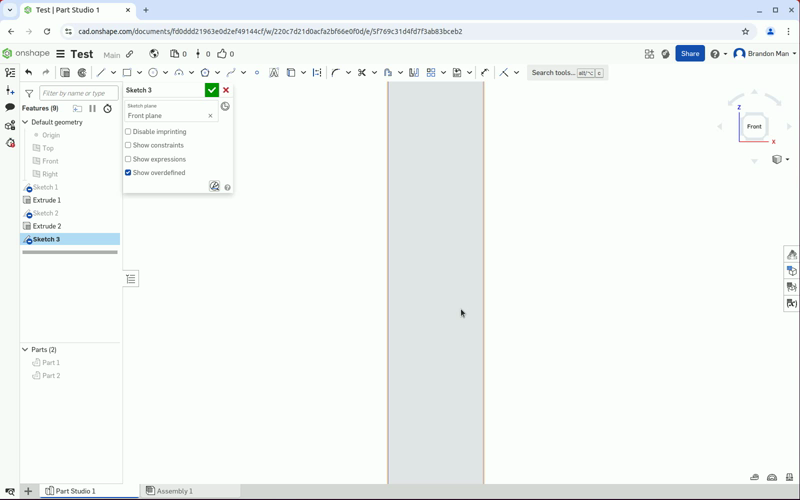
scroll(-6)
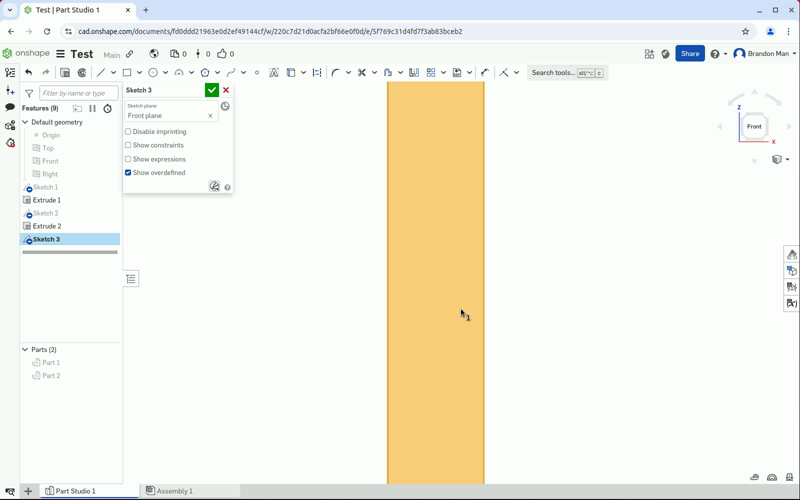
scroll(-6)
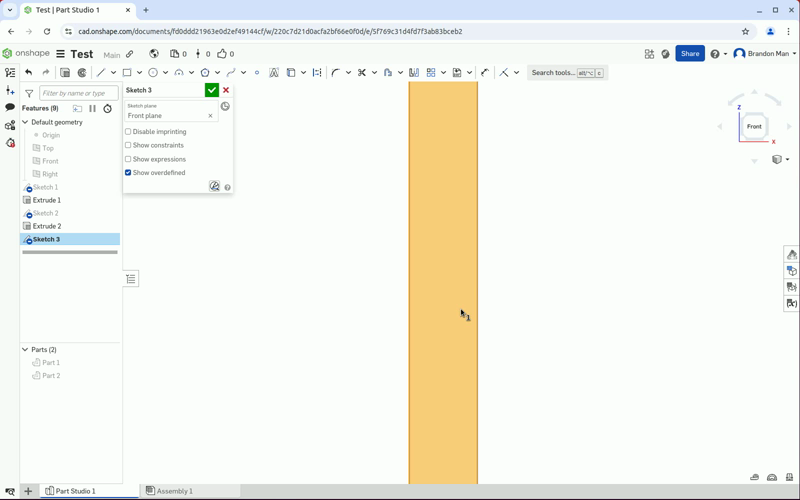
scroll(-6)
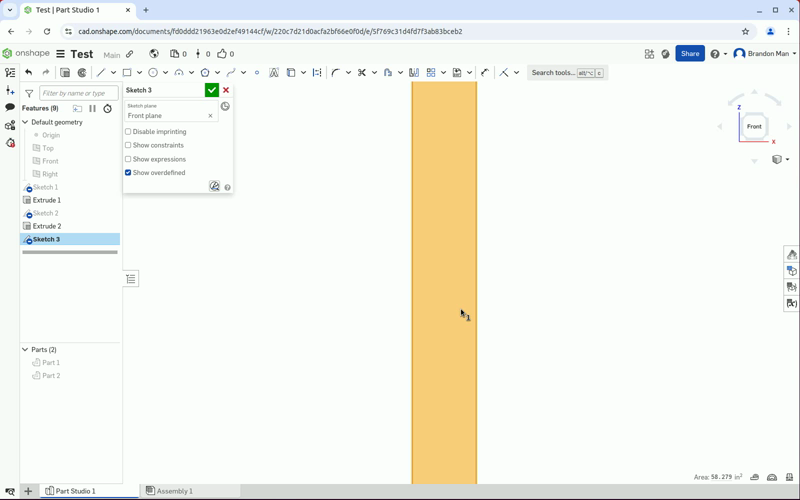
scroll(-6)
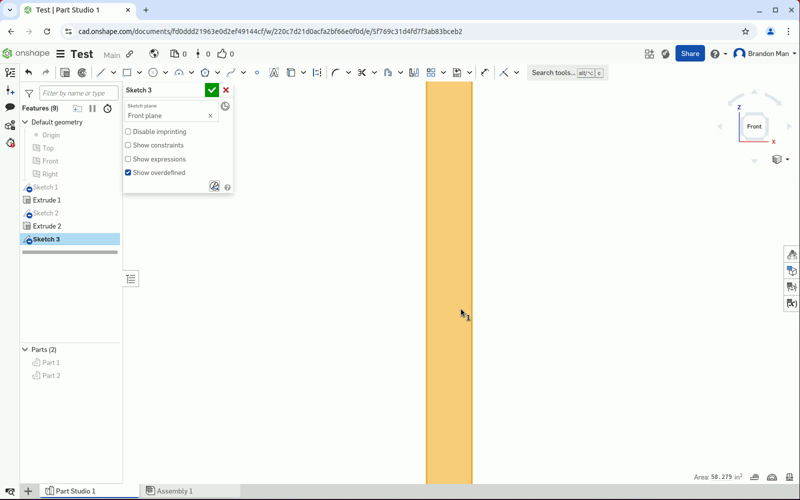
scroll(-6)
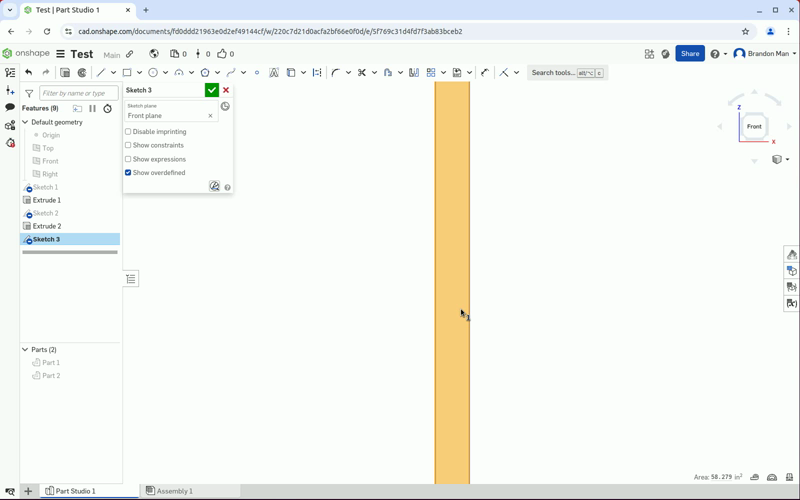
scroll(-6)
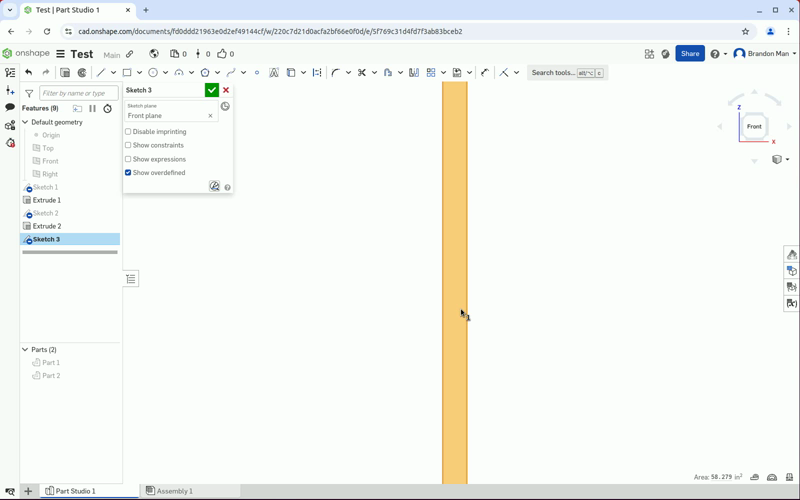
scroll(-6)
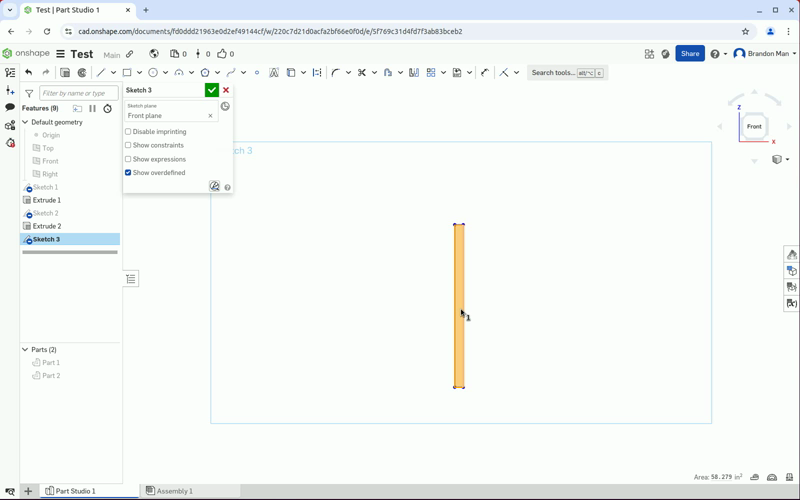
mouse_move(73, 352)
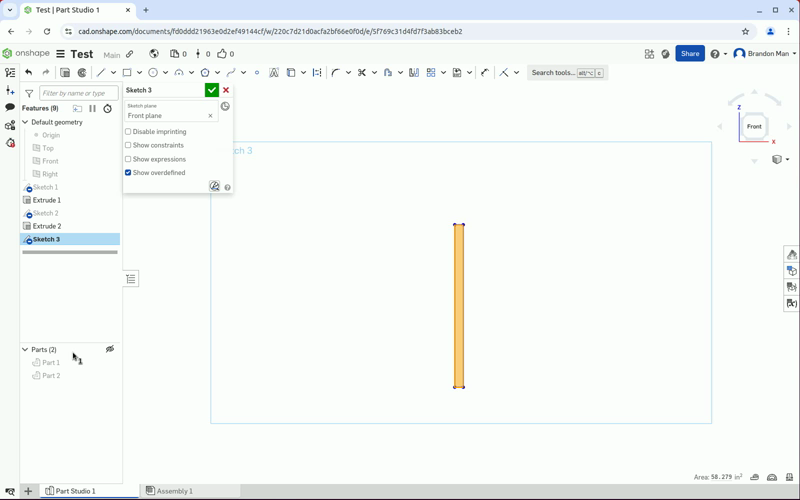
key(shift+y)
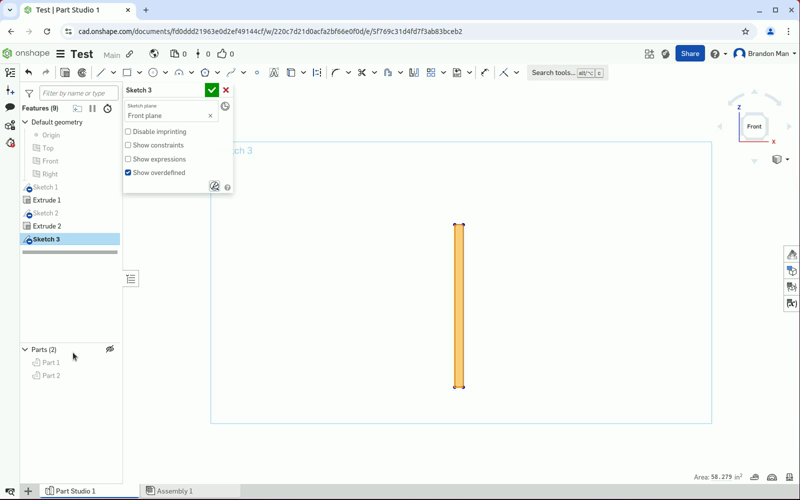
key(shift+e)
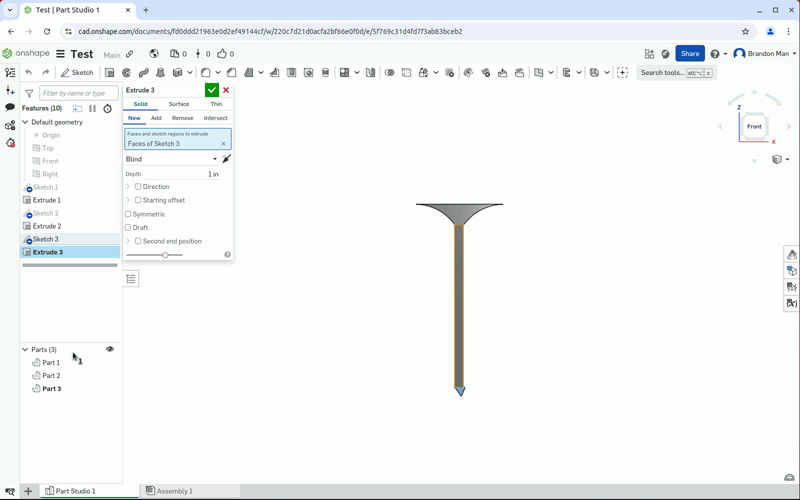
mouse_move(143, 106)
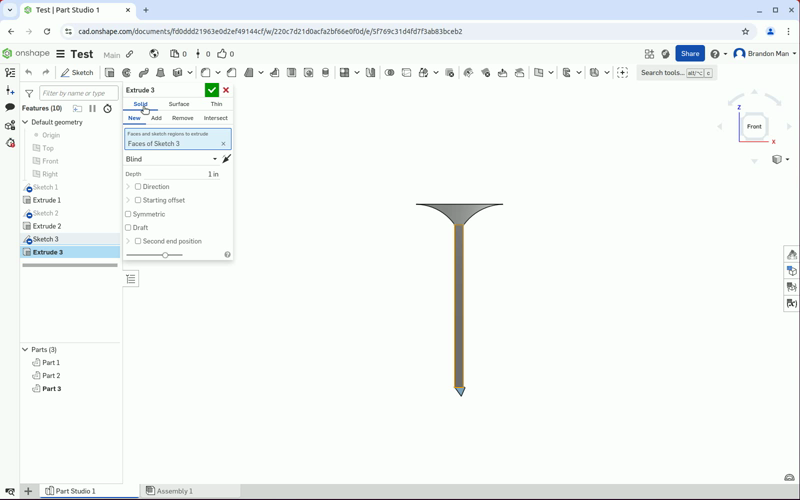
click(143, 106)
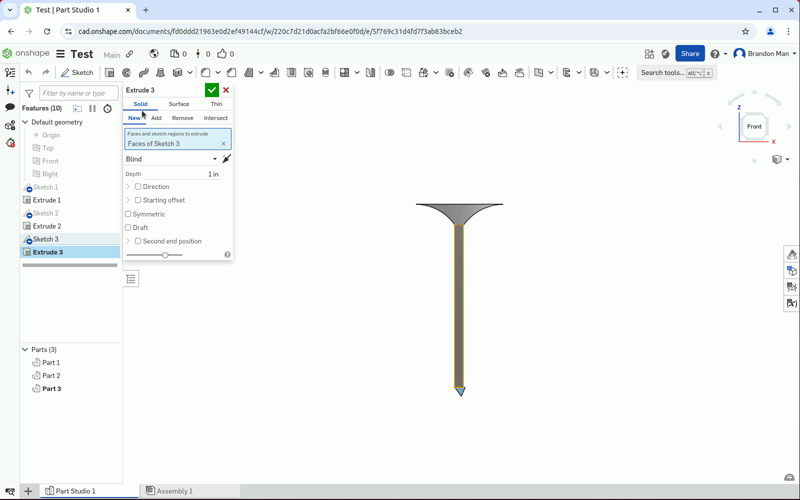
mouse_move(137, 120)
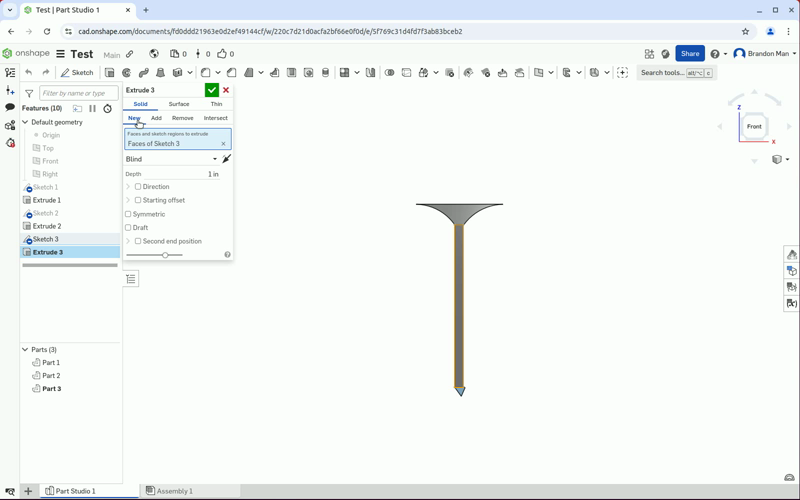
click(137, 120)
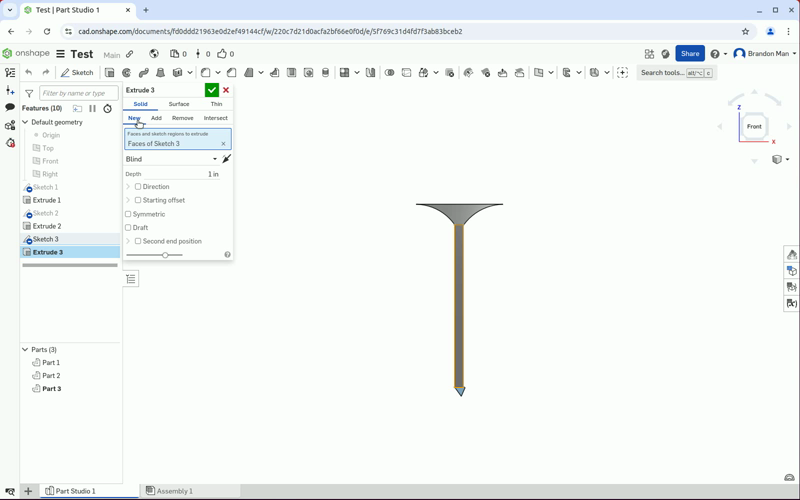
key(tab, 4)
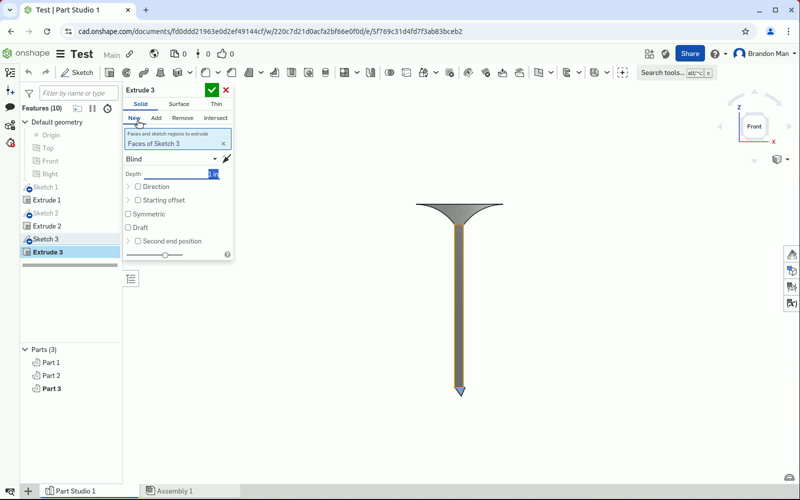
text(11.554)
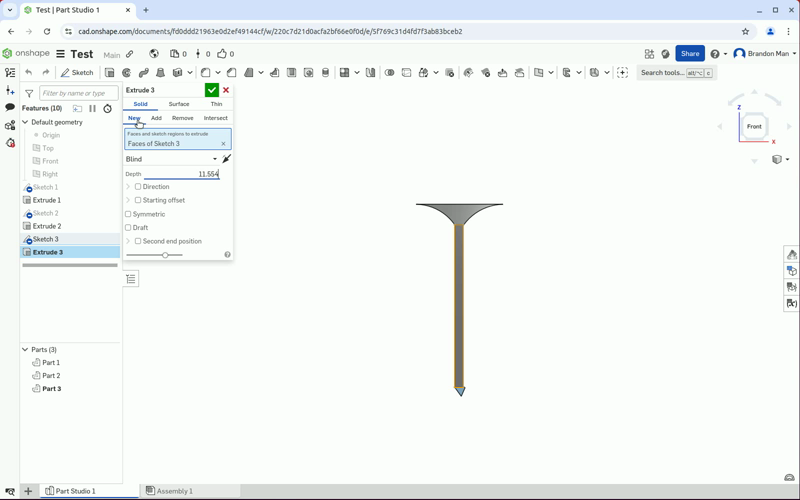
key(enter)
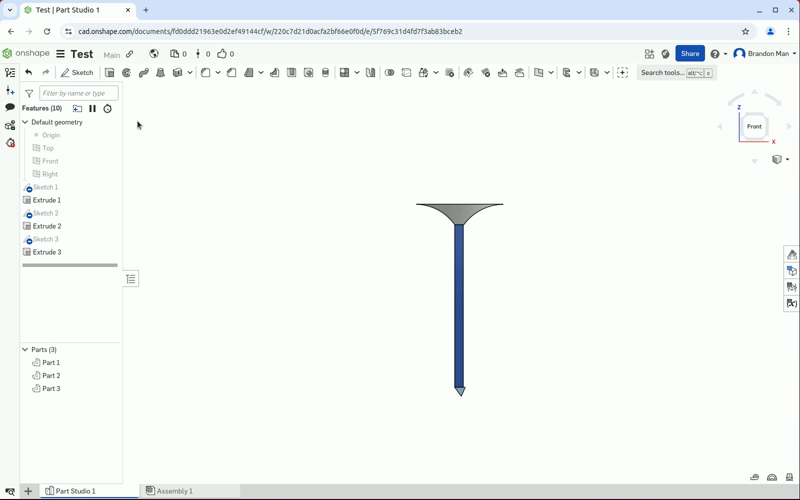
key(shift+h)
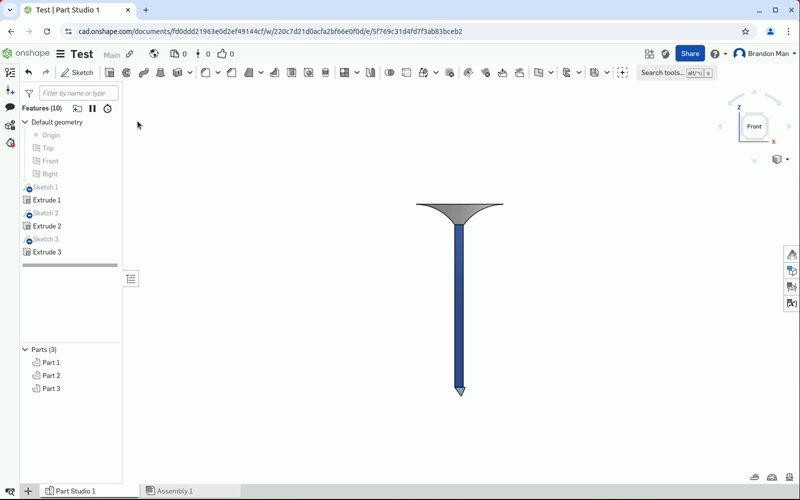
key(shift+h)
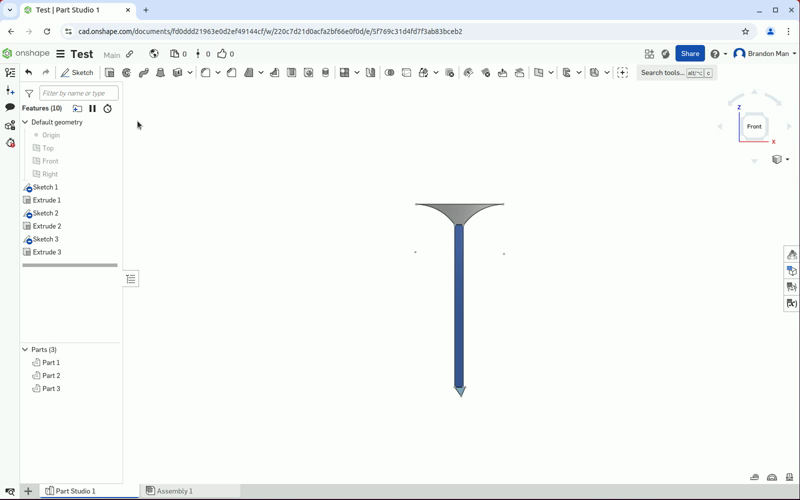
key(shift+7)
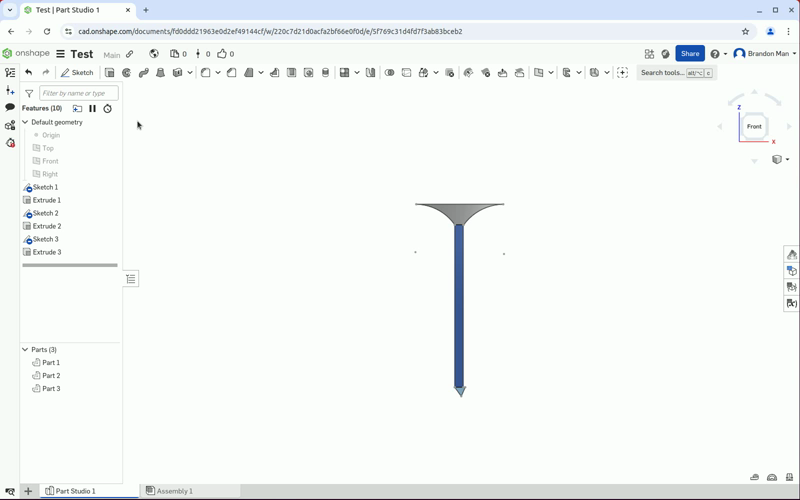
key(left, 2)
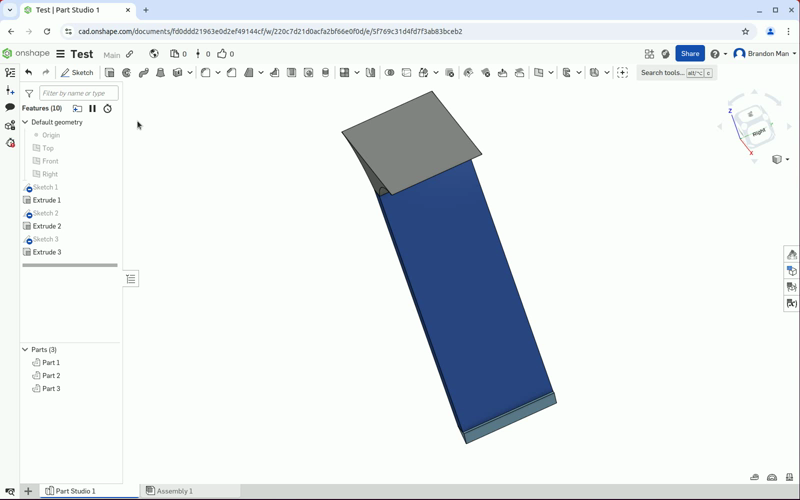
key(down, 2)
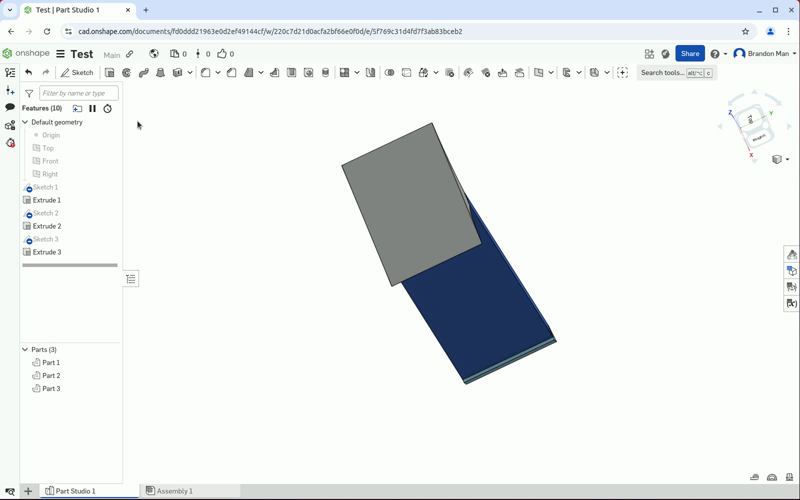
key(up, 2)
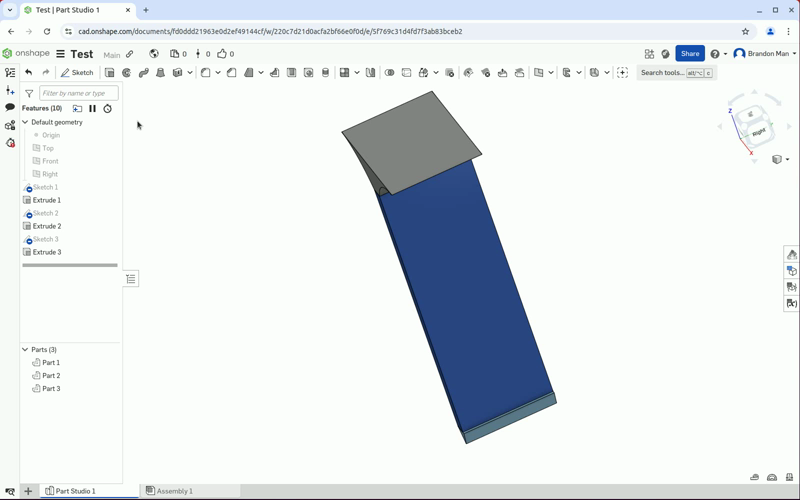
key(right, 2)
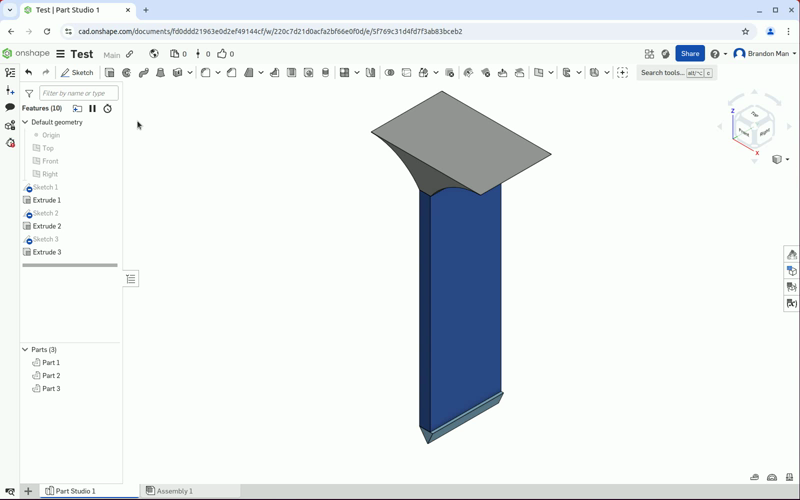
mouse_move(73, 189)
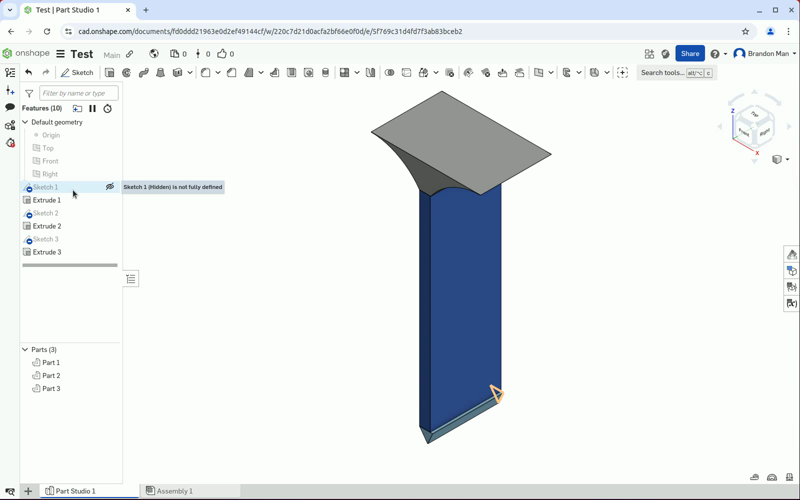
click(73, 189)